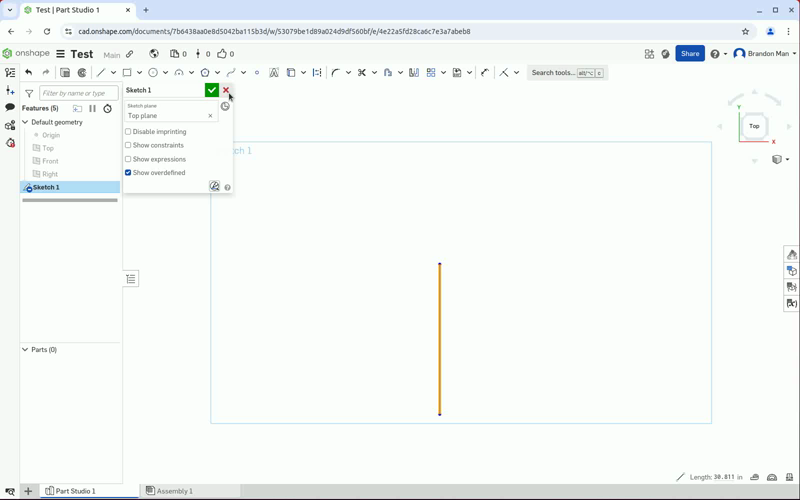
key(shift+h)
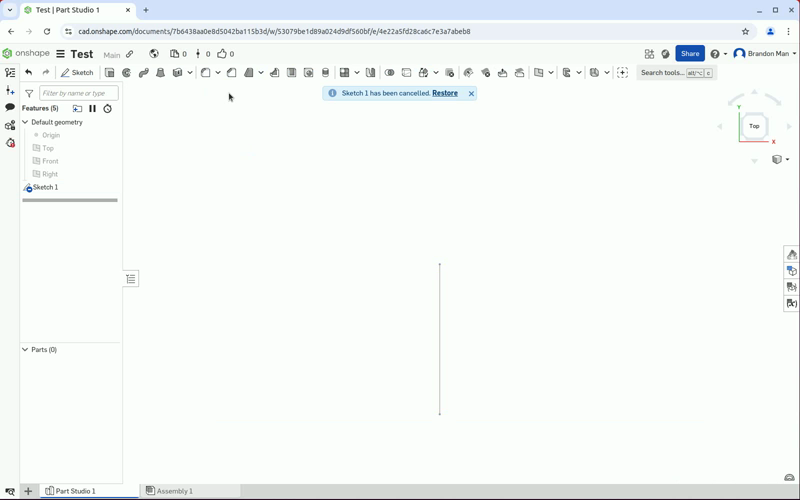
key(shift+s)
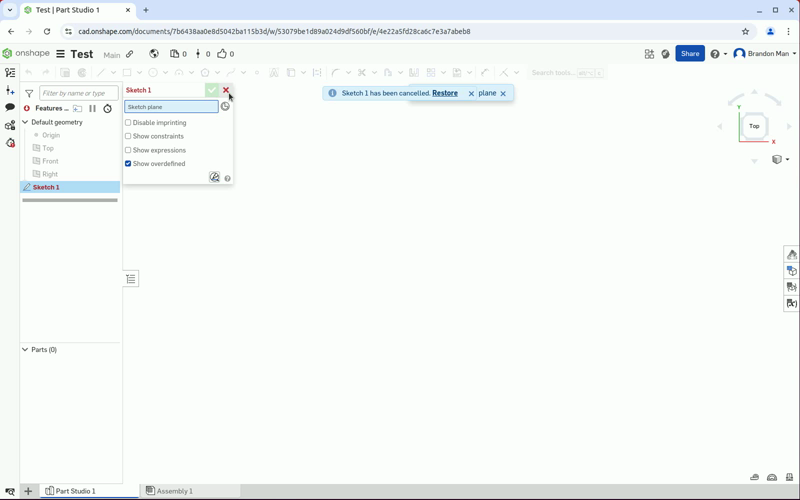
mouse_move(73, 150)
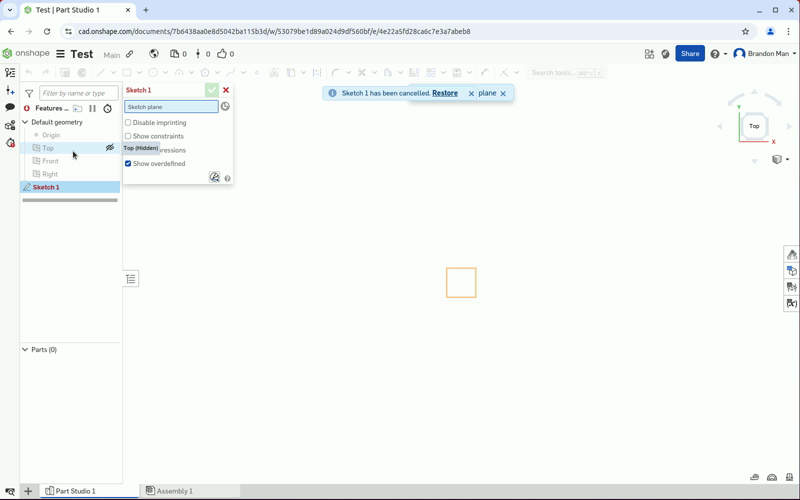
click(73, 150)
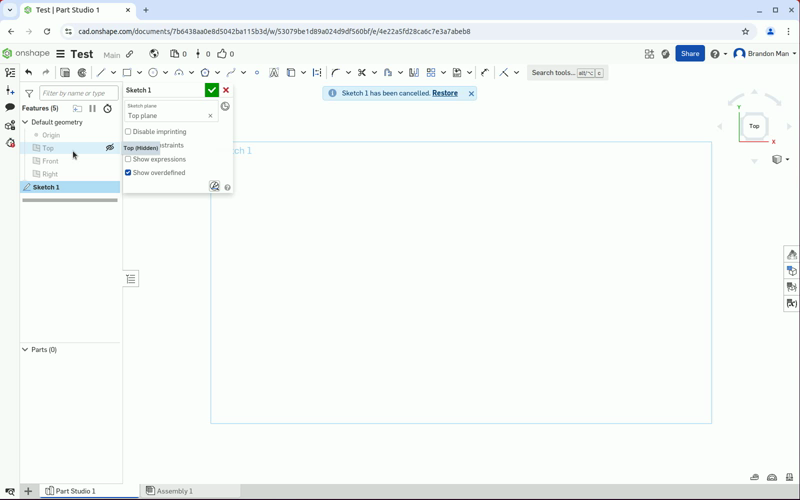
mouse_move(73, 352)
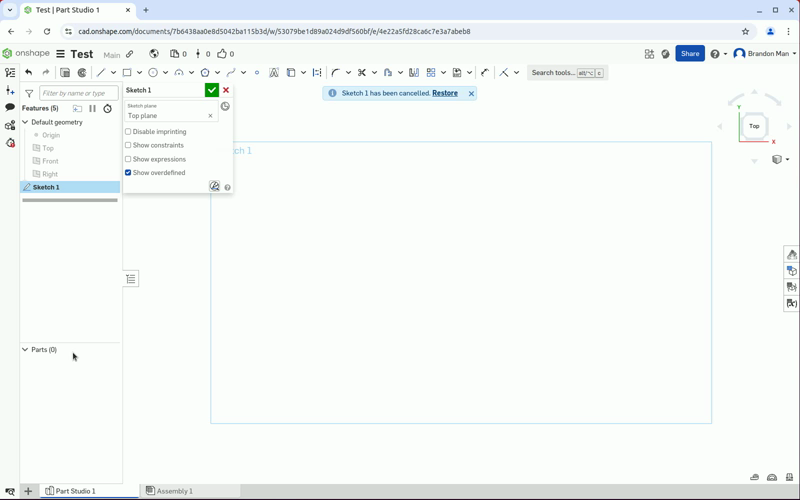
key(y)
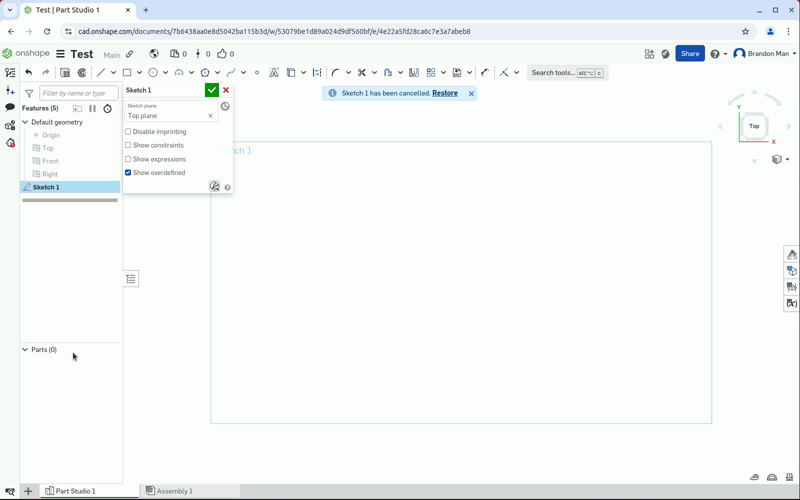
key(l)
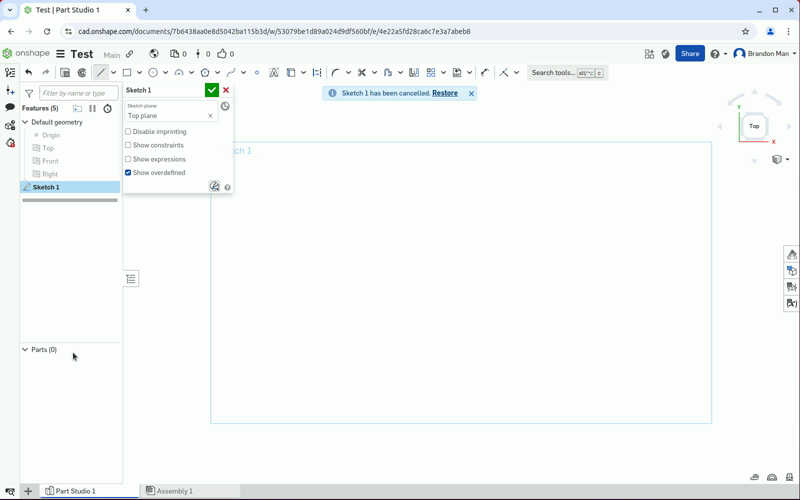
key_down(shift)
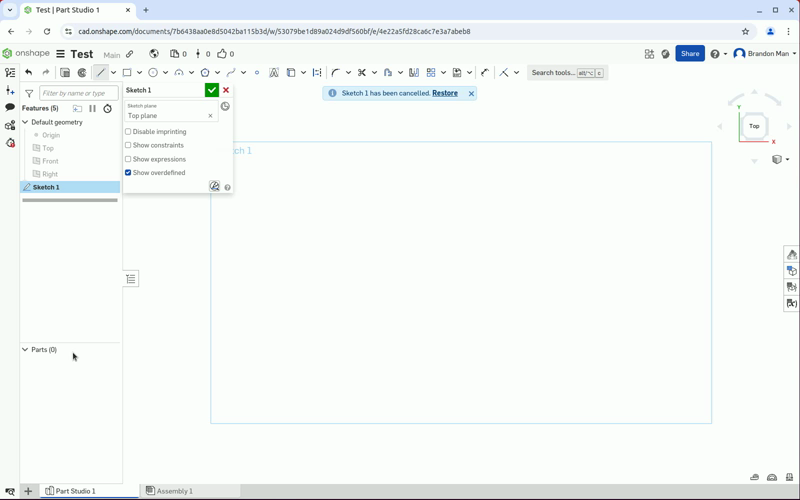
mouse_move(348, 357)
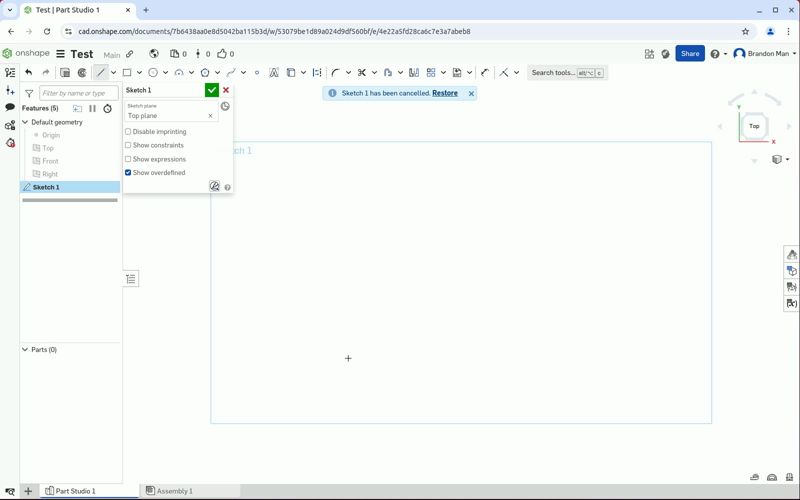
click(348, 357)
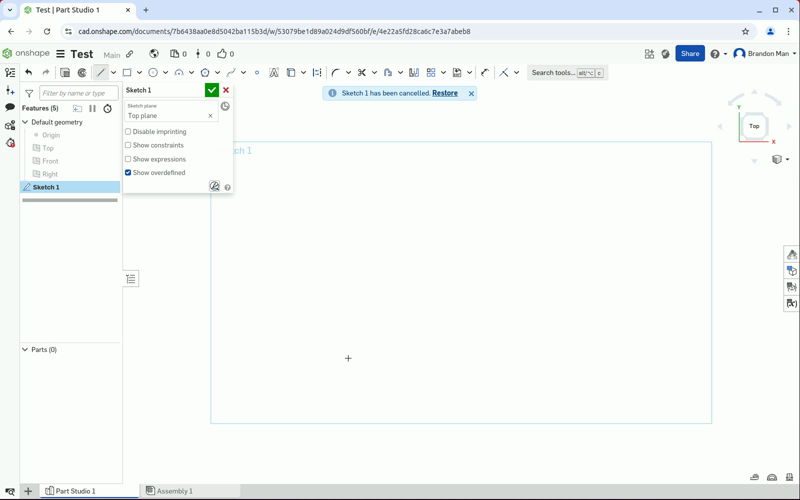
key_up(shift)
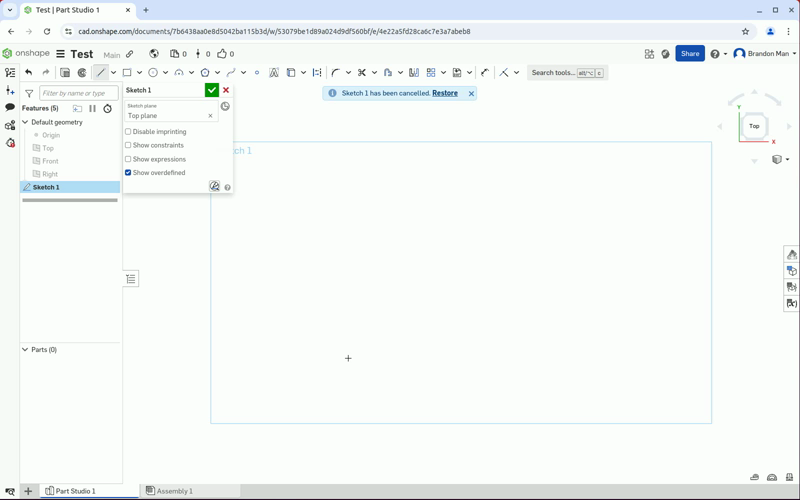
key_down(shift)
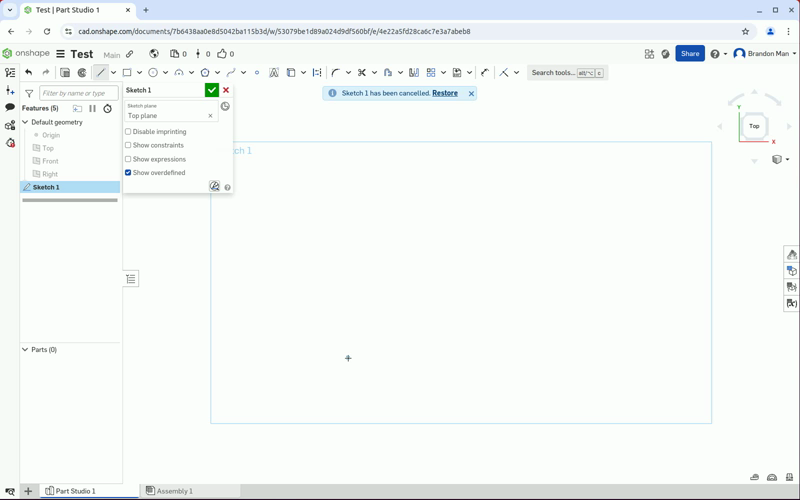
mouse_move(568, 357)
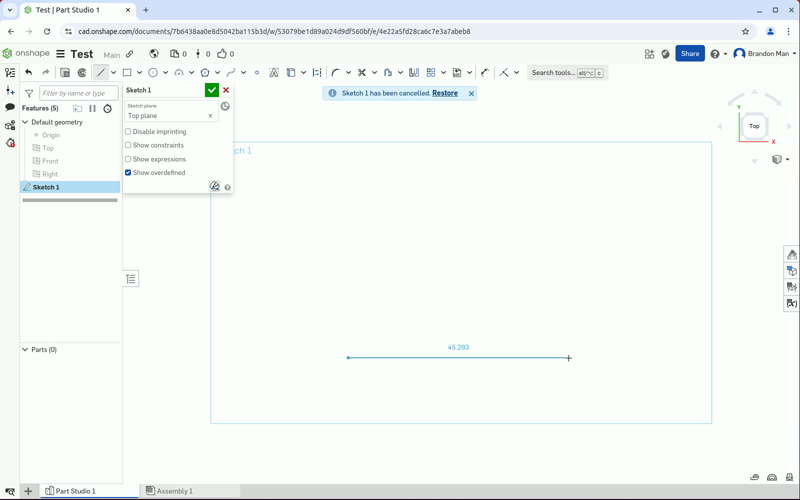
click(568, 357)
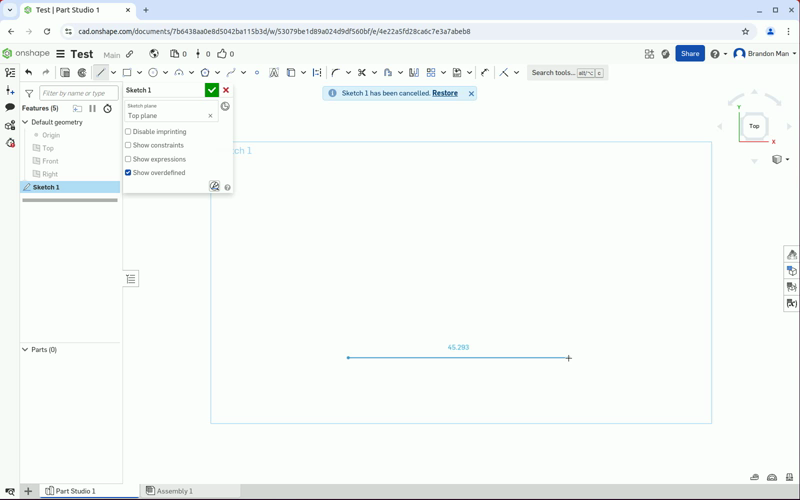
key_up(shift)
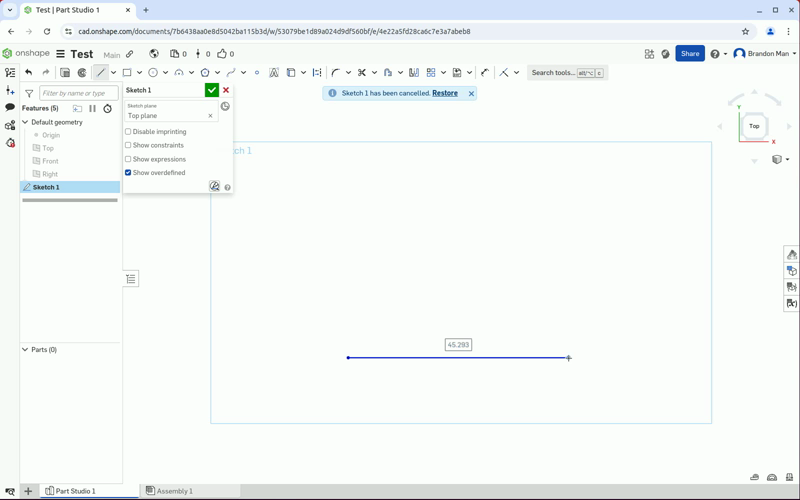
key_down(shift)
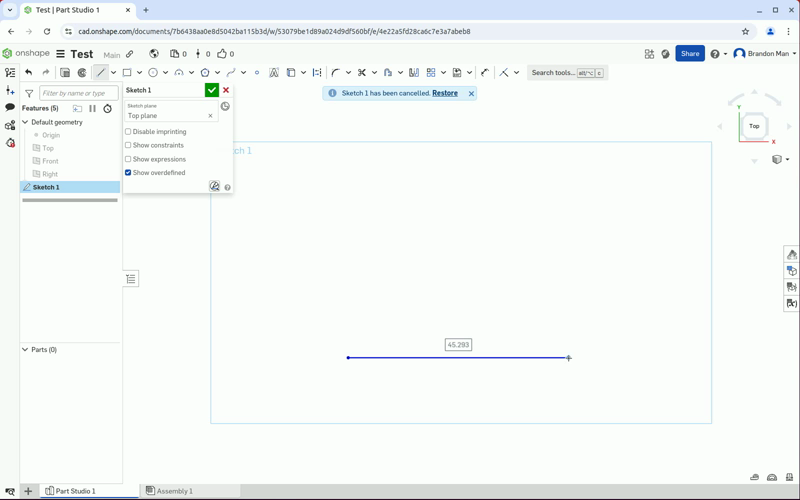
mouse_move(568, 246)
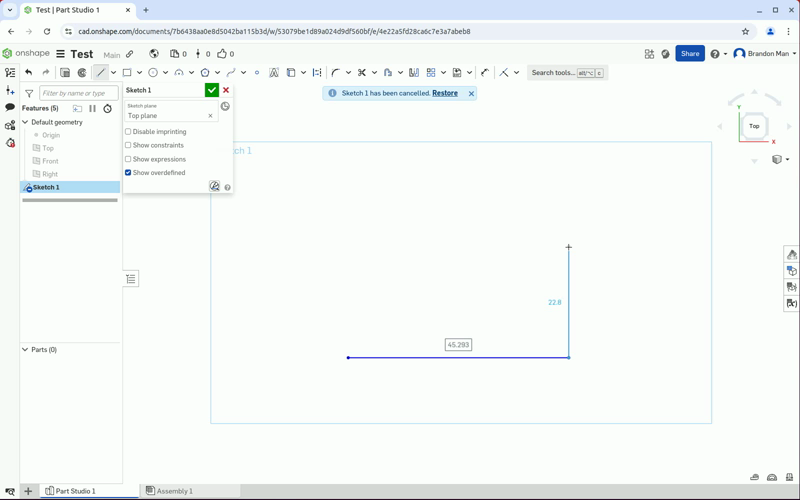
click(568, 246)
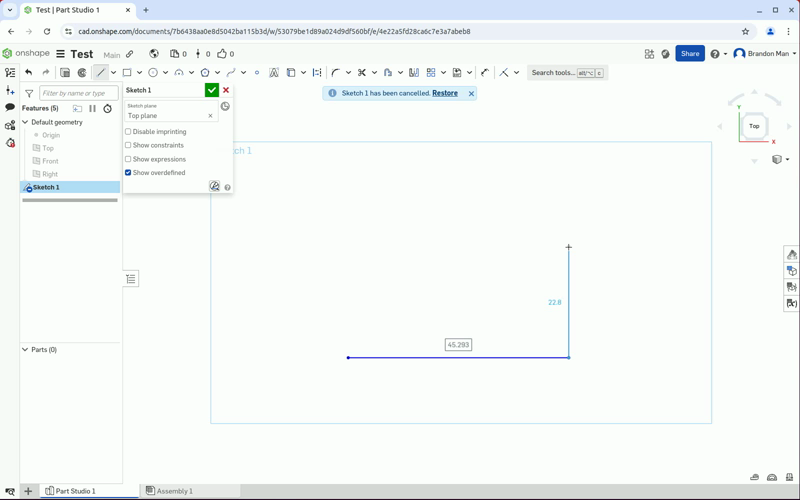
key_up(shift)
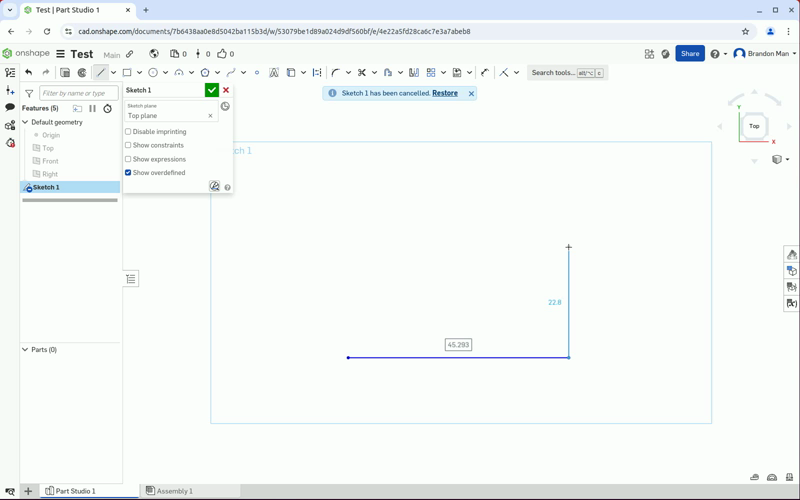
key_down(shift)
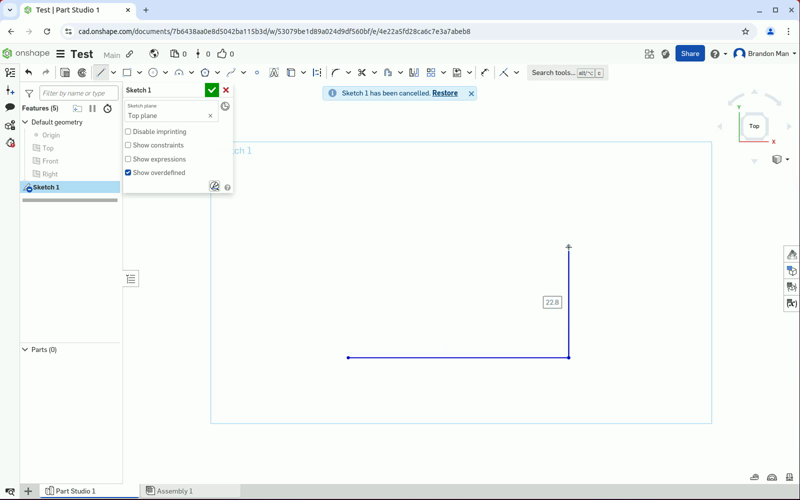
mouse_move(348, 246)
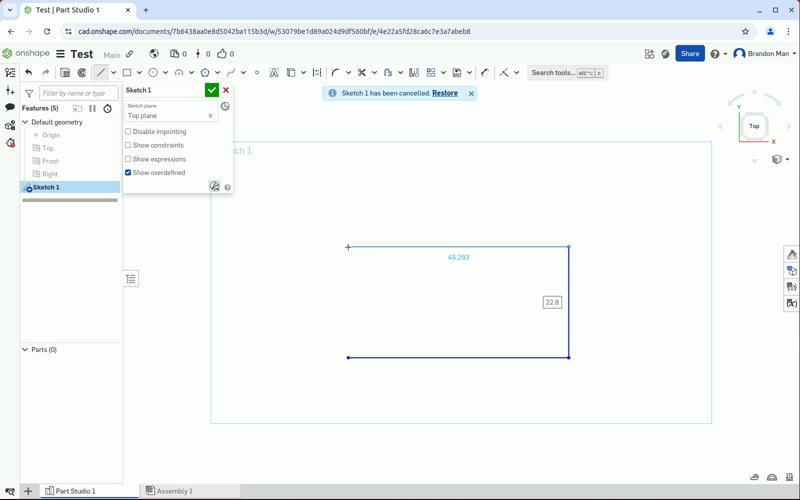
click(348, 246)
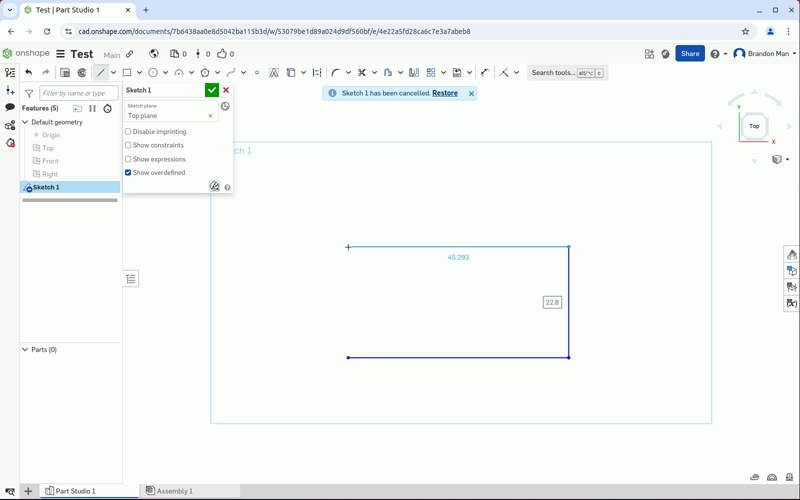
key_up(shift)
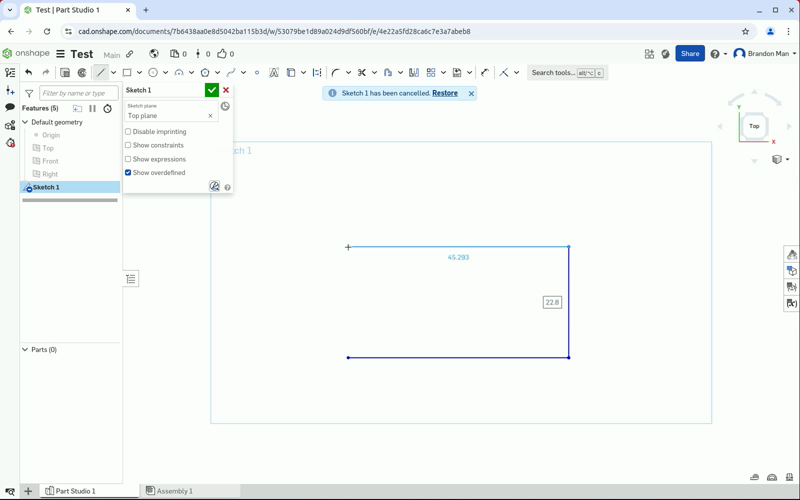
key_down(shift)
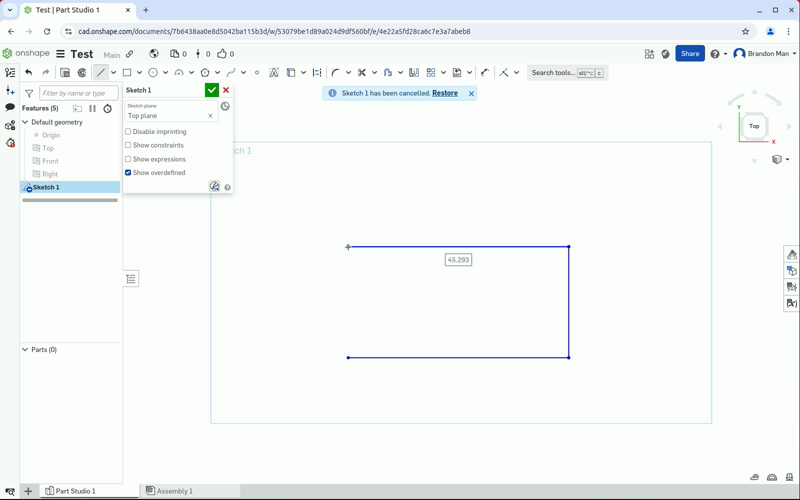
mouse_move(348, 357)
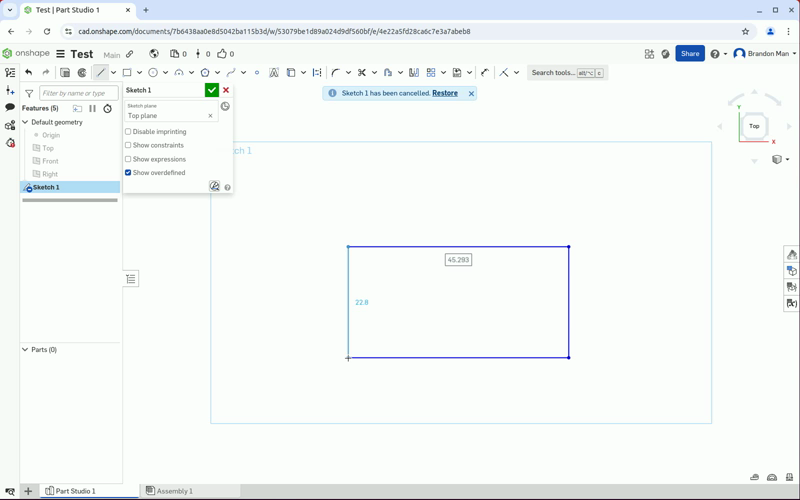
key_up(shift)
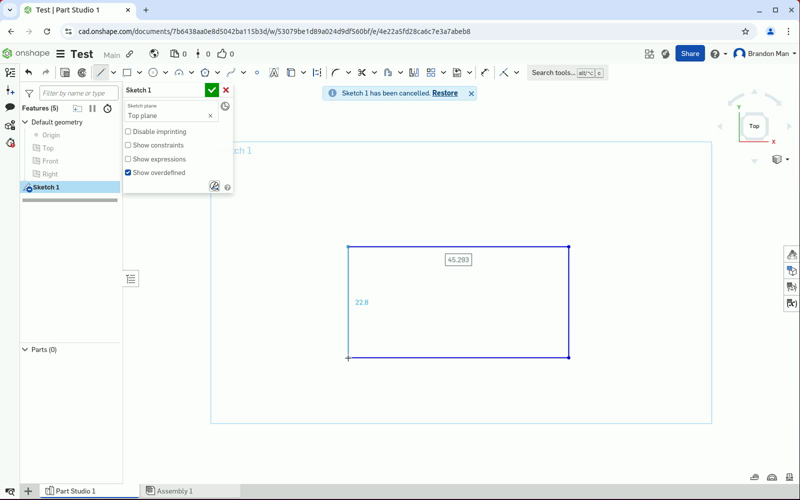
click(348, 357)
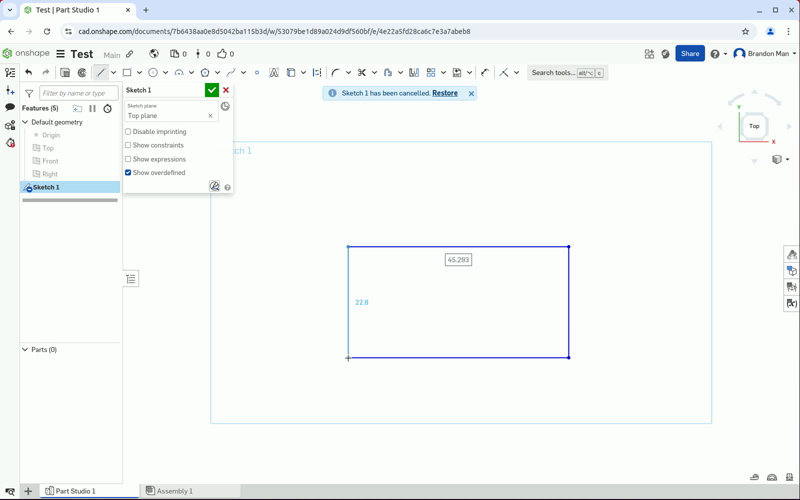
key(esc)
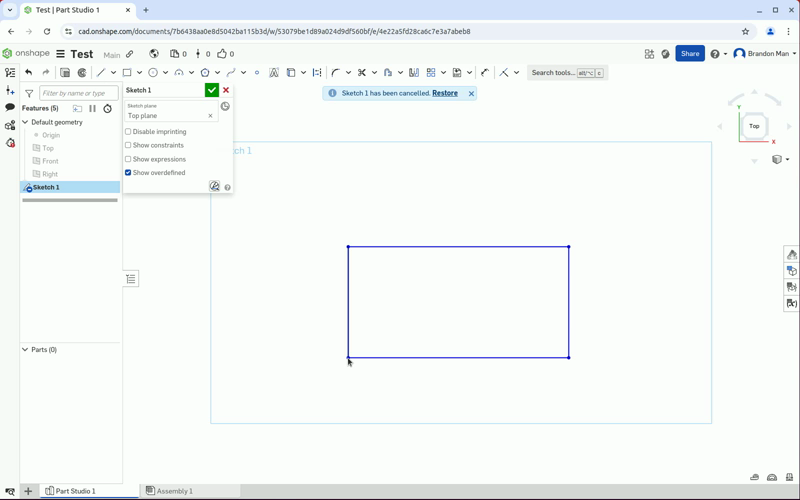
mouse_move(428, 333)
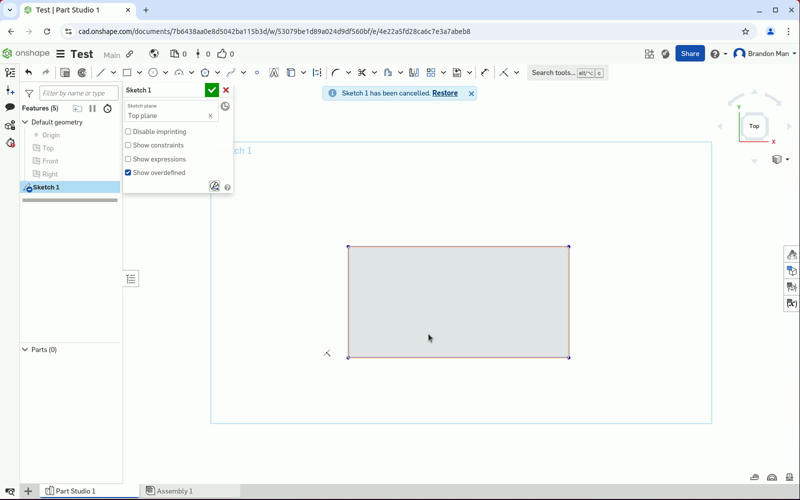
click(428, 333)
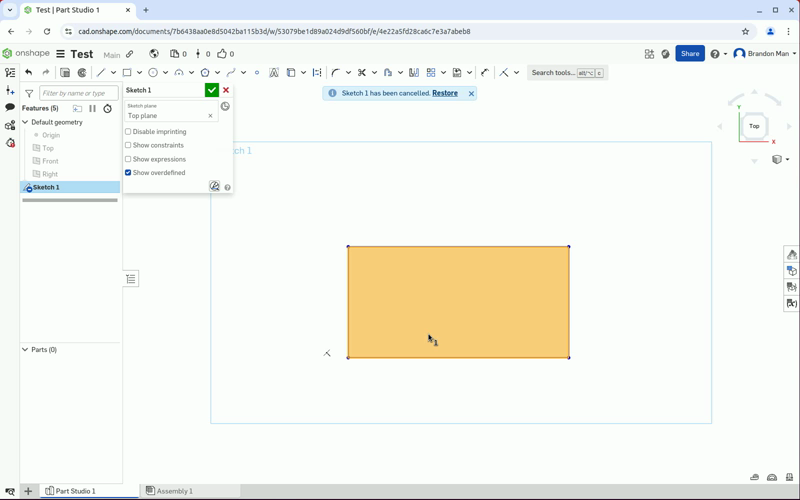
mouse_move(73, 352)
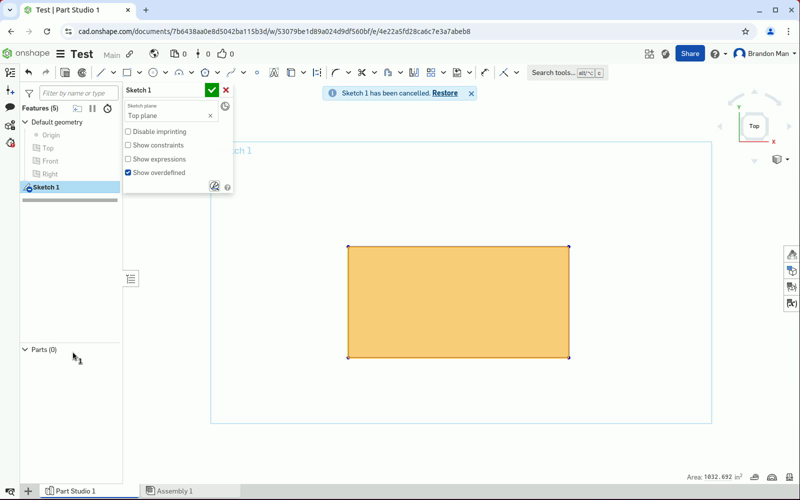
key(shift+y)
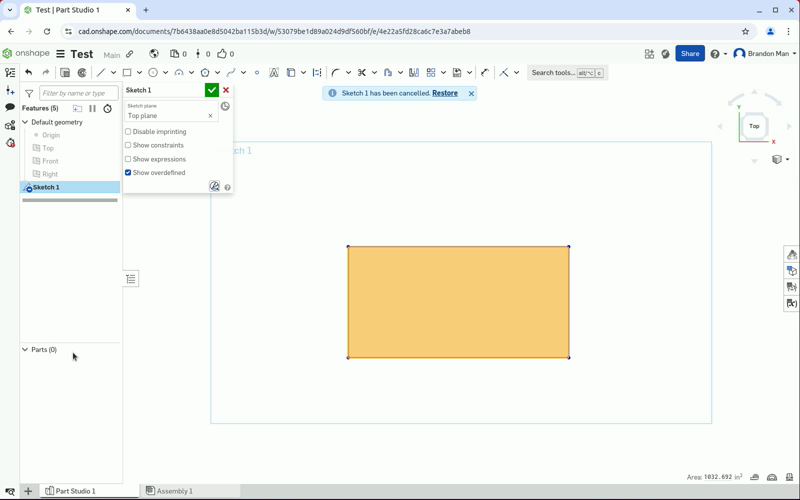
key(shift+e)
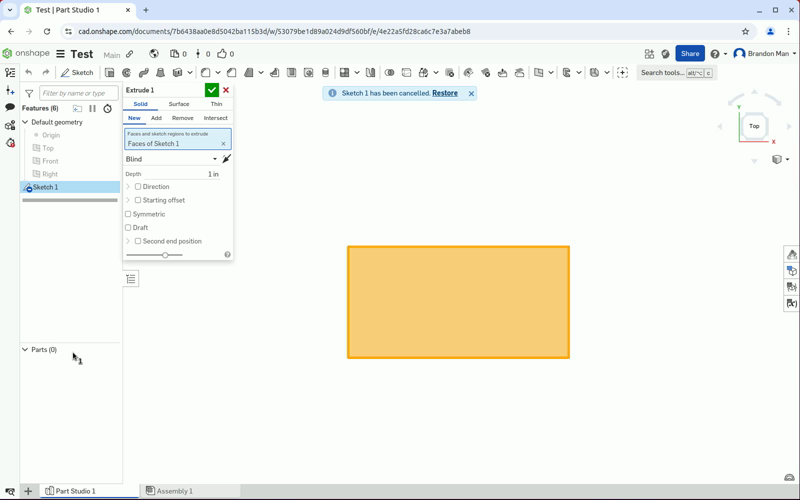
mouse_move(143, 106)
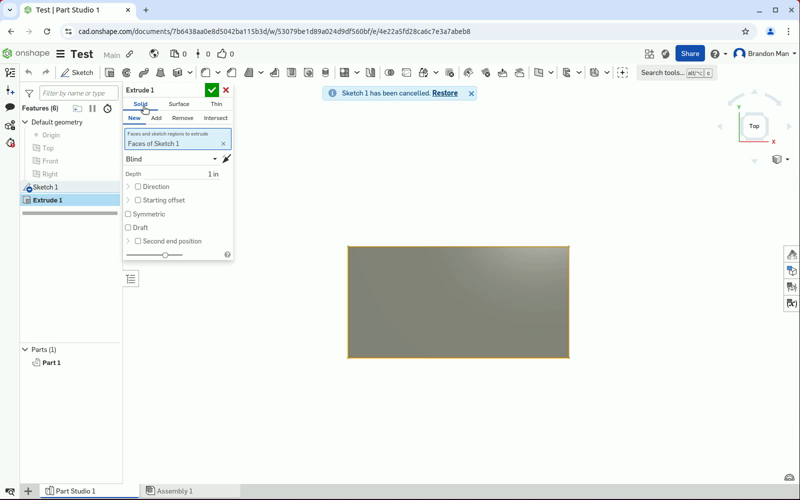
click(143, 106)
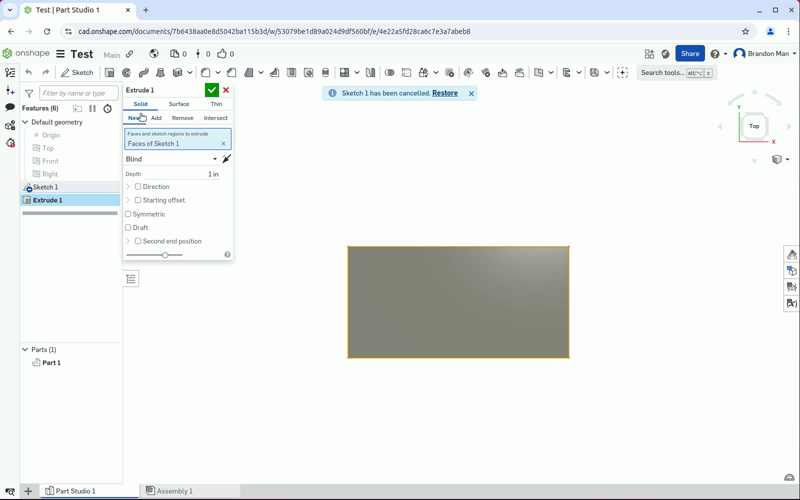
mouse_move(137, 120)
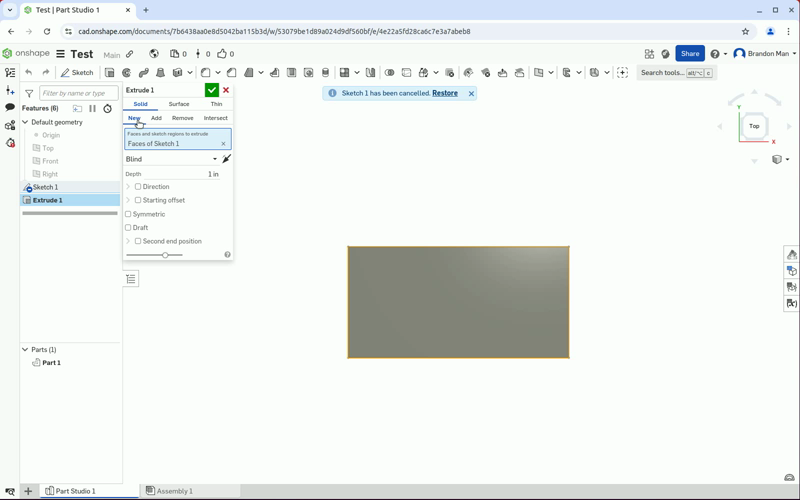
click(137, 120)
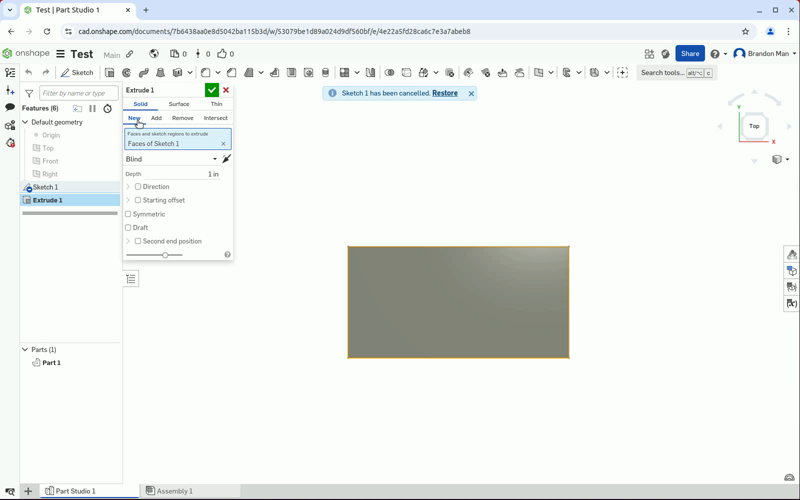
key(tab, 4)
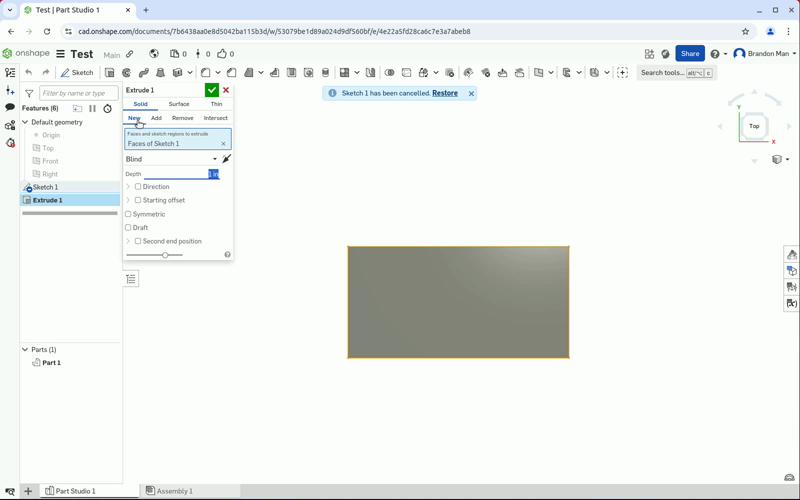
text(4.574)
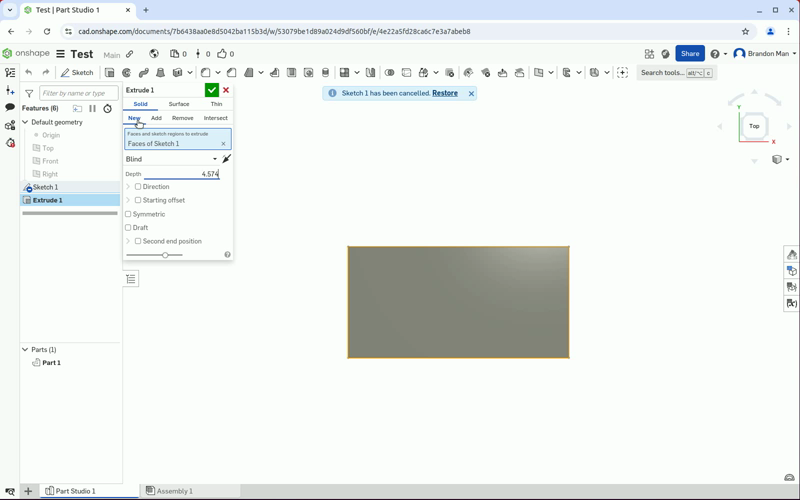
key(enter)
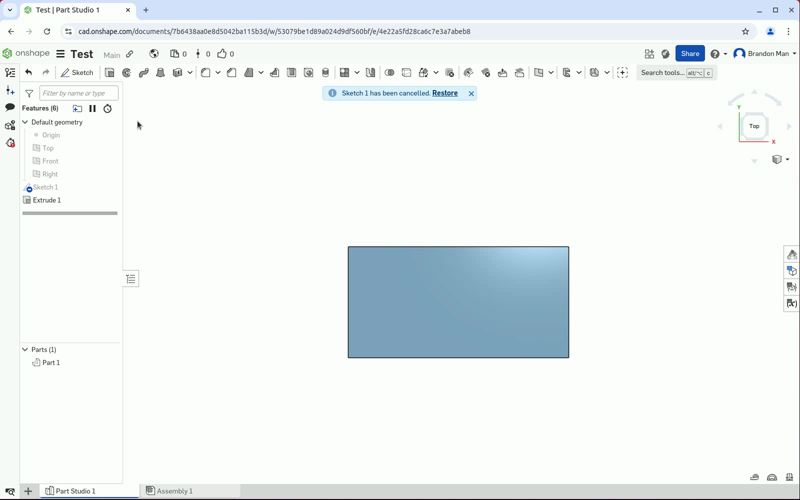
key(shift+h)
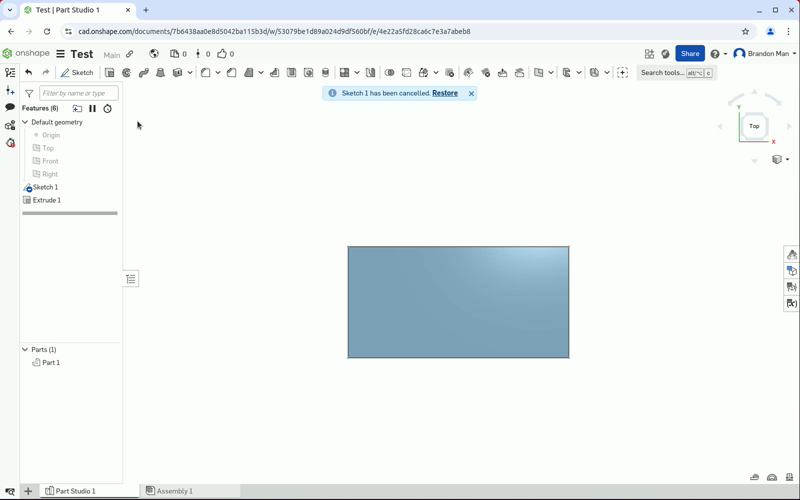
key(shift+h)
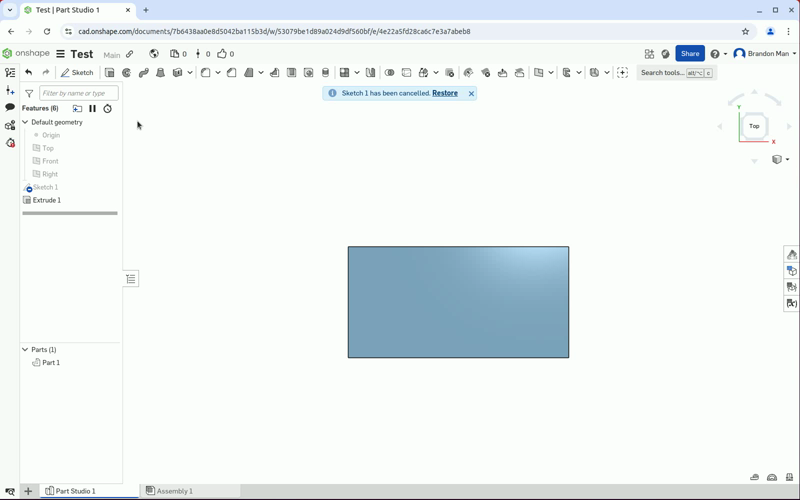
mouse_move(73, 189)
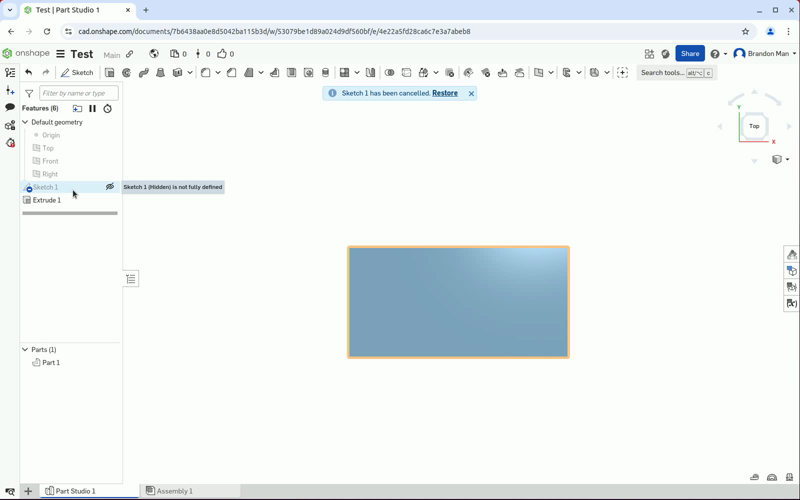
click(73, 189)
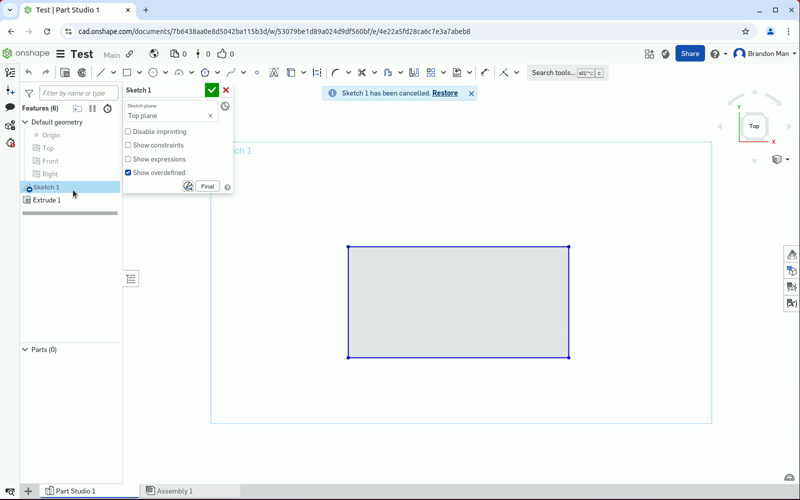
mouse_move(229, 92)
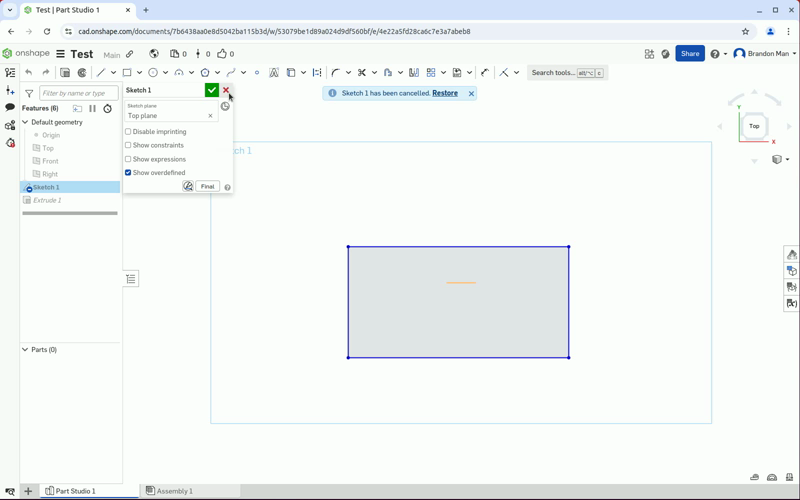
click(229, 92)
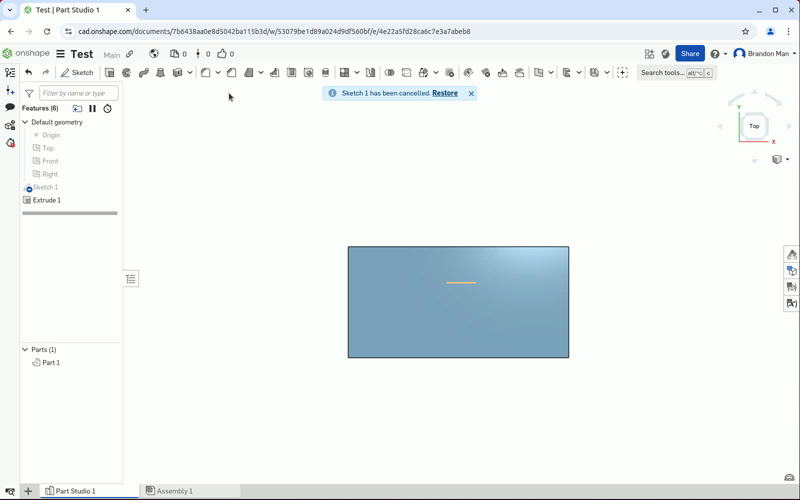
mouse_move(541, 75)
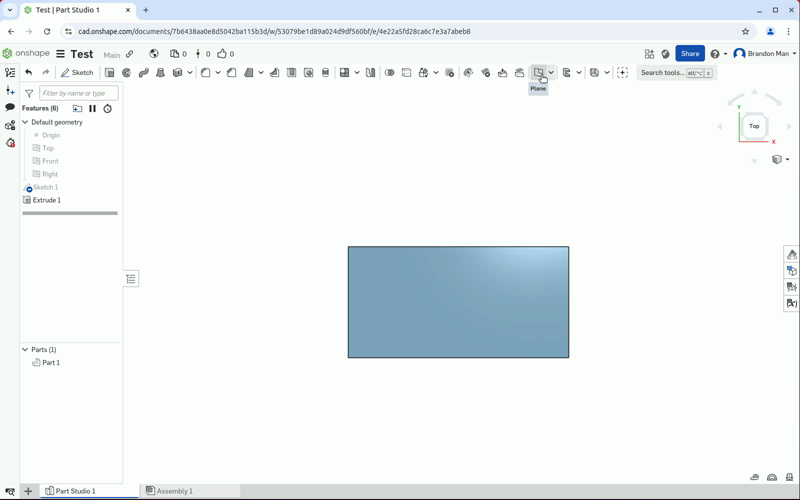
click(541, 75)
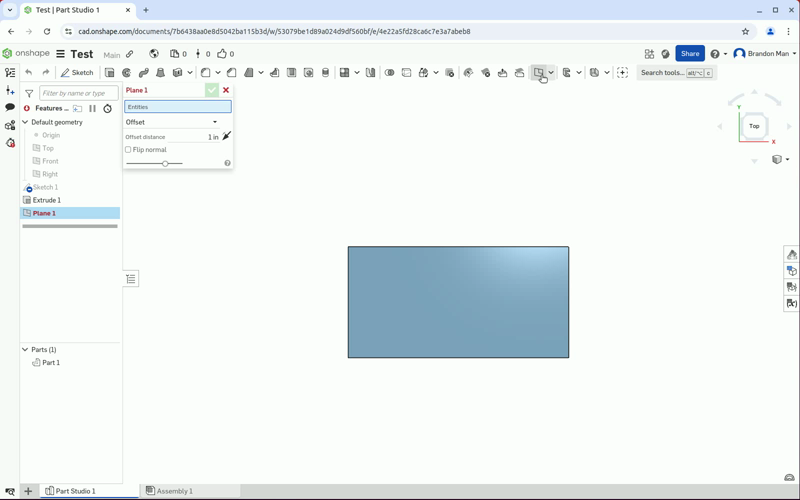
mouse_move(73, 150)
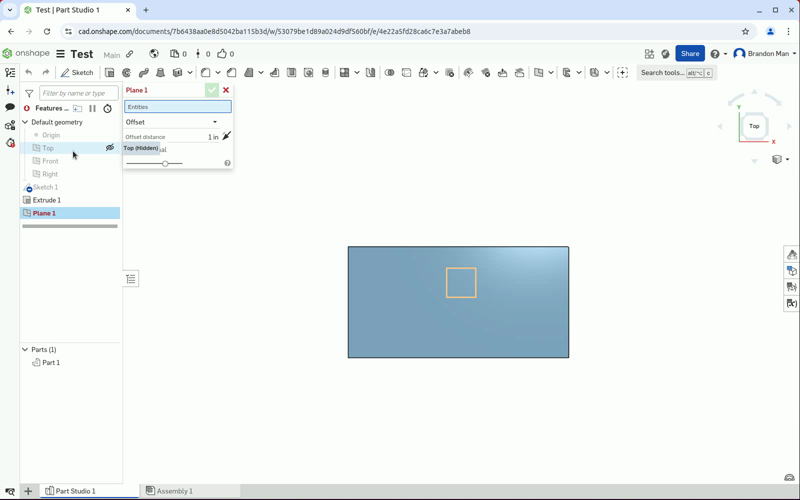
click(73, 150)
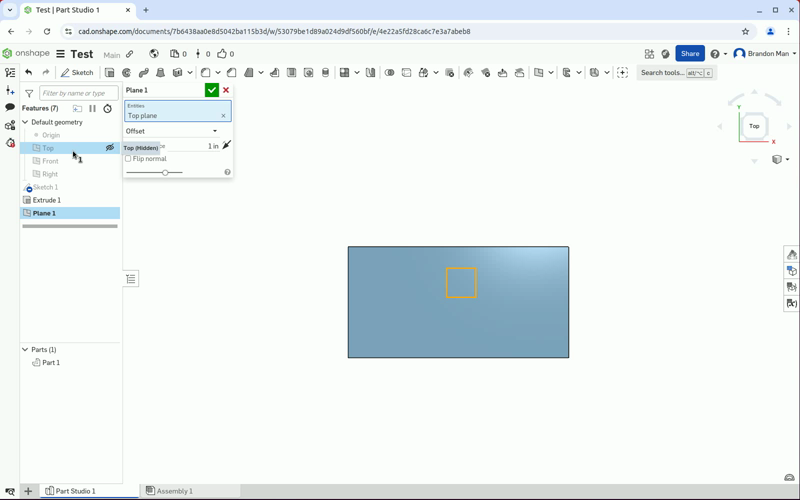
key(tab, 2)
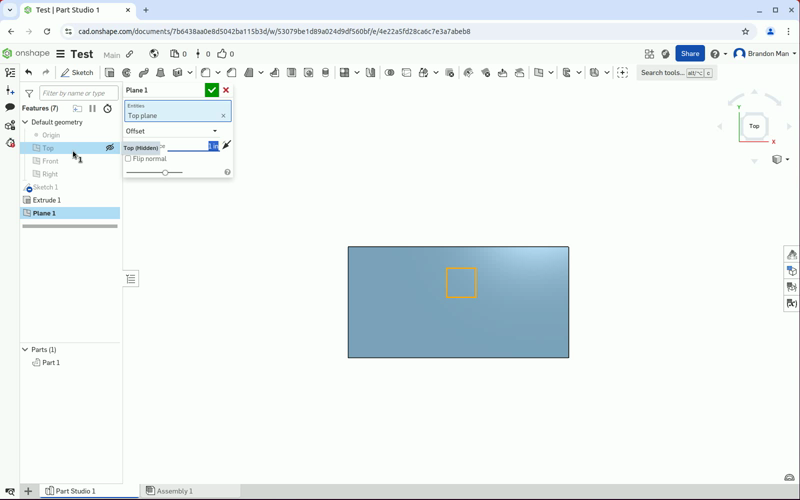
text(4.56)
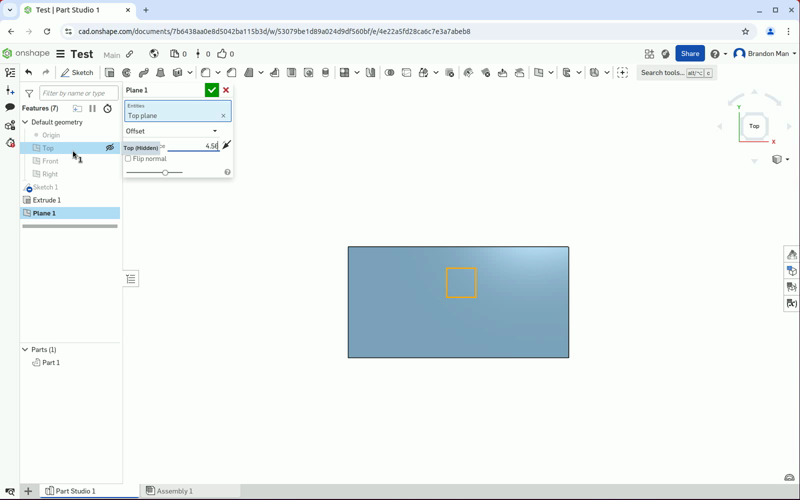
key(enter, 2)
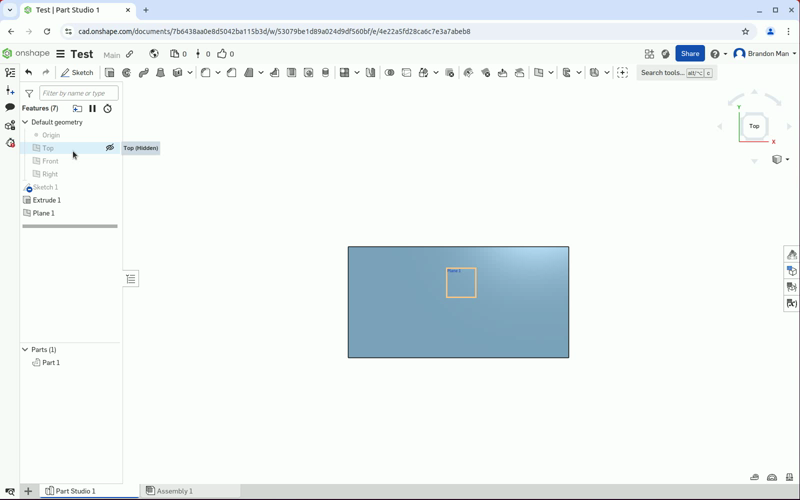
key(shift+s)
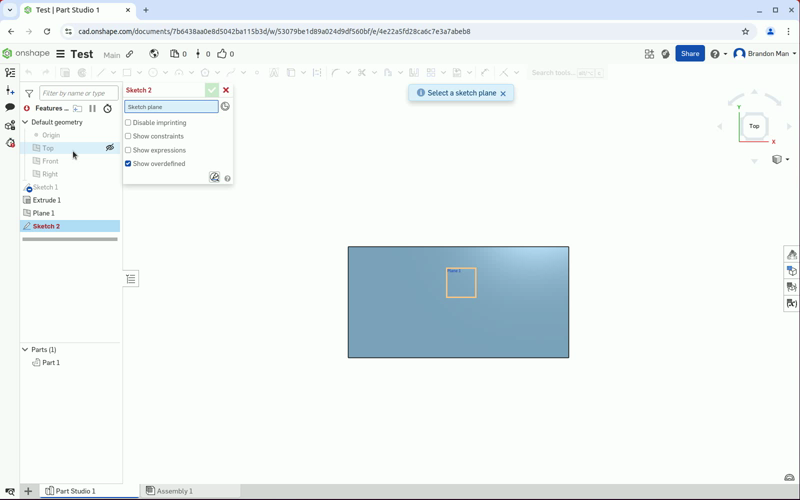
mouse_move(73, 215)
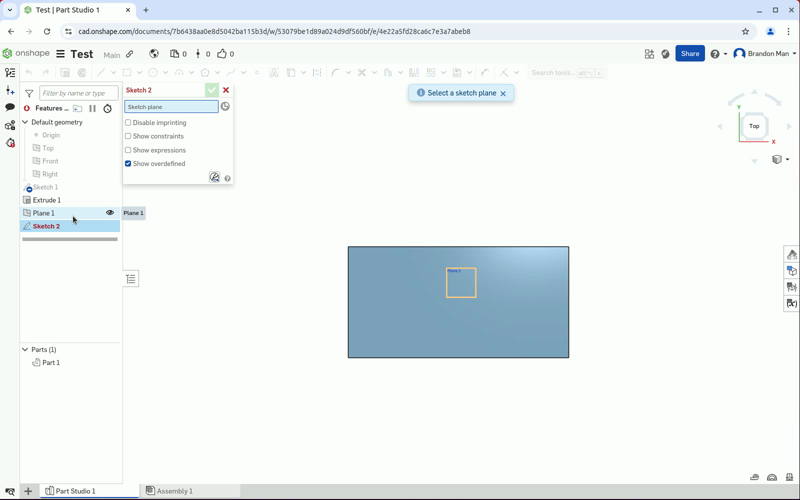
click(73, 215)
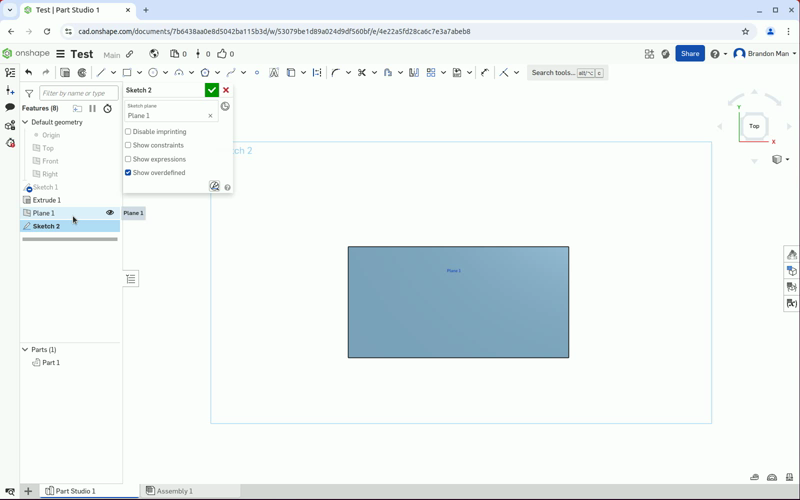
mouse_move(73, 352)
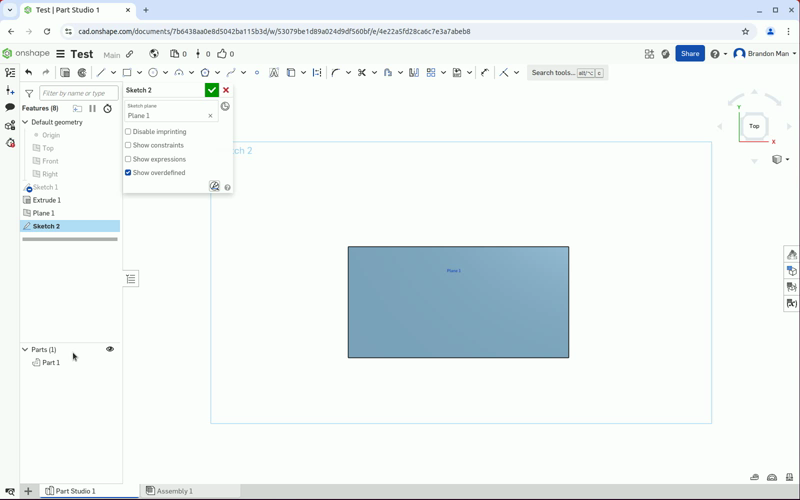
key(y)
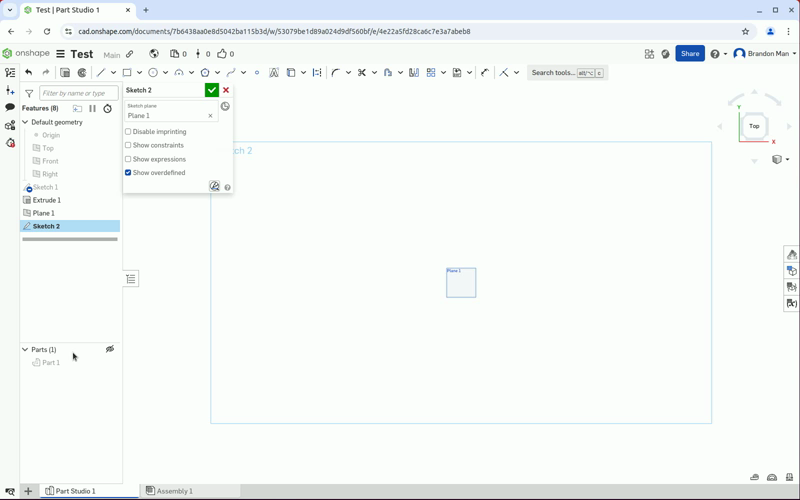
key(c)
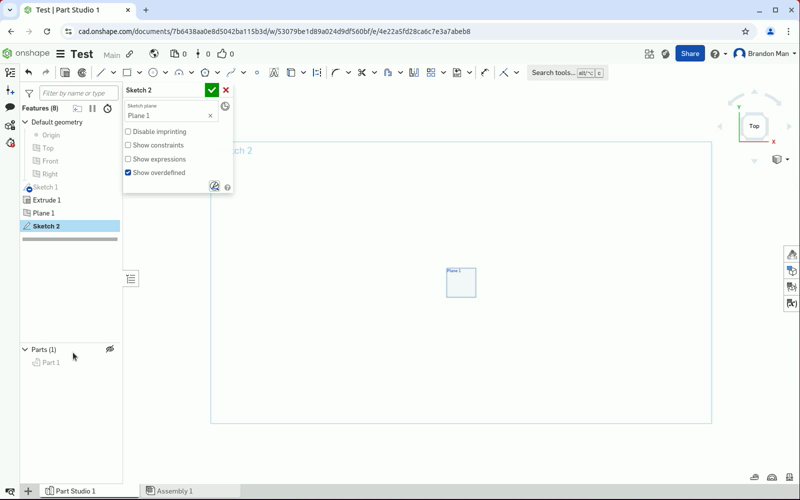
key_down(shift)
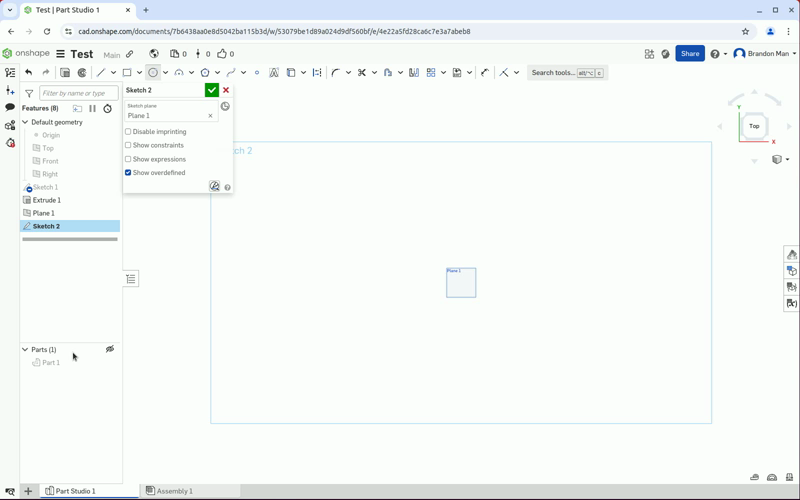
mouse_move(378, 303)
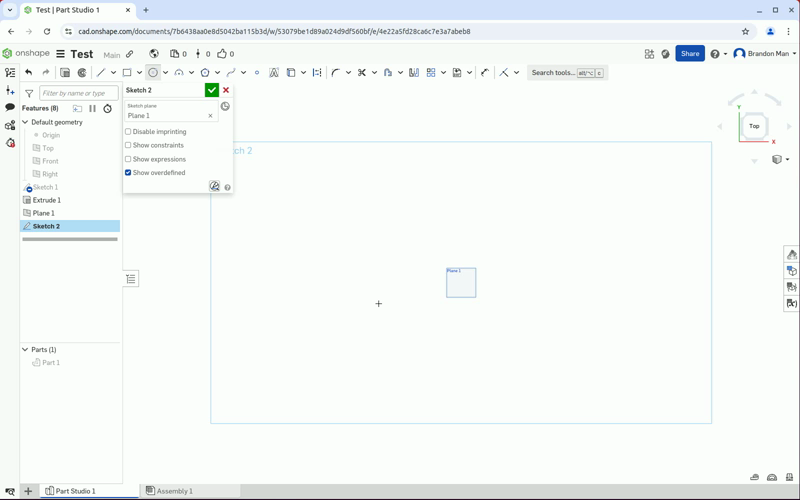
click(378, 303)
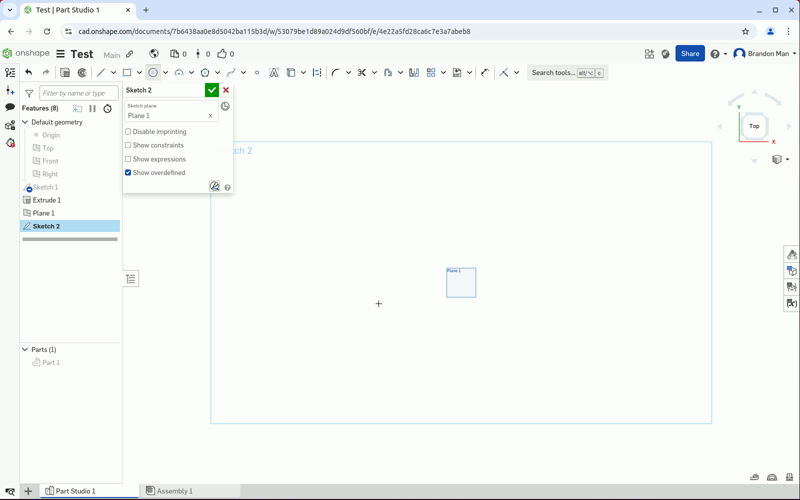
key_up(shift)
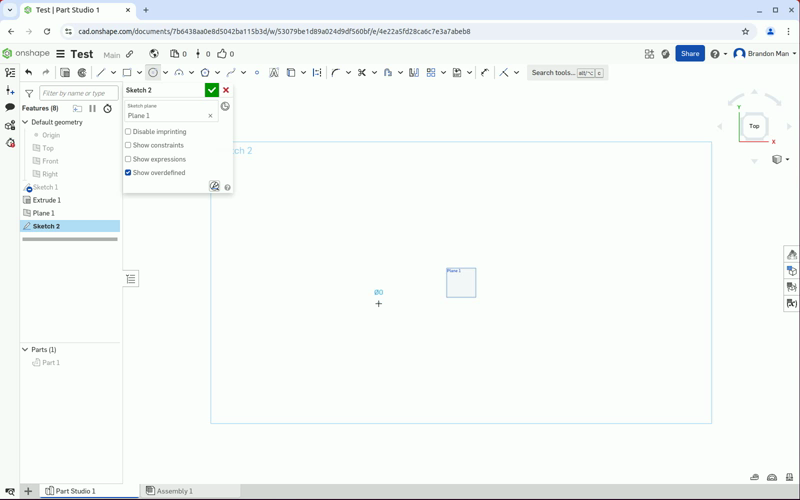
mouse_move(384, 303)
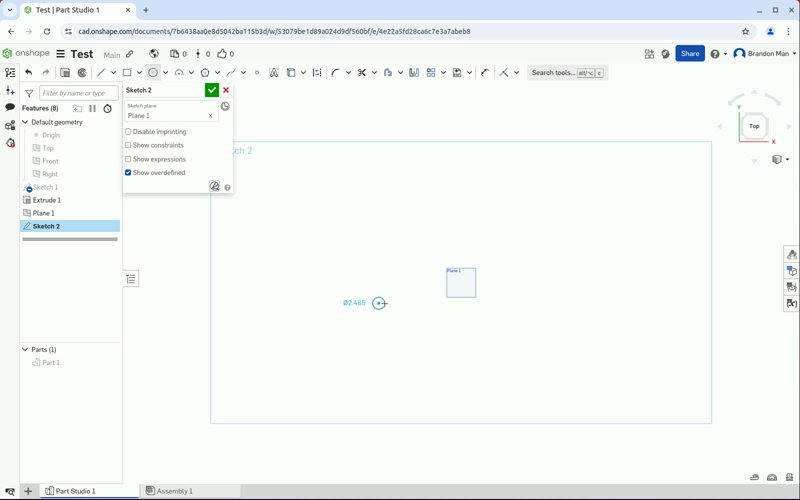
click(384, 303)
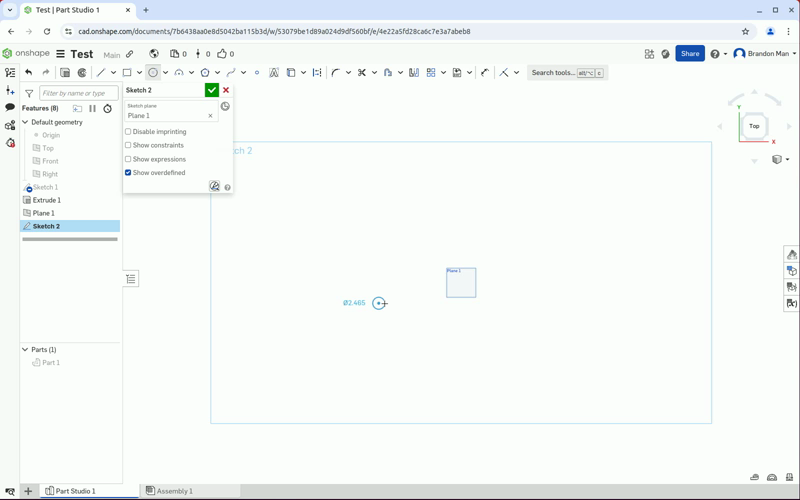
key(esc)
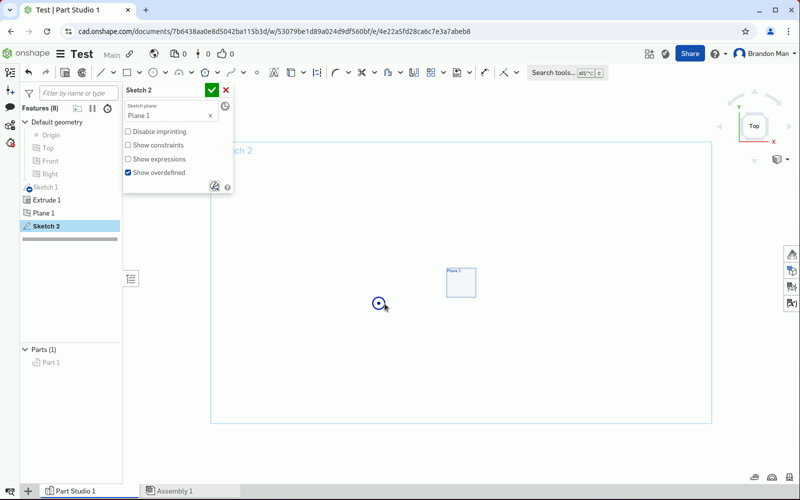
mouse_move(380, 299)
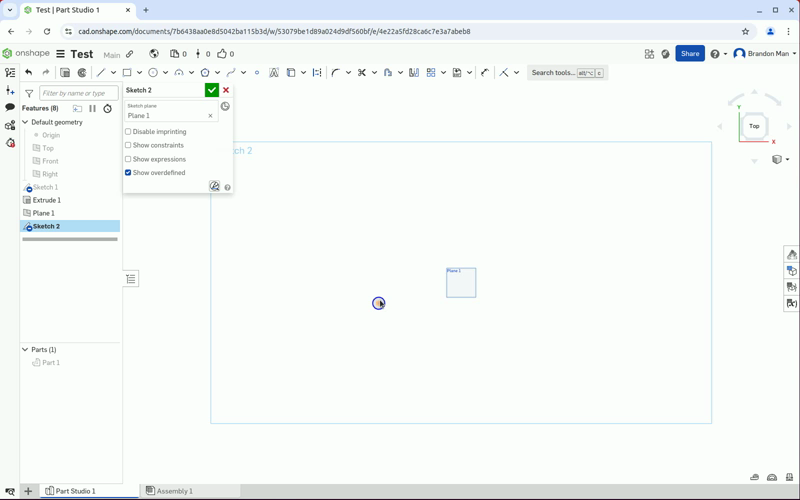
scroll(6)
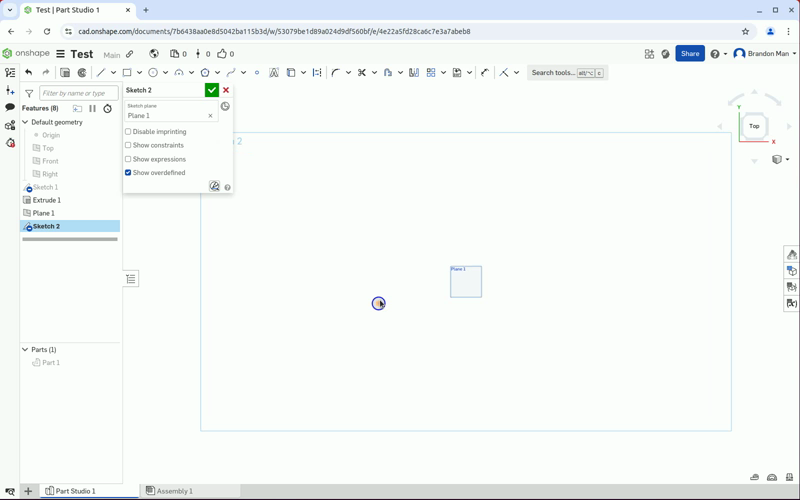
scroll(6)
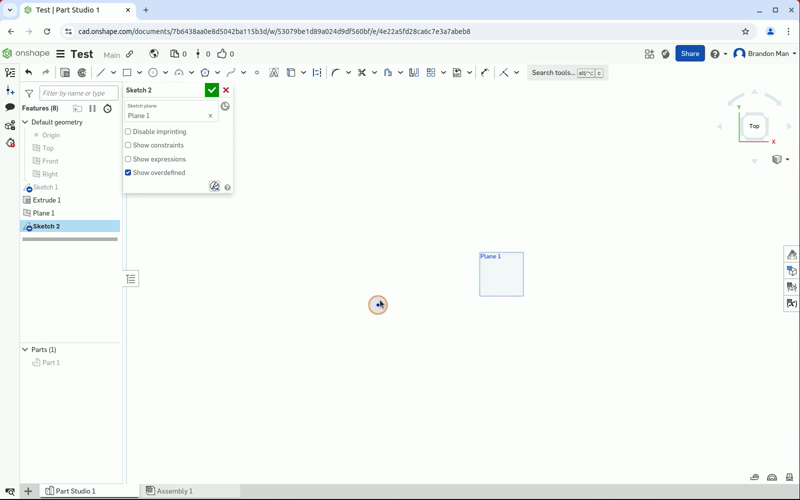
scroll(6)
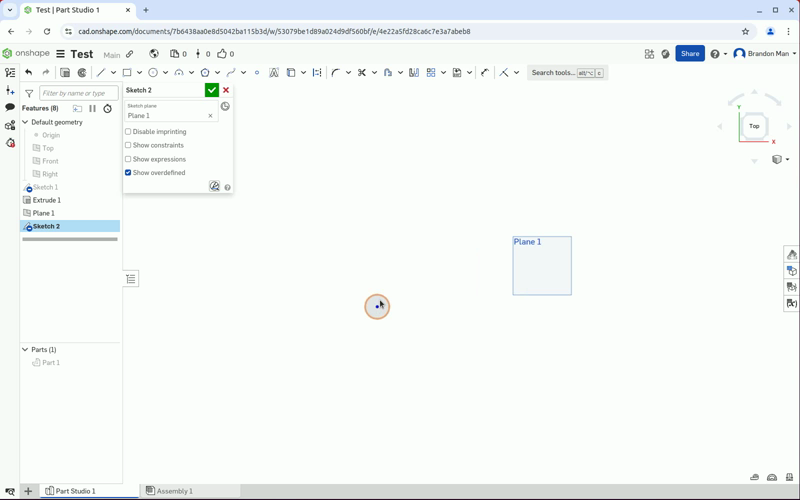
scroll(6)
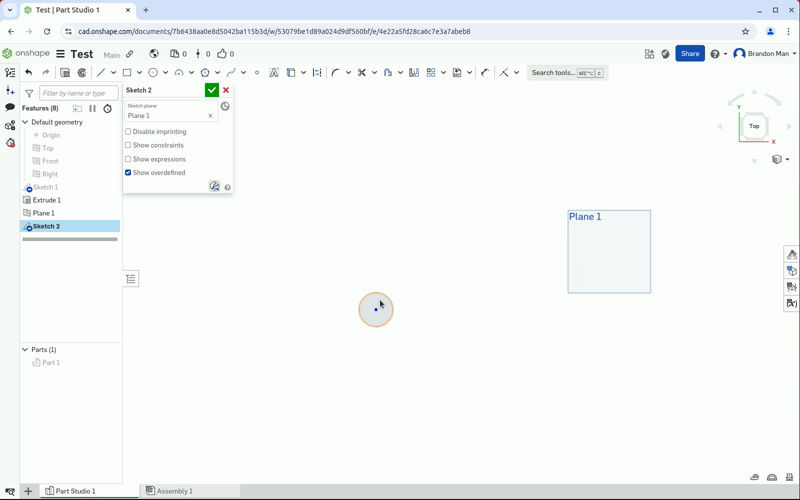
scroll(6)
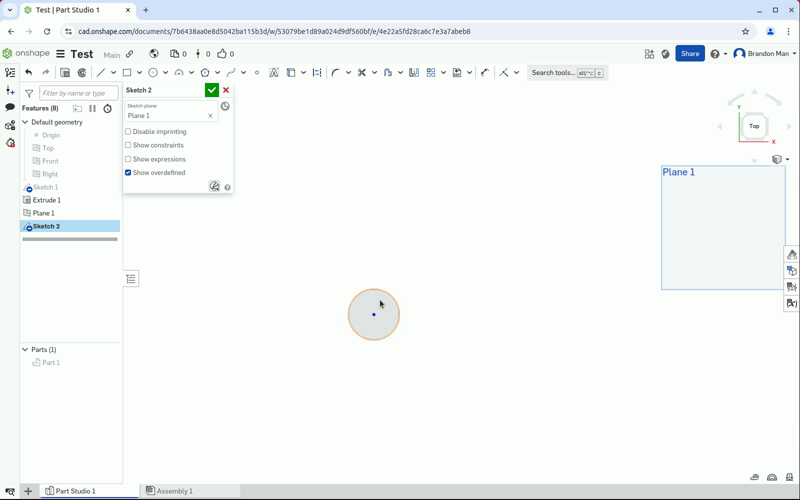
scroll(6)
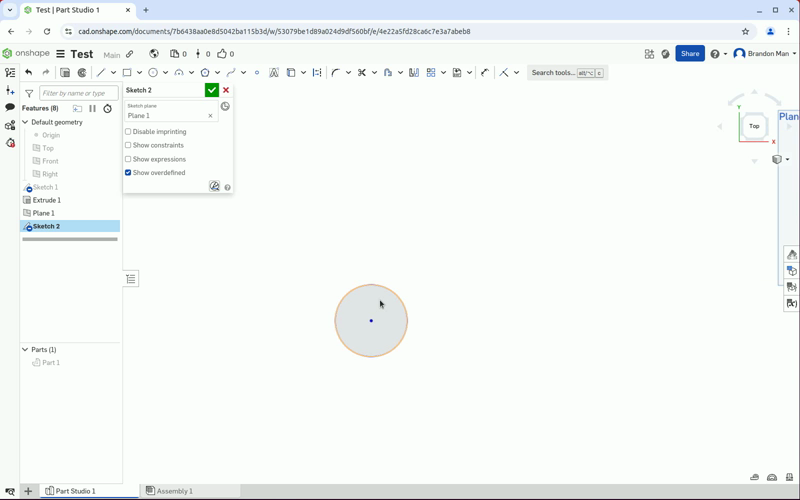
scroll(6)
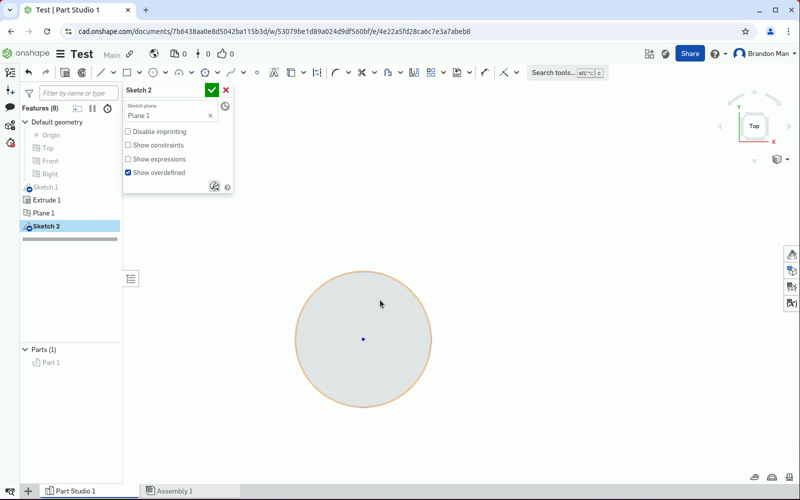
click(380, 299)
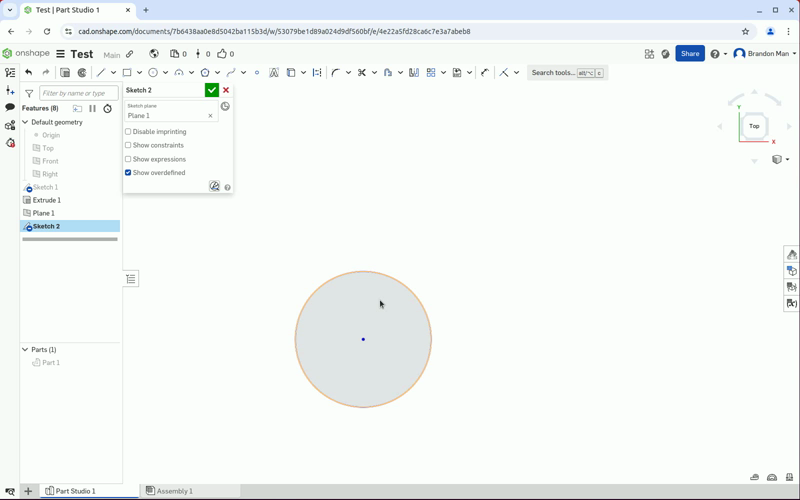
scroll(-6)
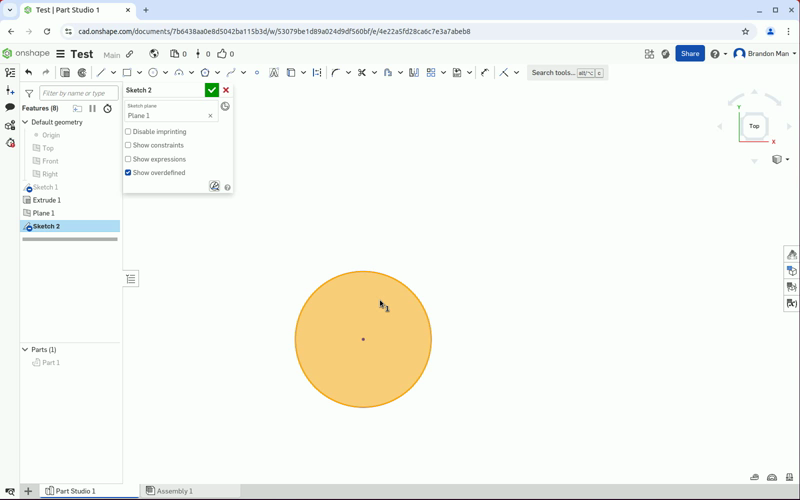
scroll(-6)
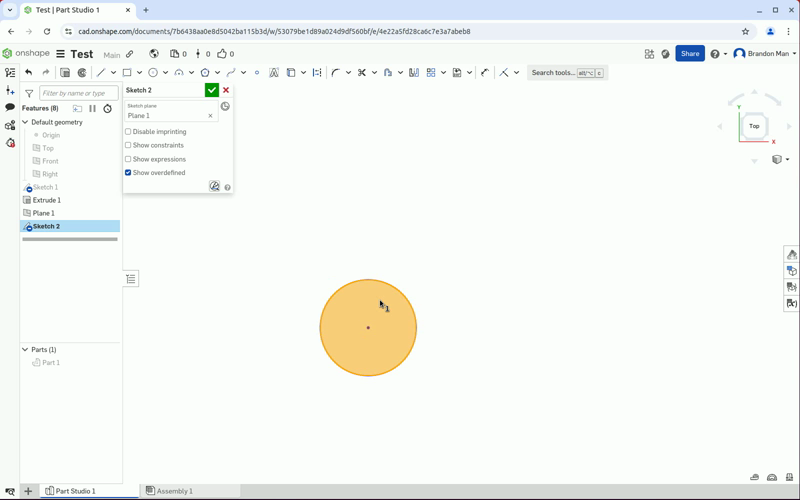
scroll(-6)
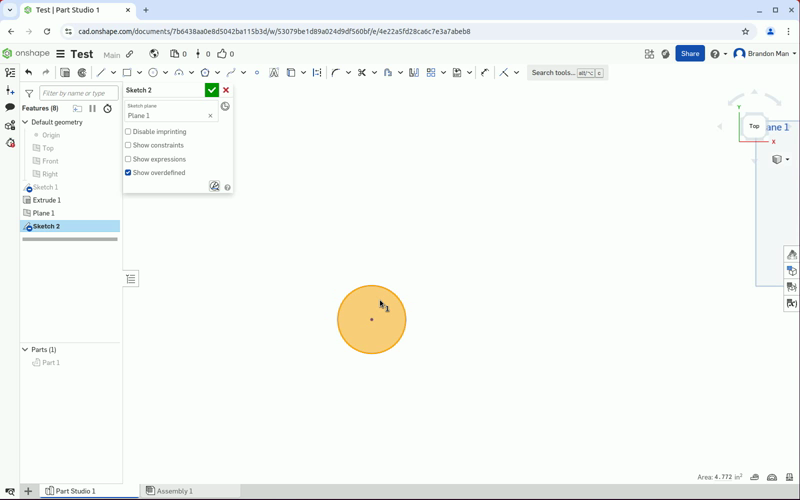
scroll(-6)
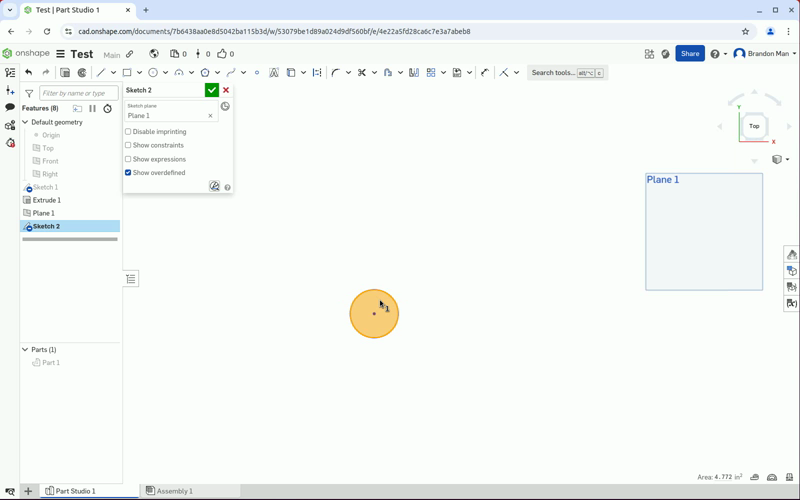
scroll(-6)
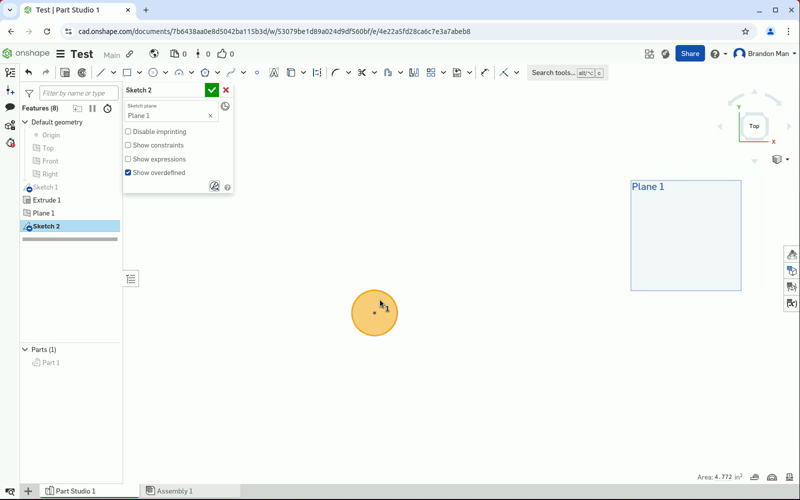
scroll(-6)
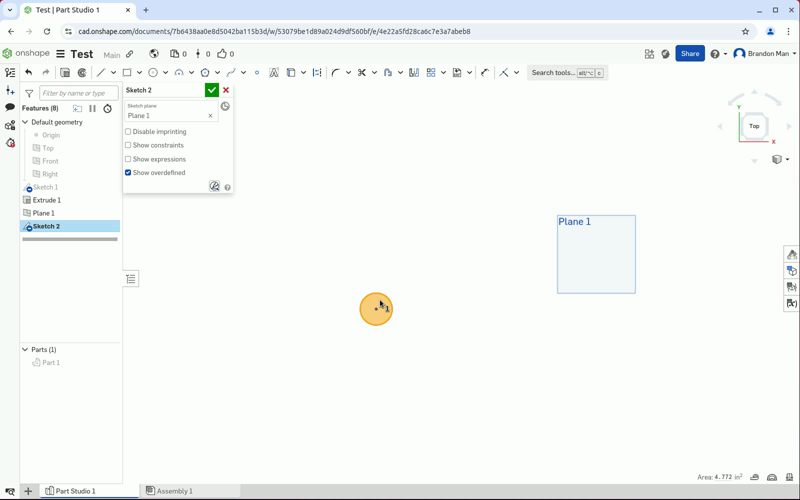
scroll(-6)
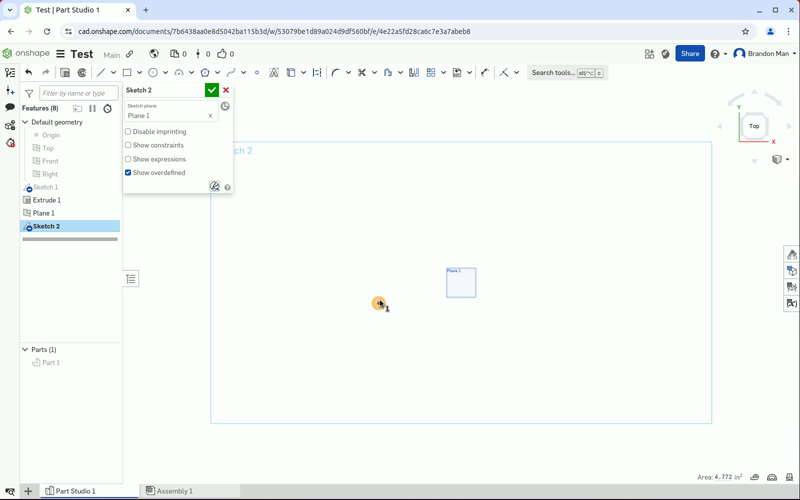
mouse_move(73, 352)
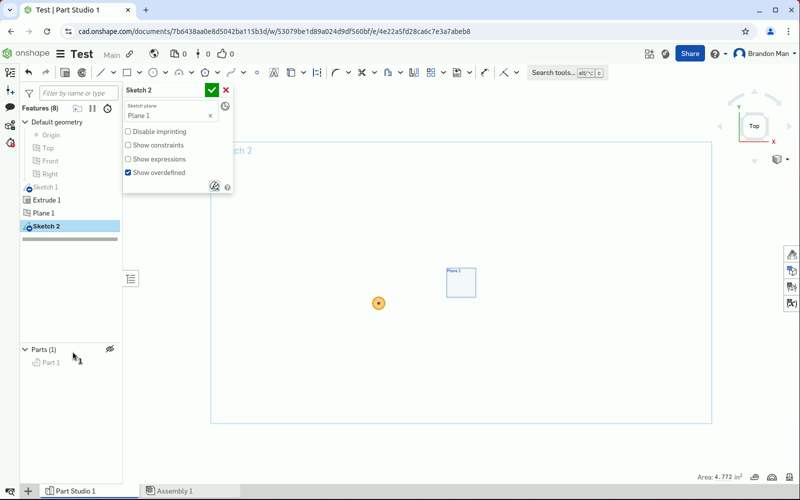
key(shift+y)
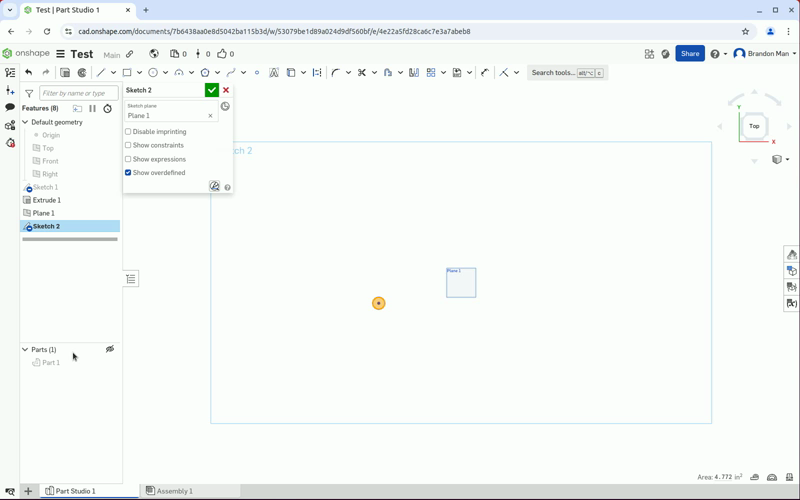
key(shift+e)
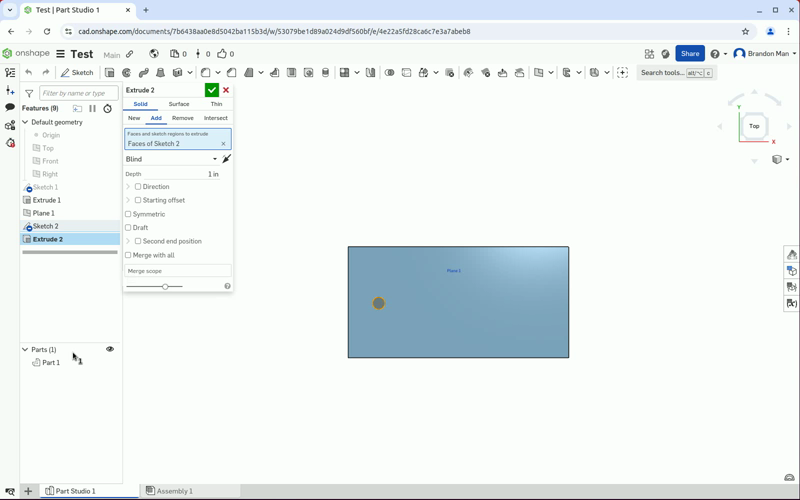
mouse_move(143, 106)
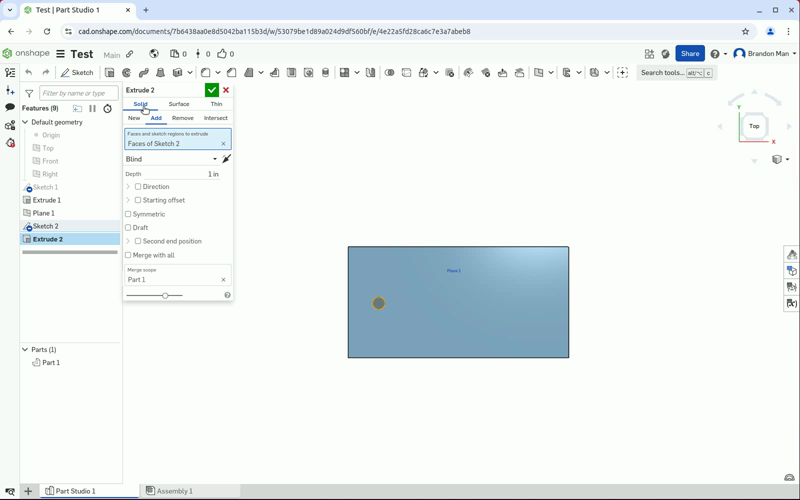
click(143, 106)
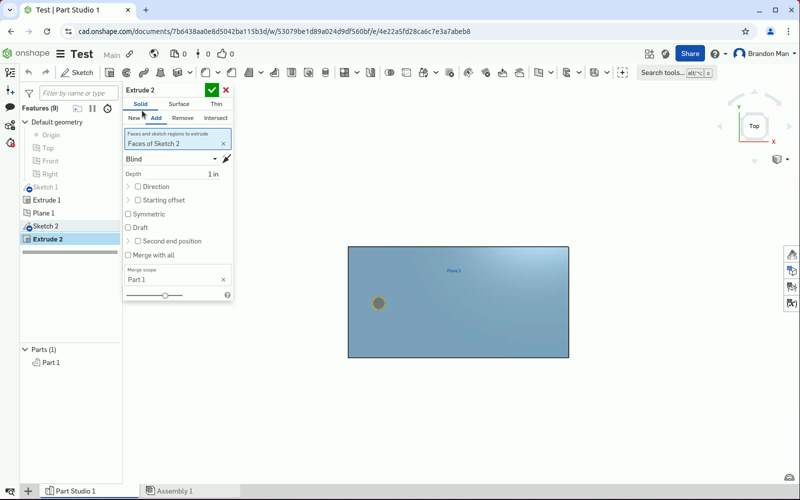
mouse_move(137, 120)
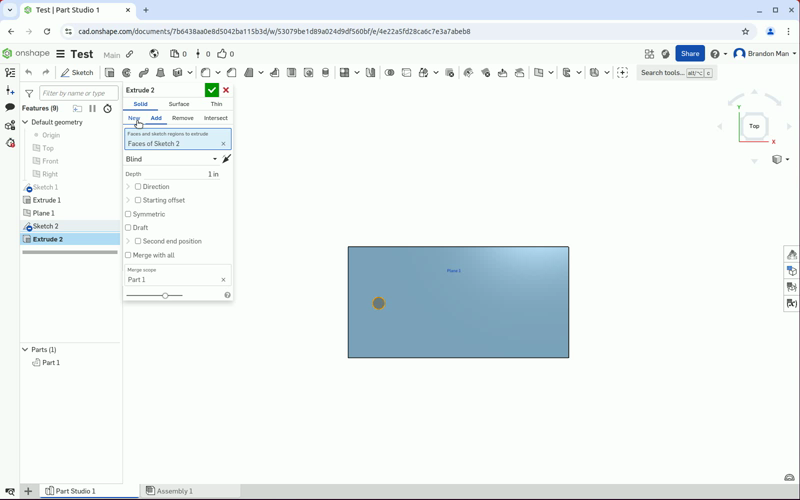
click(137, 120)
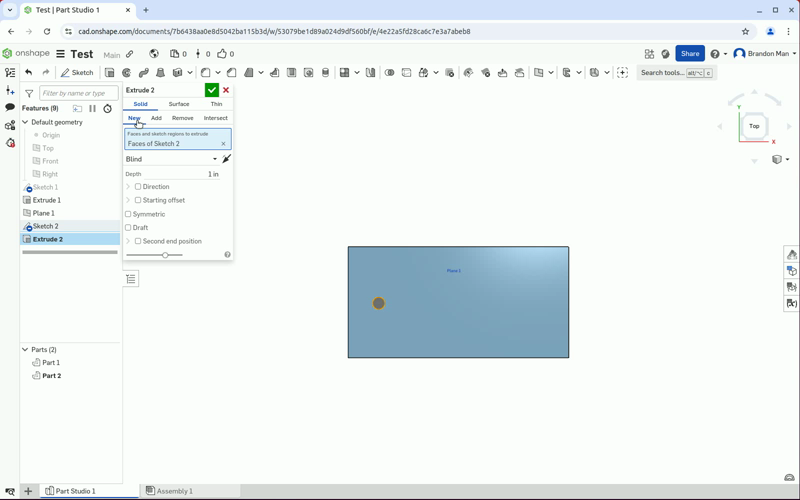
key(tab, 4)
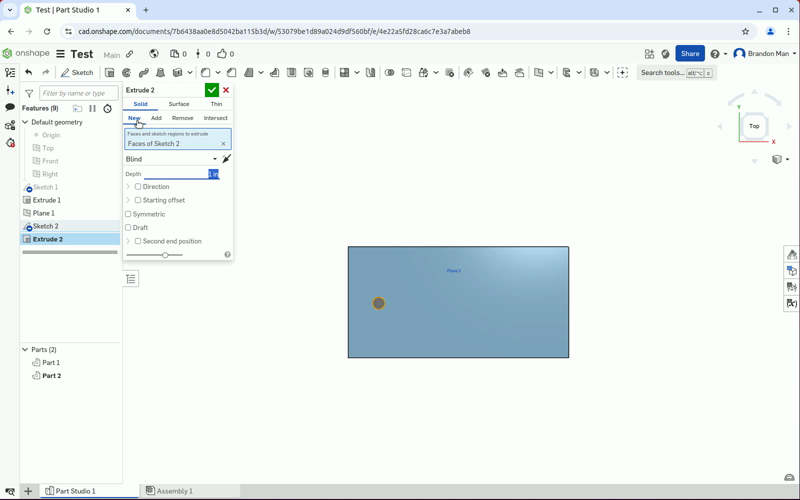
text(4.574)
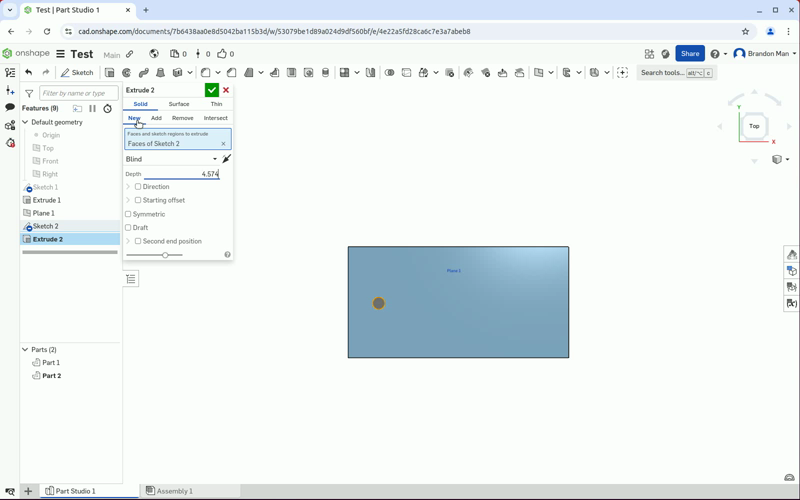
key(enter)
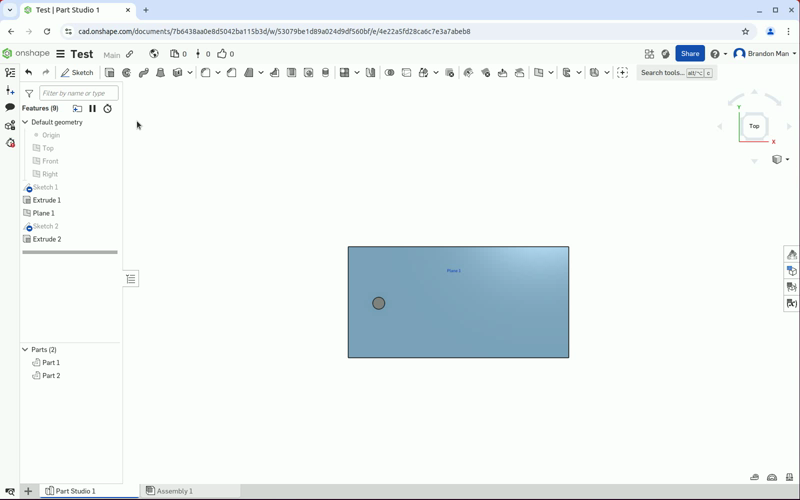
key(shift+h)
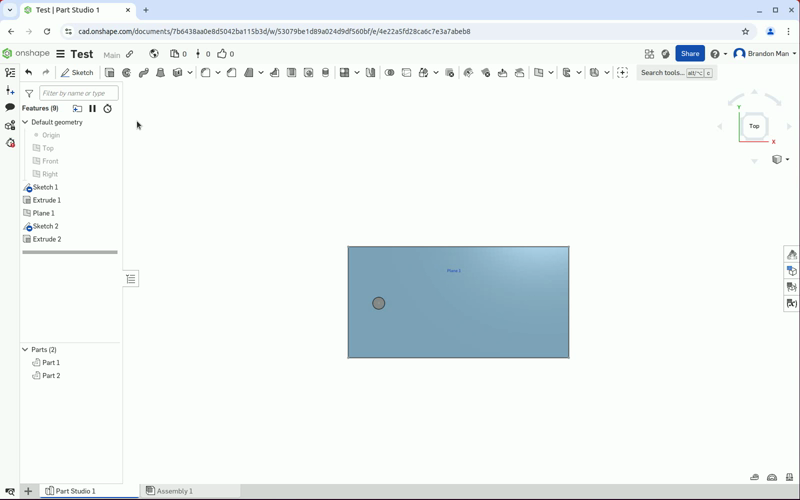
key(shift+h)
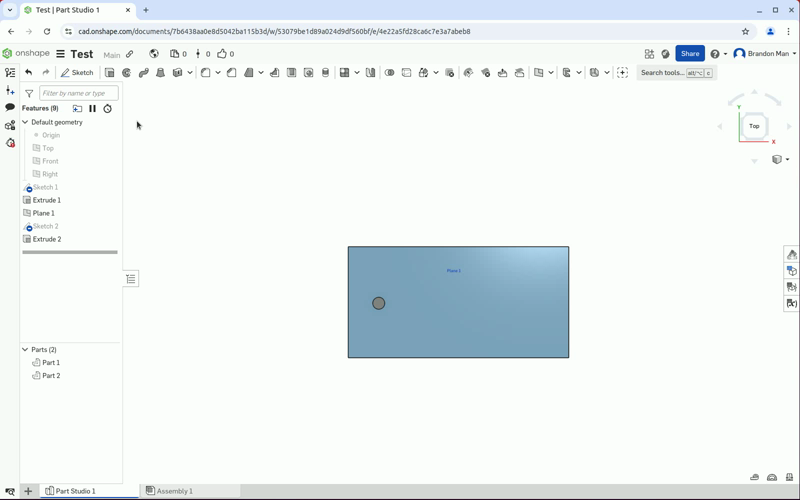
mouse_move(73, 189)
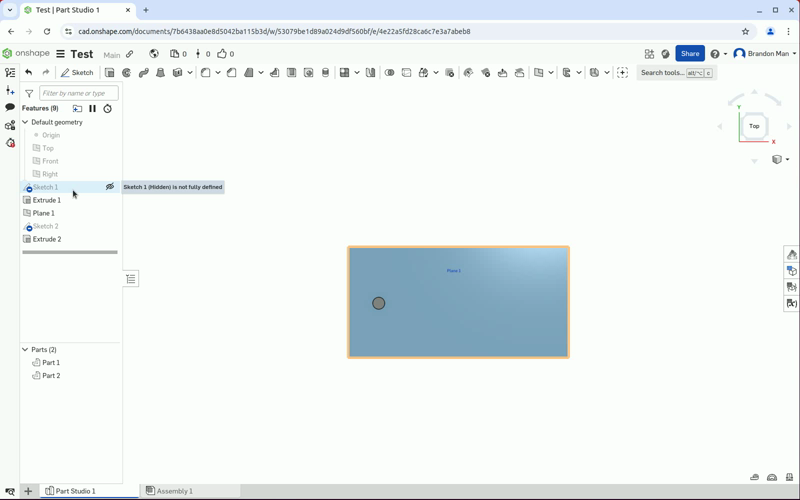
click(73, 189)
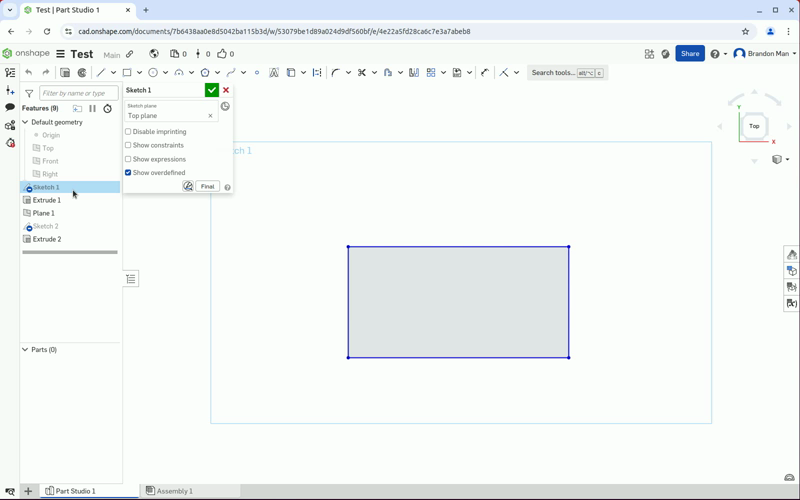
mouse_move(229, 92)
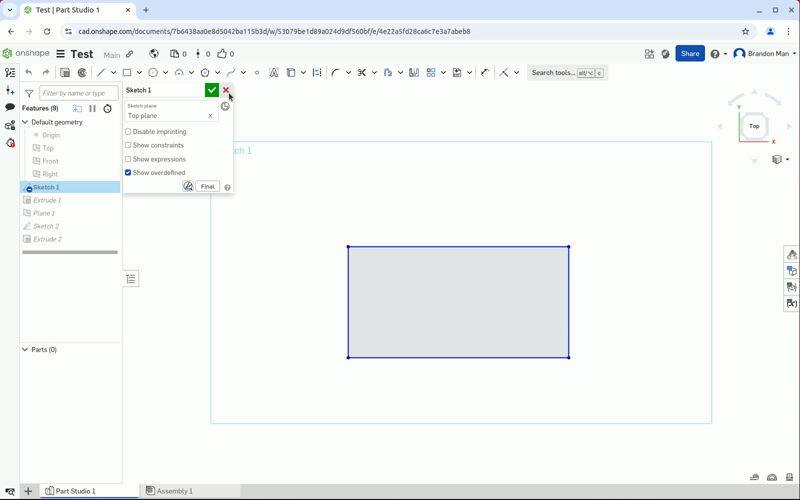
click(229, 92)
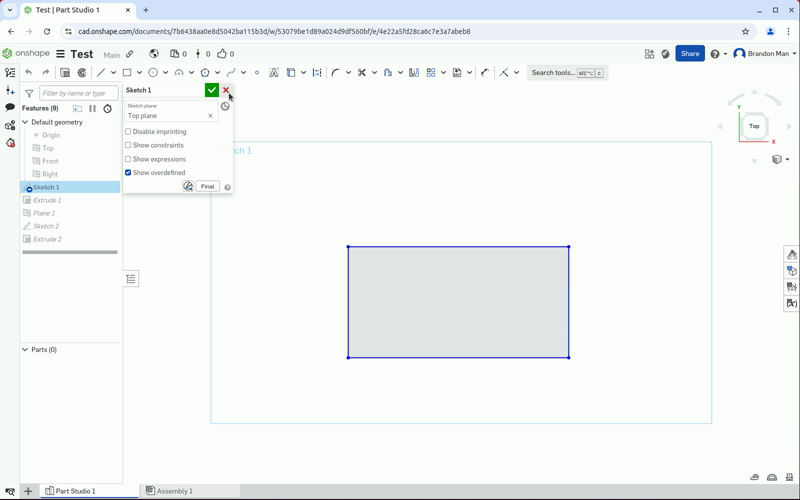
key(shift+s)
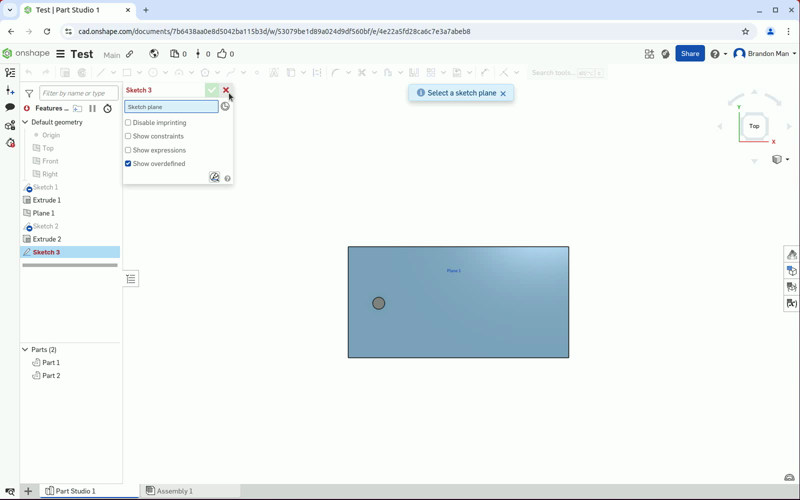
mouse_move(73, 215)
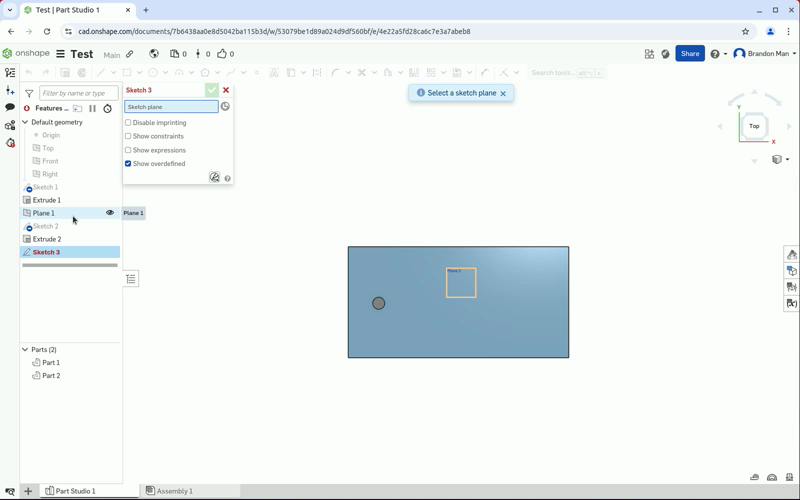
click(73, 215)
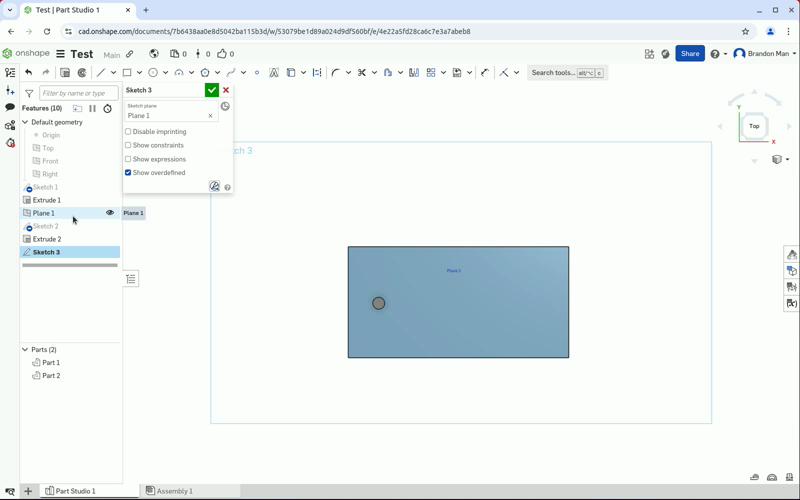
mouse_move(73, 352)
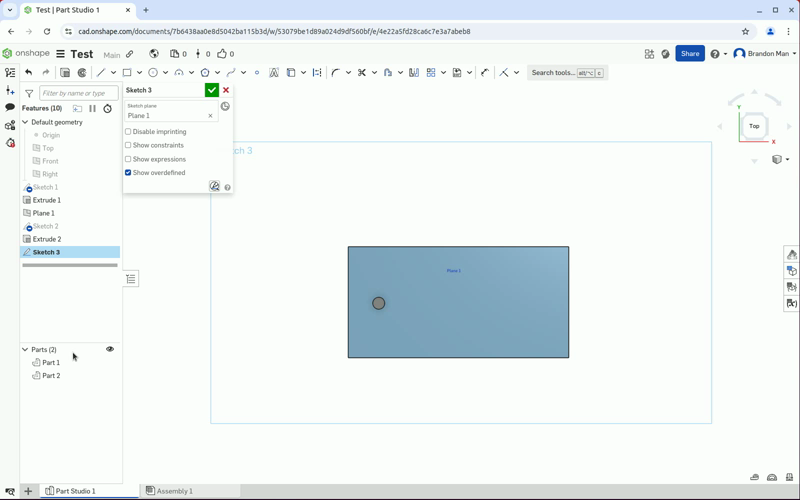
key(y)
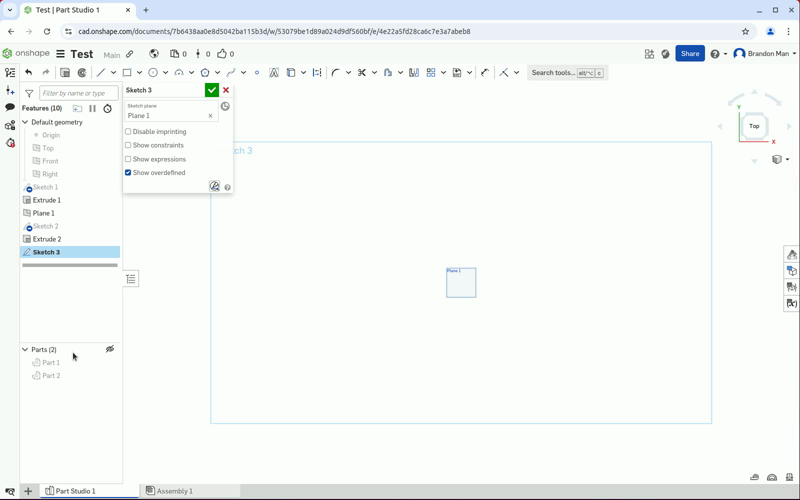
key(c)
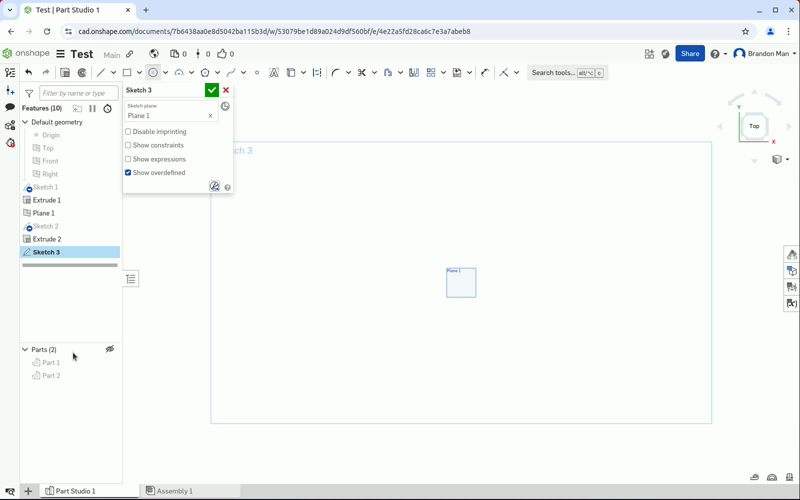
key_down(shift)
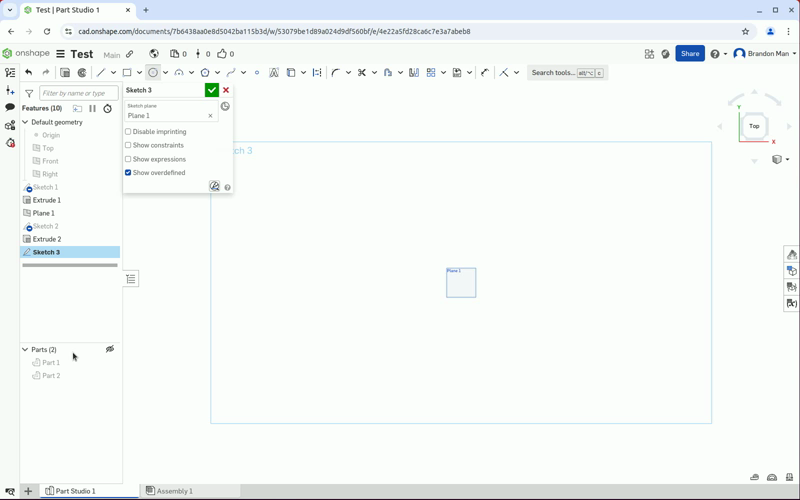
mouse_move(423, 303)
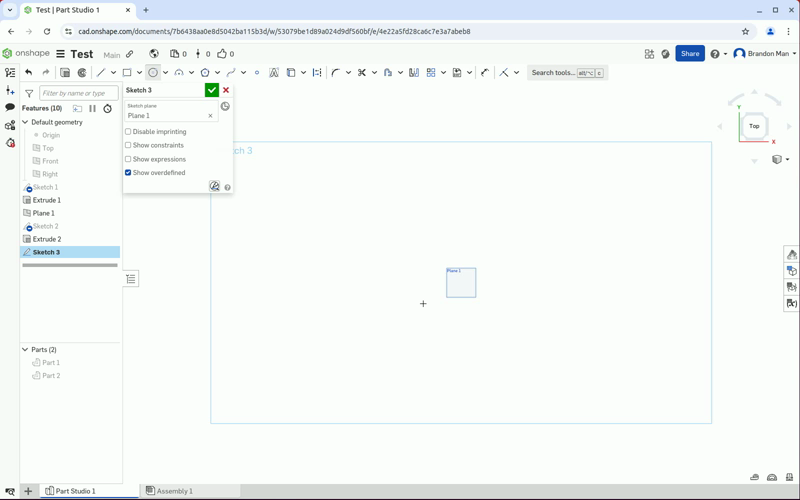
click(423, 303)
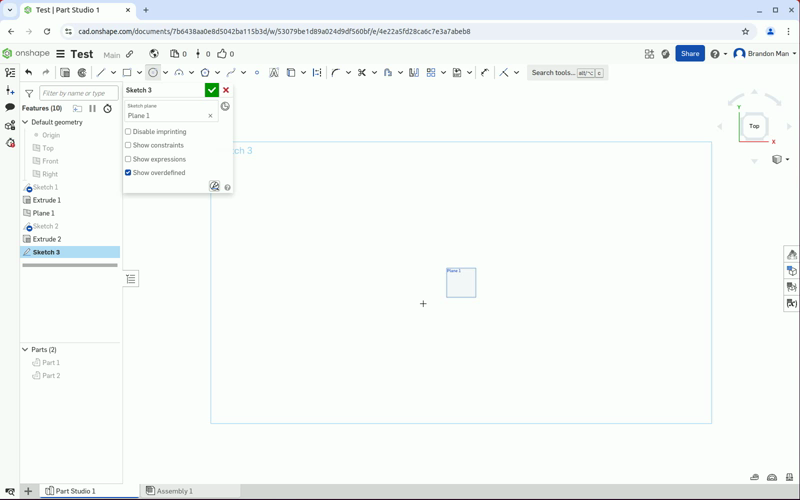
key_up(shift)
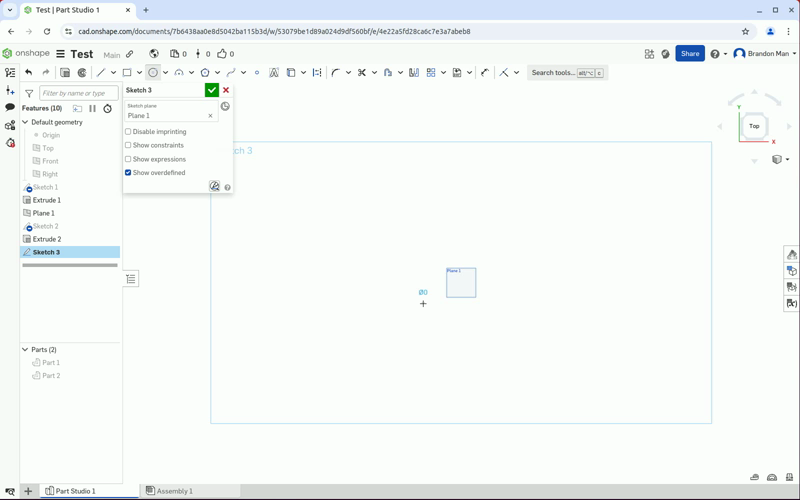
mouse_move(429, 303)
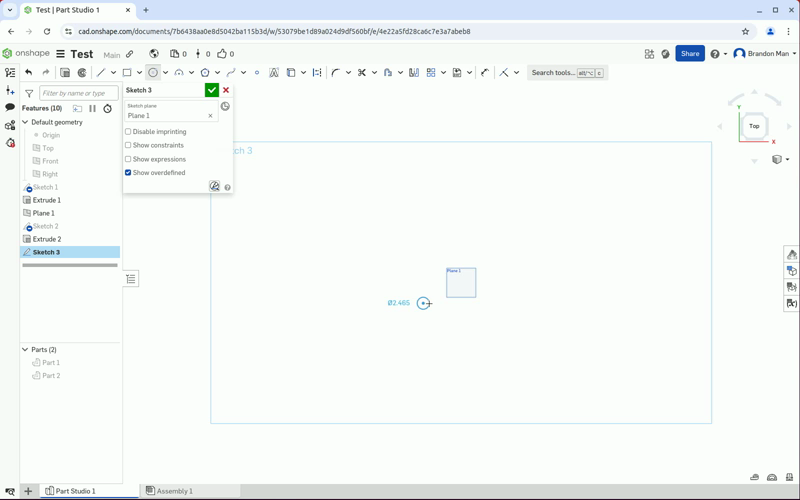
click(429, 303)
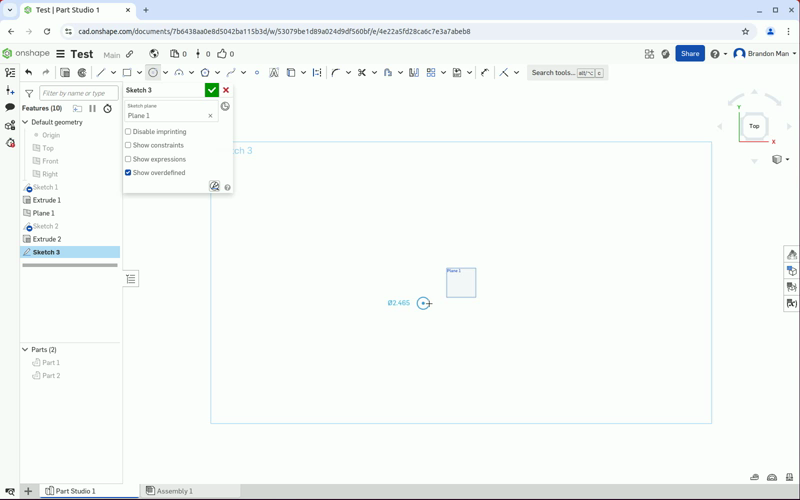
key(esc)
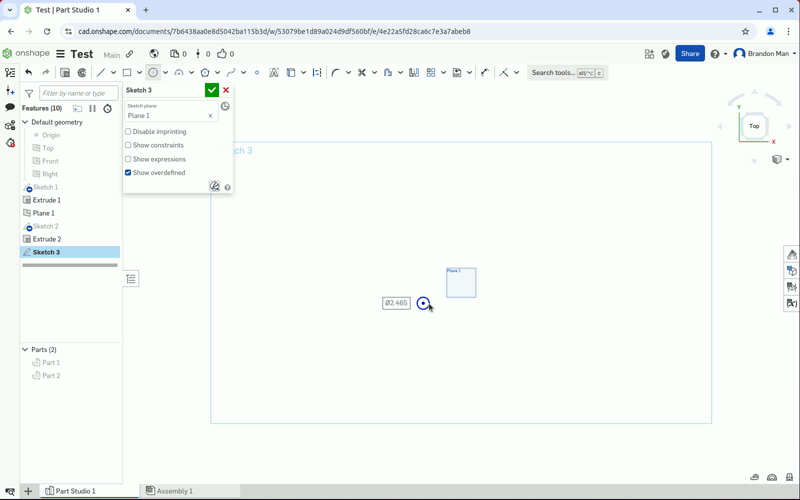
mouse_move(427, 298)
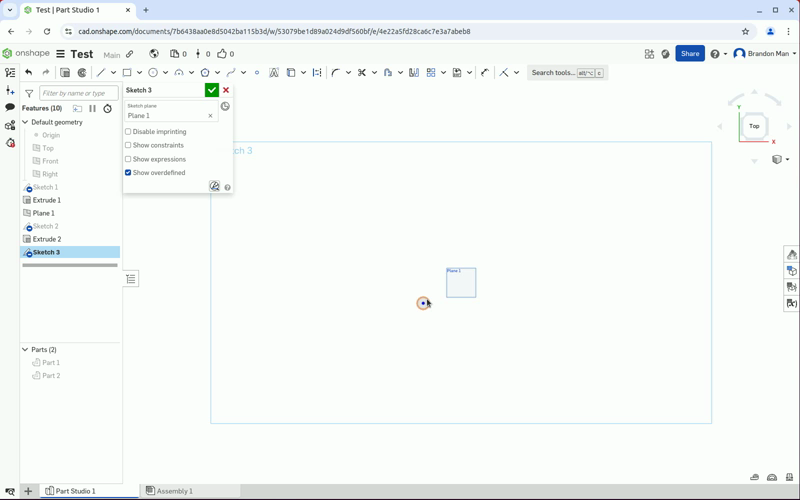
scroll(6)
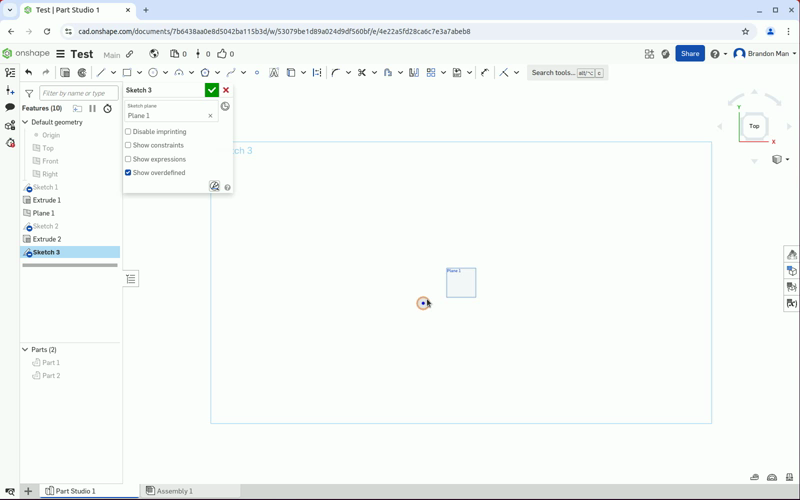
scroll(6)
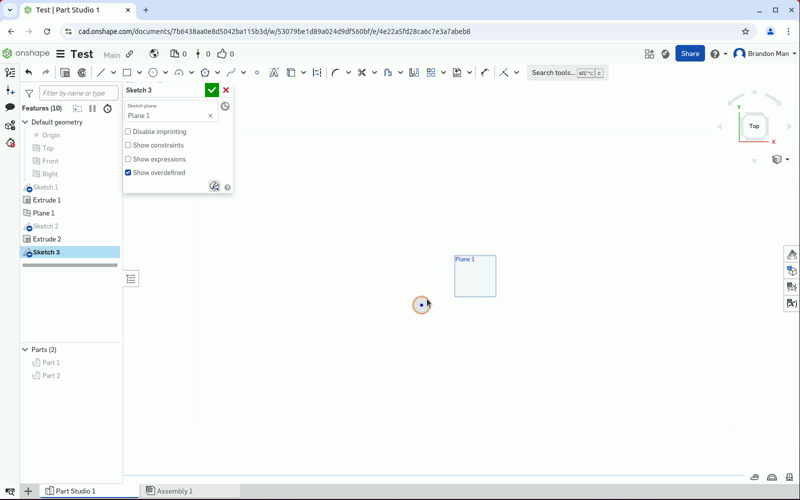
scroll(6)
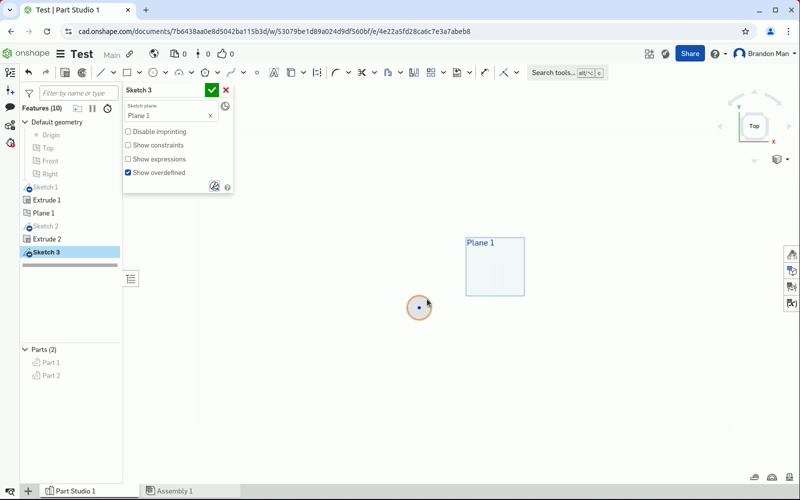
scroll(6)
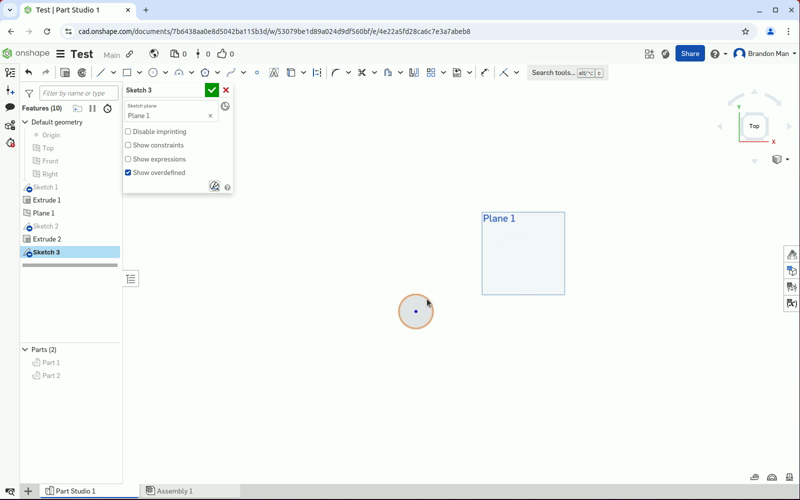
scroll(6)
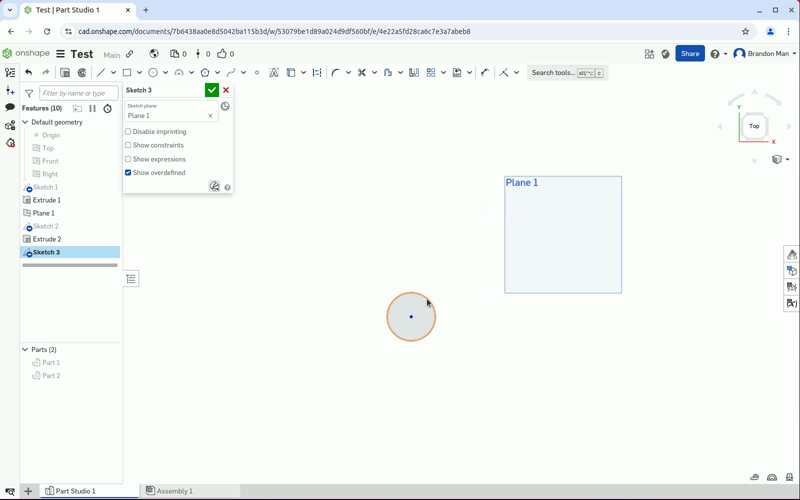
scroll(6)
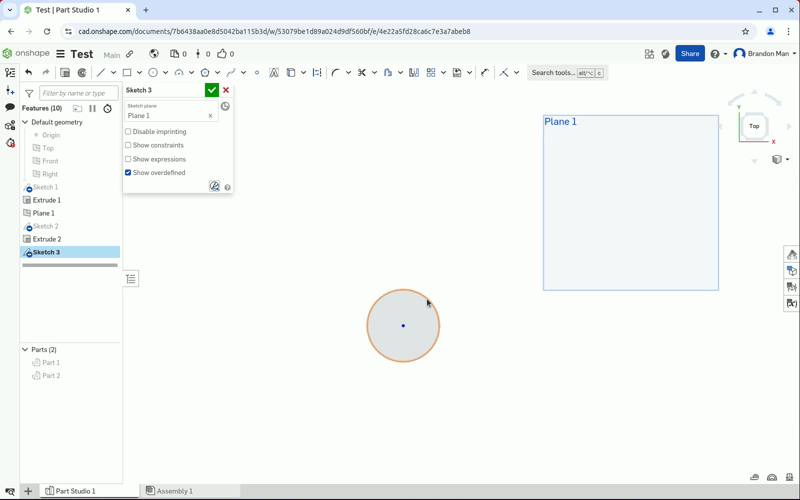
scroll(6)
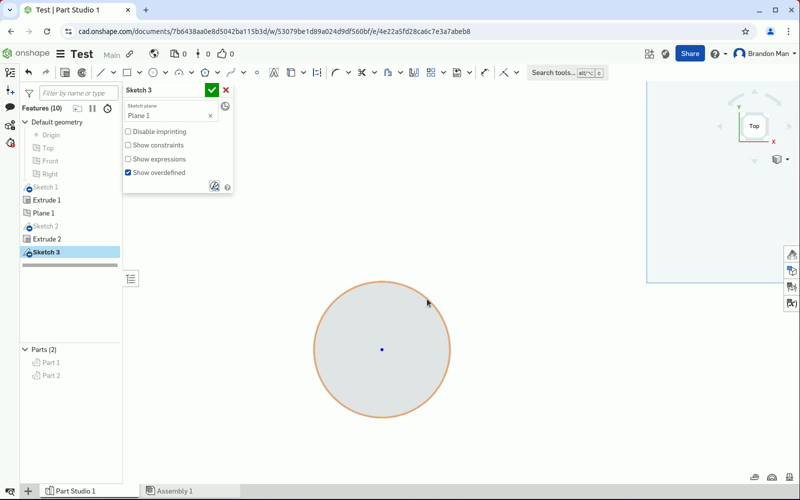
click(427, 298)
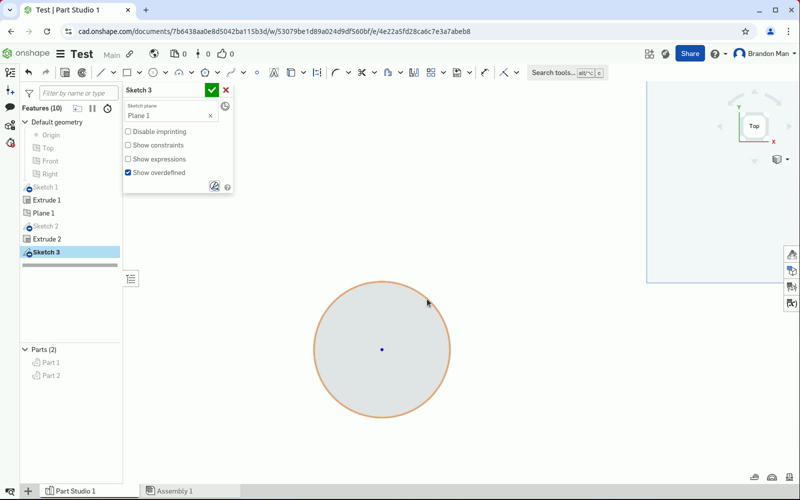
scroll(-6)
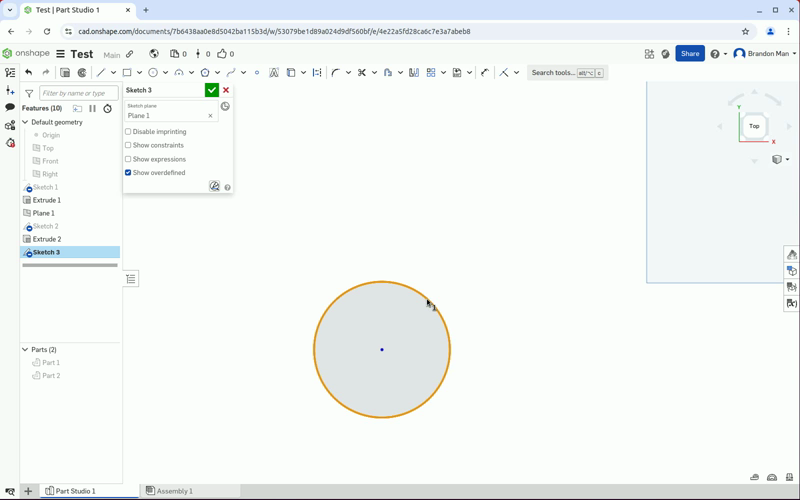
scroll(-6)
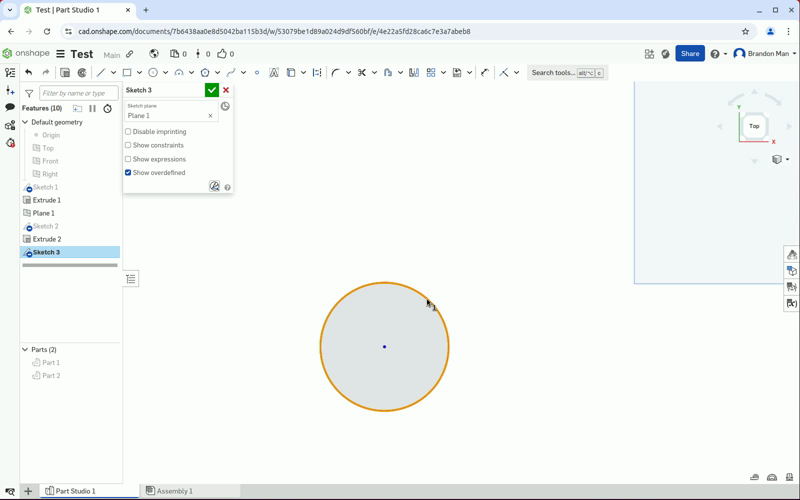
scroll(-6)
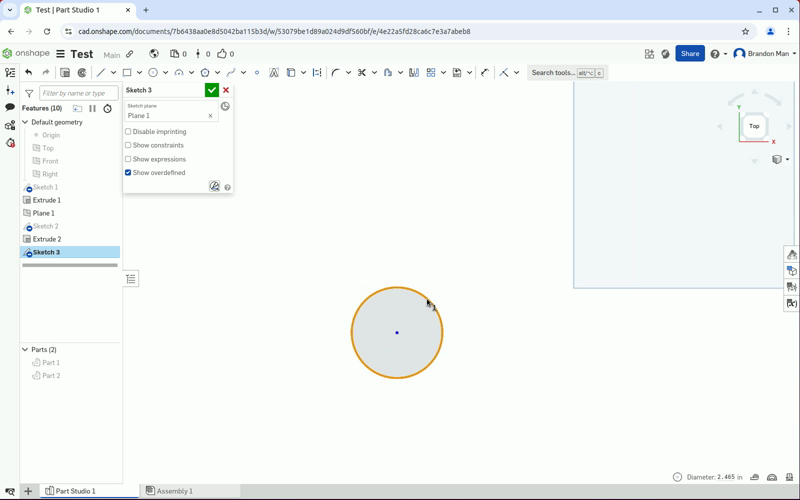
scroll(-6)
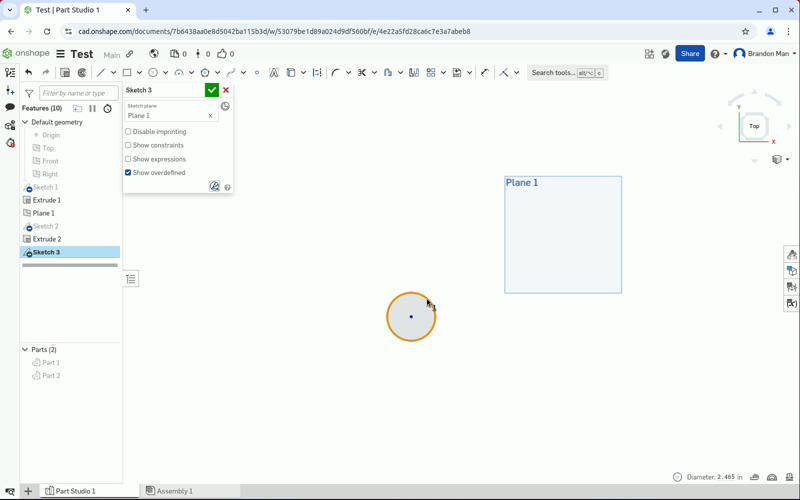
scroll(-6)
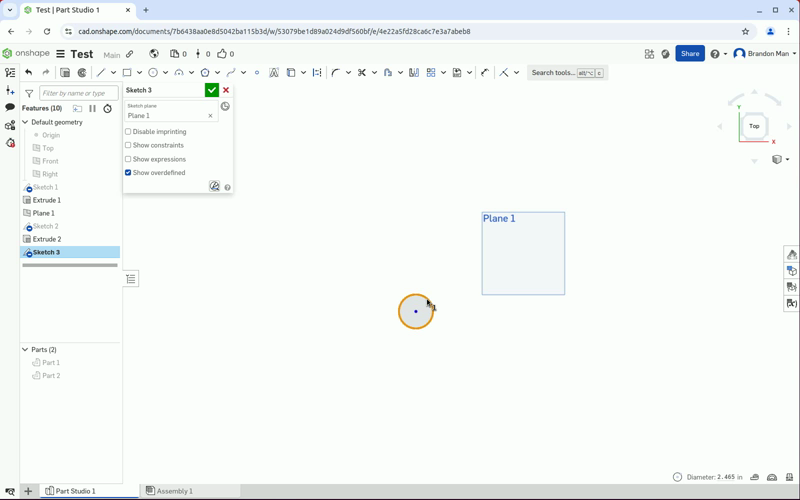
scroll(-6)
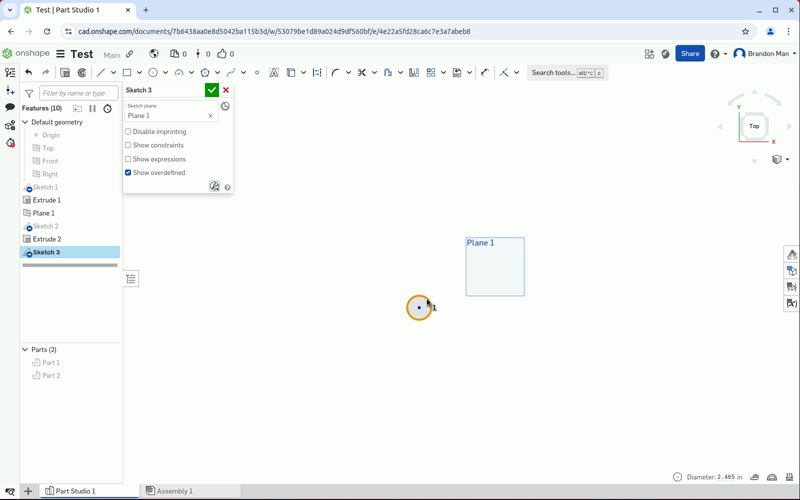
scroll(-6)
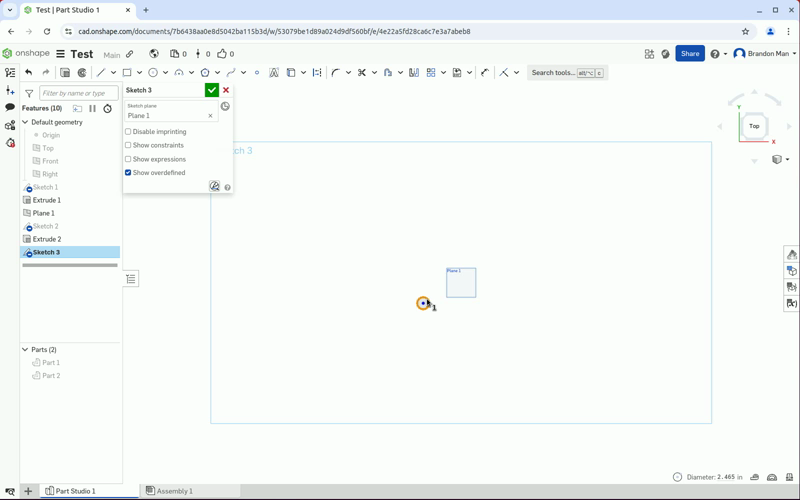
mouse_move(73, 352)
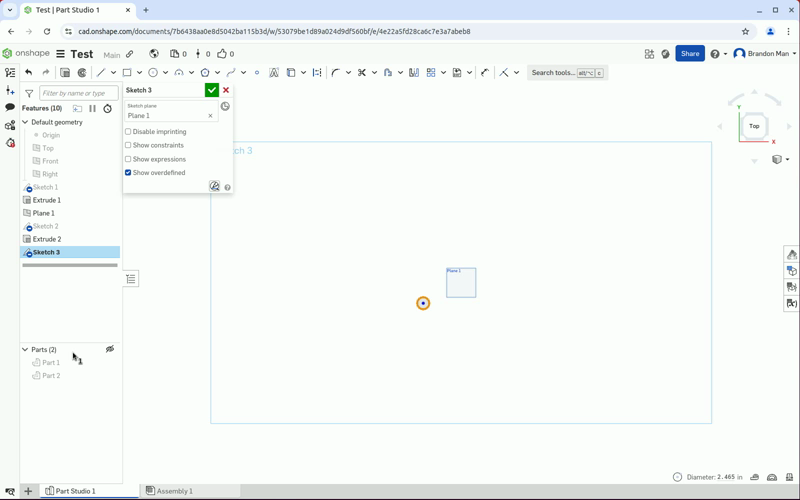
key(shift+y)
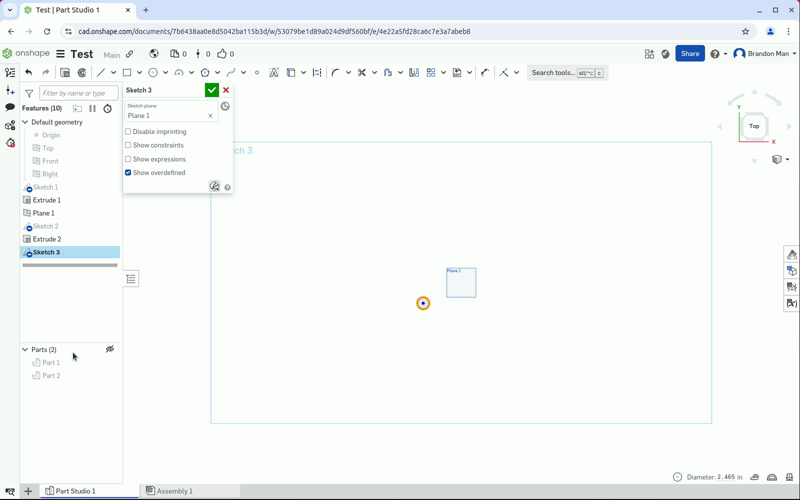
key(shift+e)
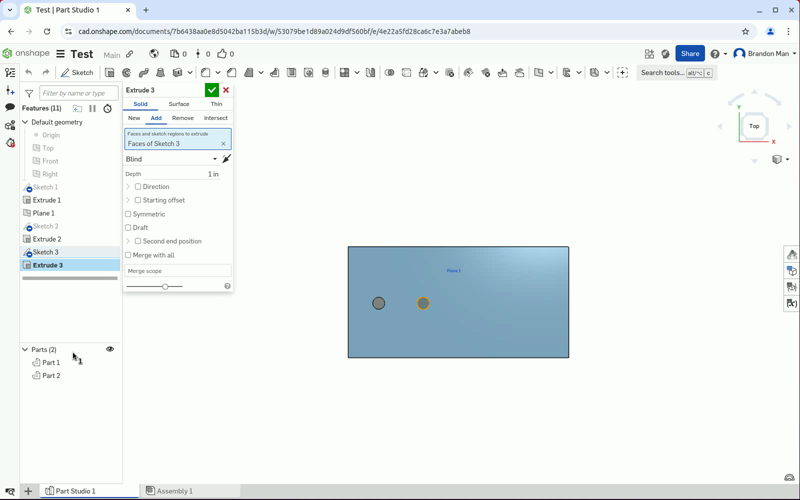
mouse_move(143, 106)
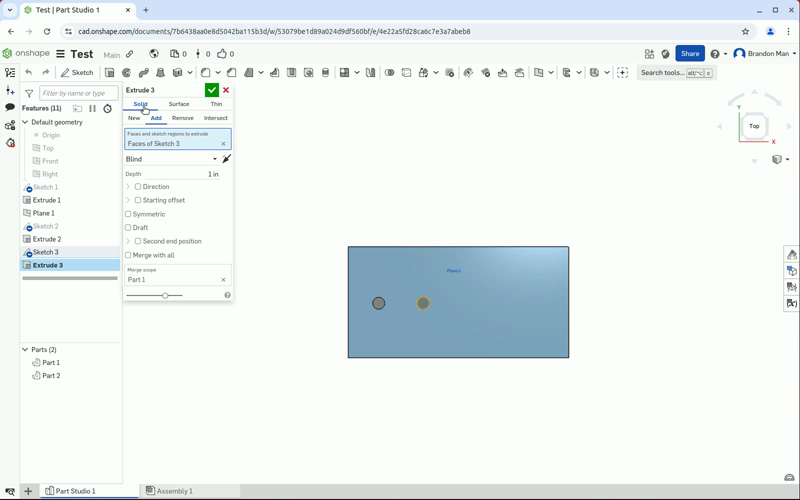
click(143, 106)
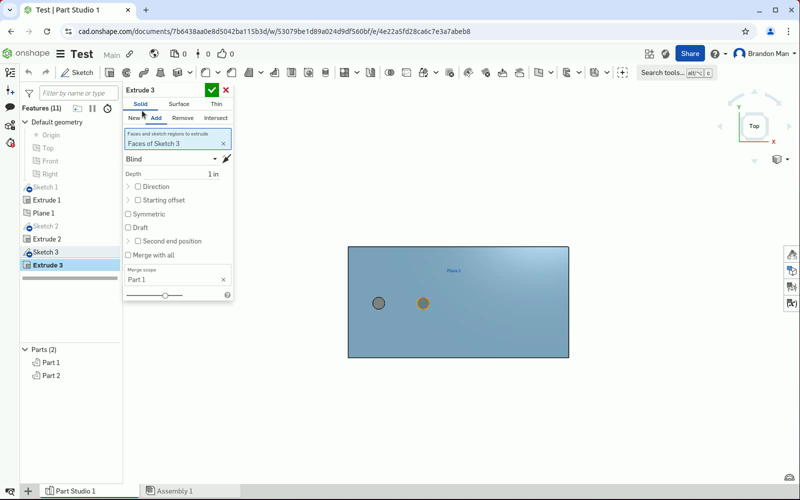
mouse_move(137, 120)
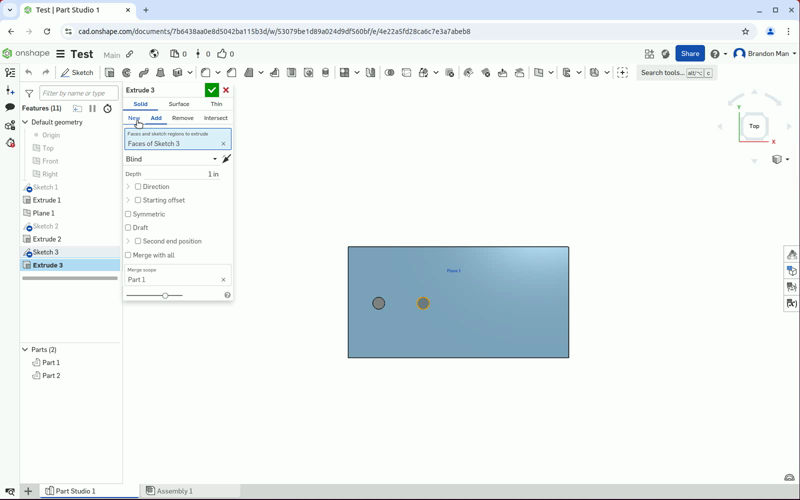
click(137, 120)
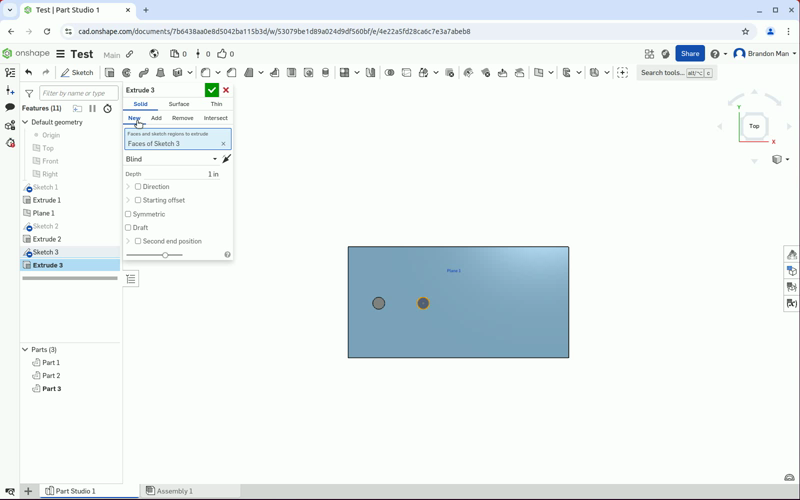
key(tab, 4)
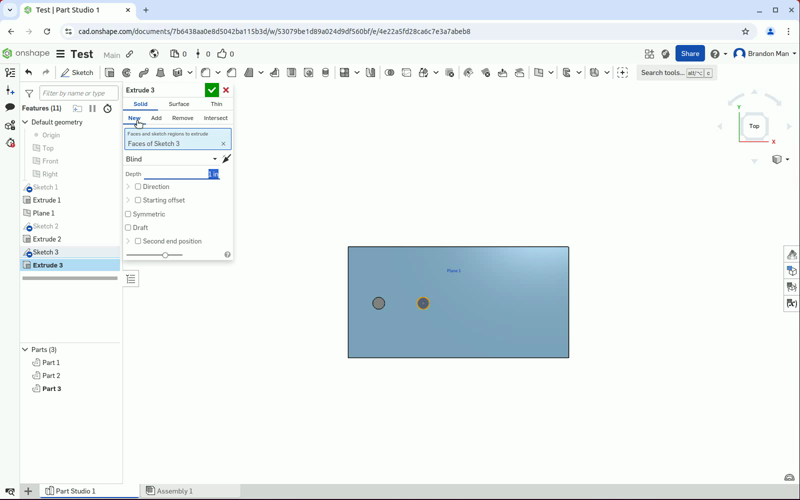
text(4.574)
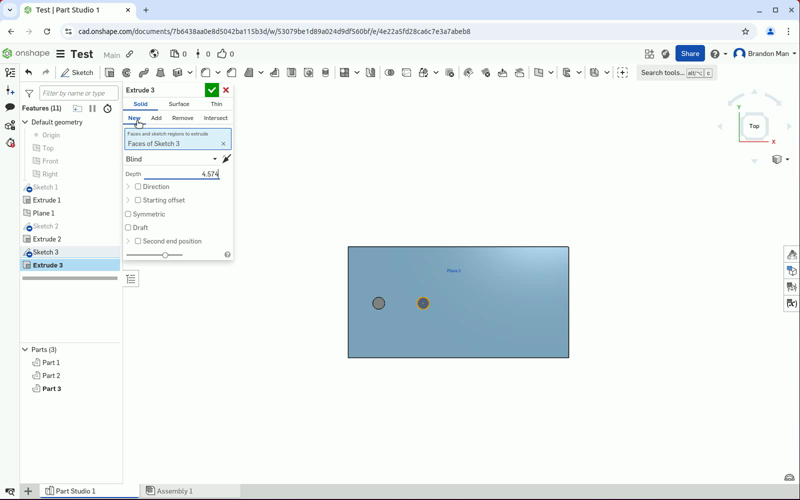
key(enter)
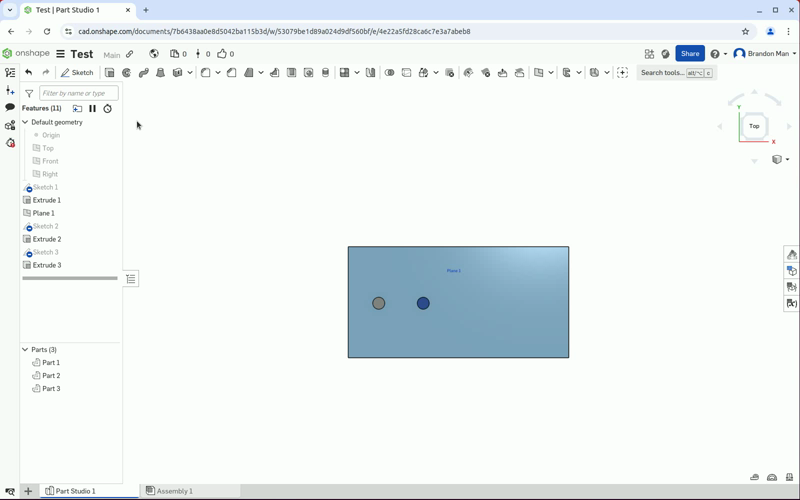
key(shift+h)
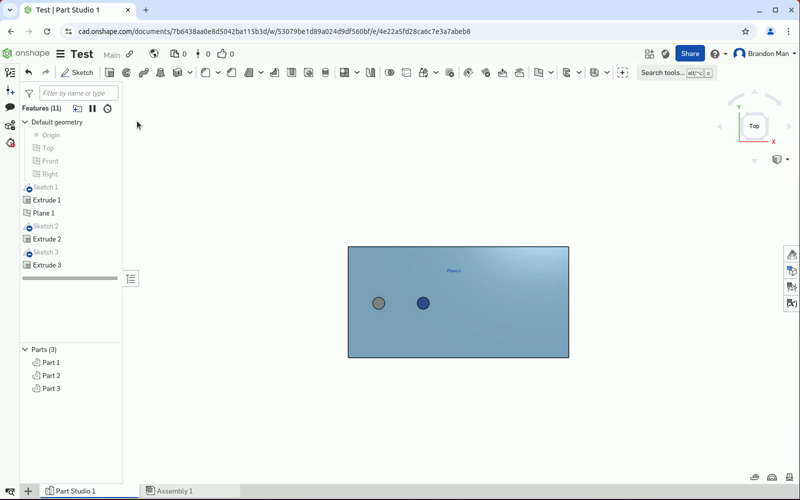
key(shift+h)
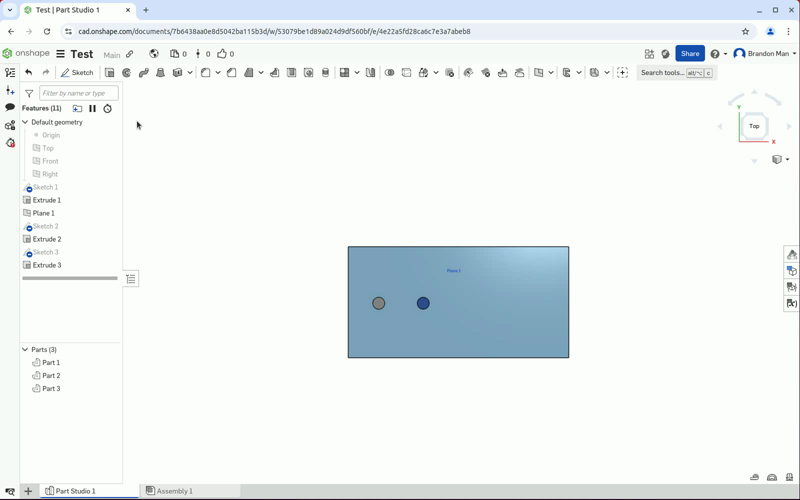
mouse_move(73, 189)
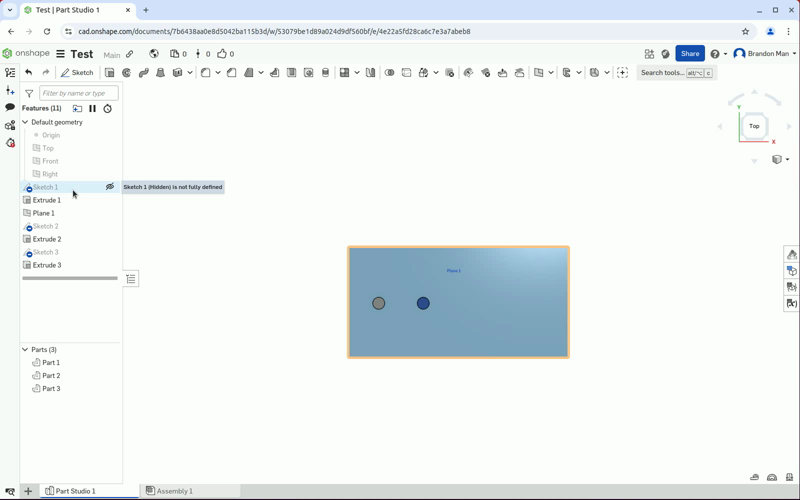
click(73, 189)
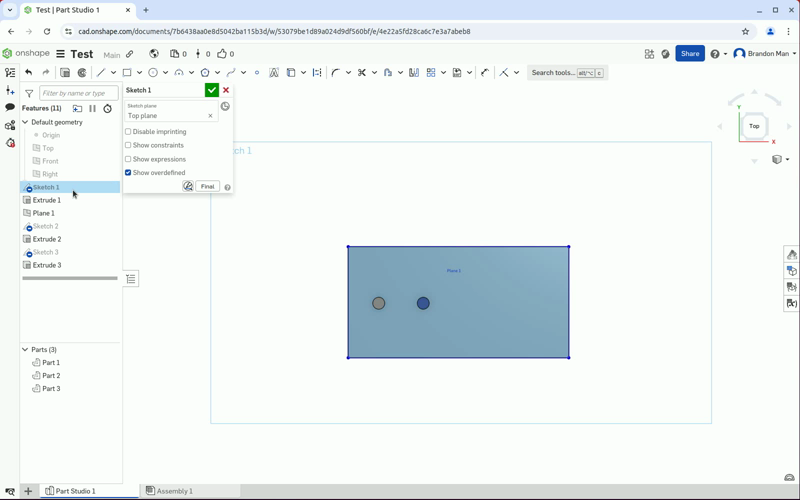
mouse_move(229, 92)
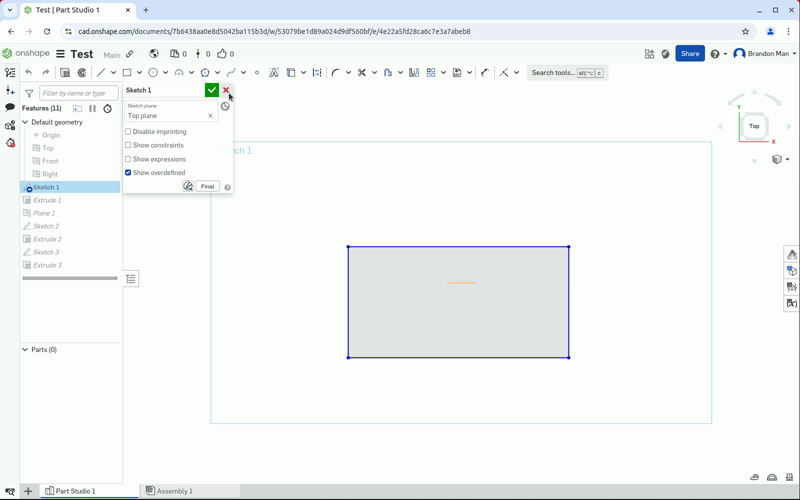
click(229, 92)
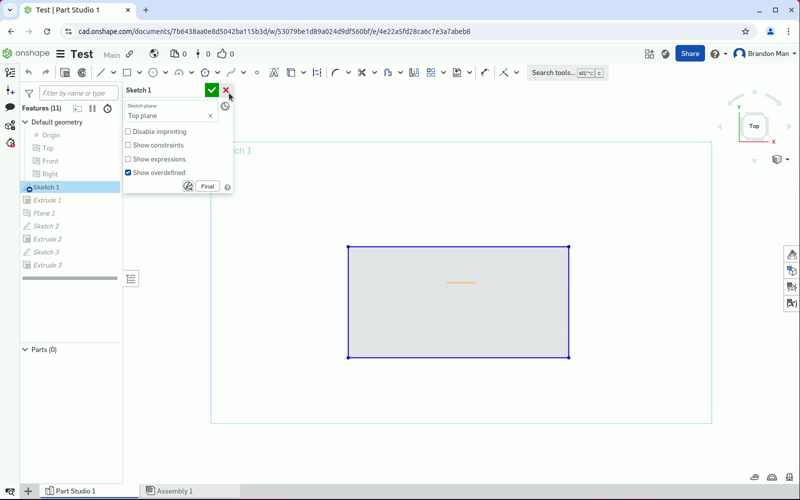
key(shift+s)
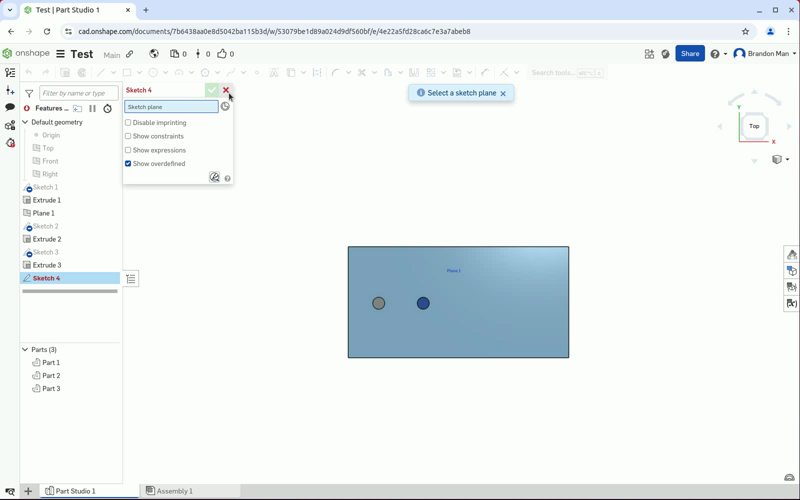
mouse_move(73, 215)
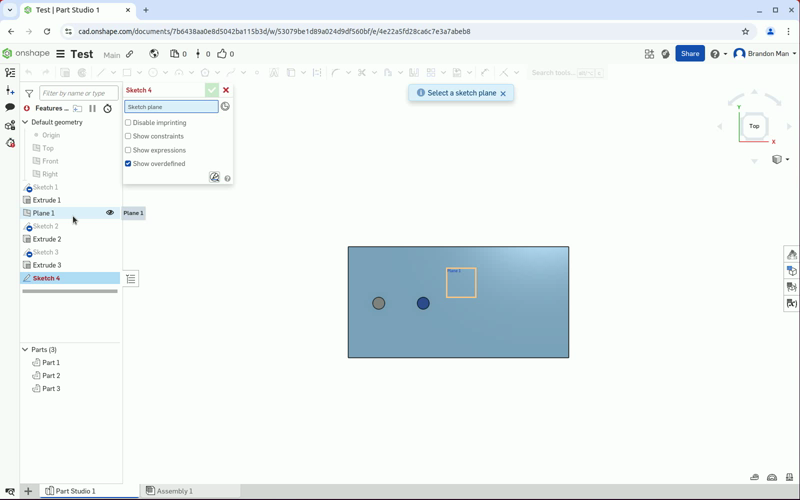
click(73, 215)
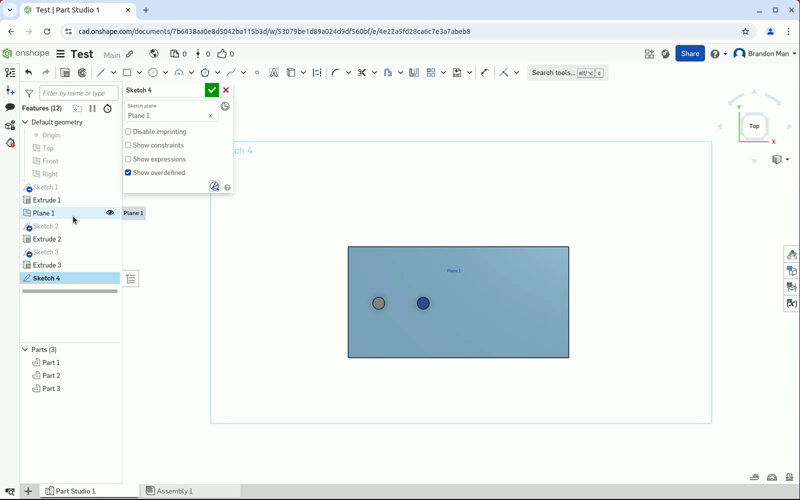
mouse_move(73, 352)
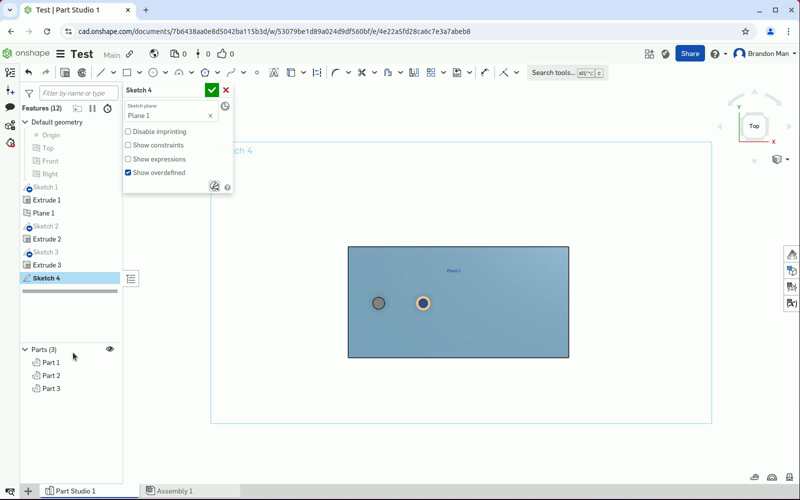
key(y)
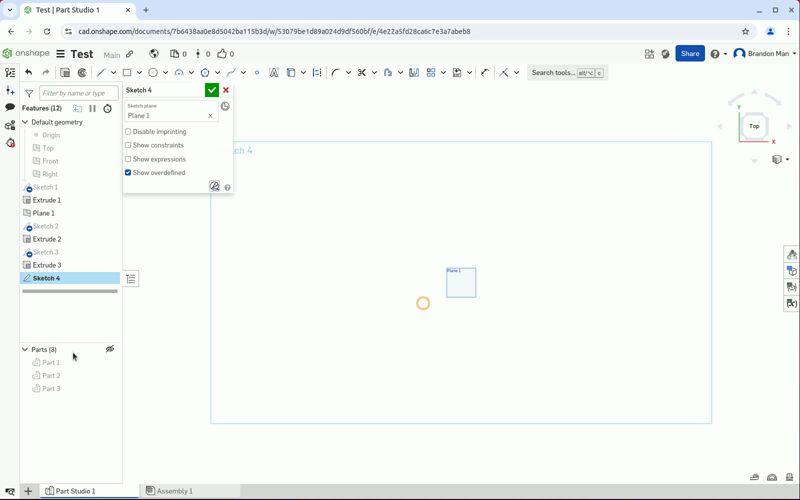
key(c)
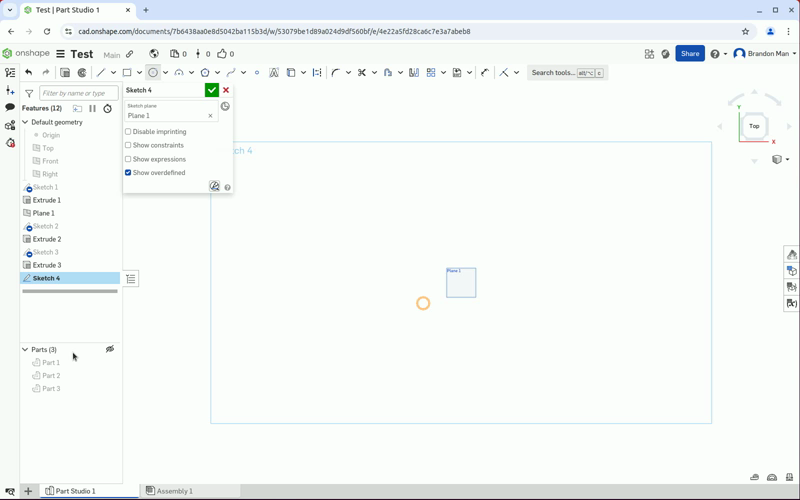
key_down(shift)
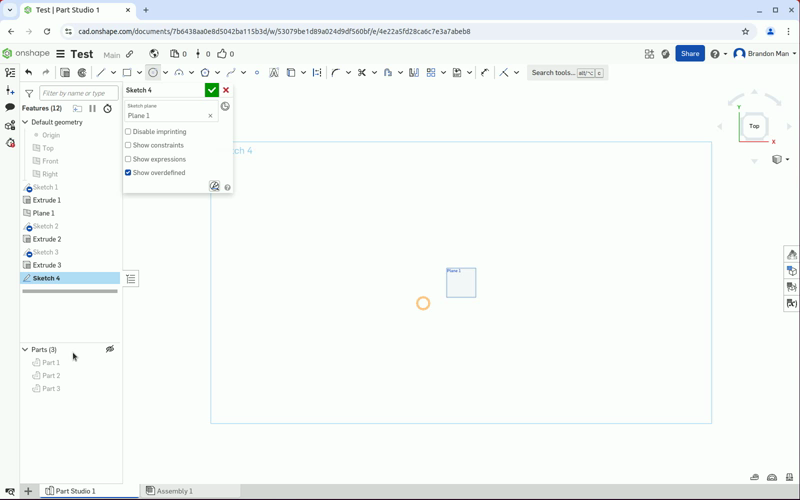
mouse_move(473, 303)
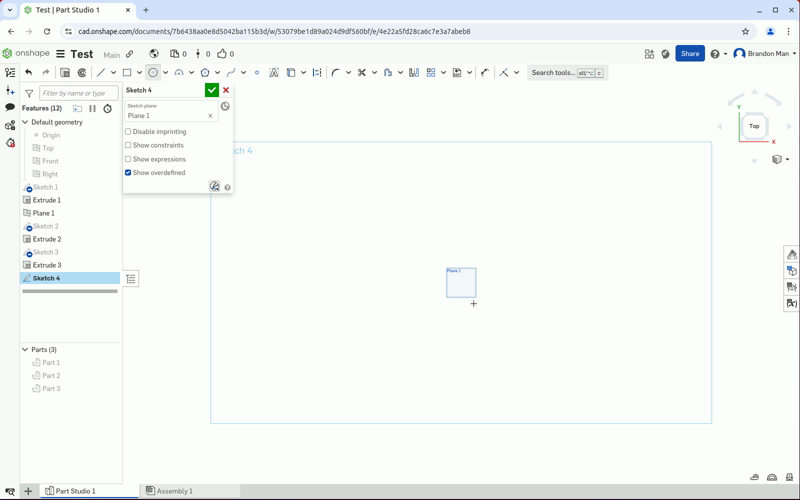
click(473, 303)
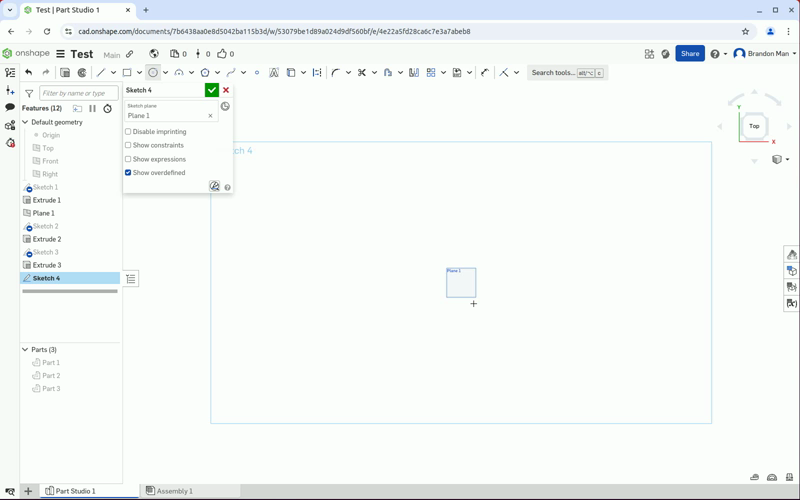
key_up(shift)
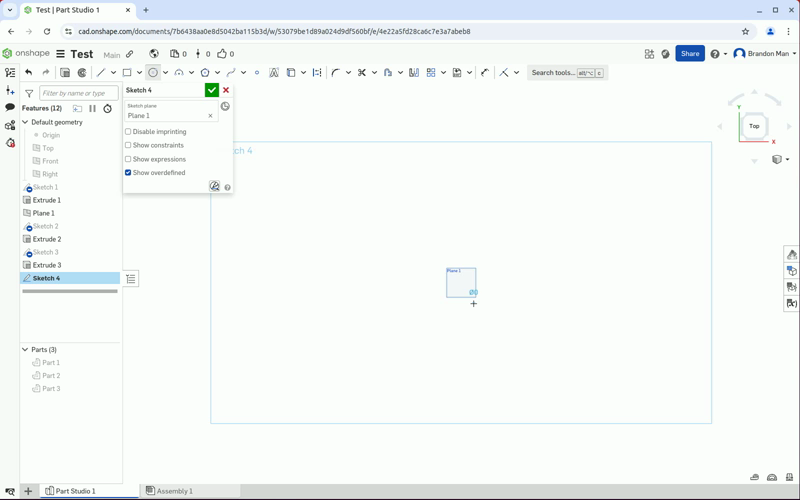
mouse_move(479, 303)
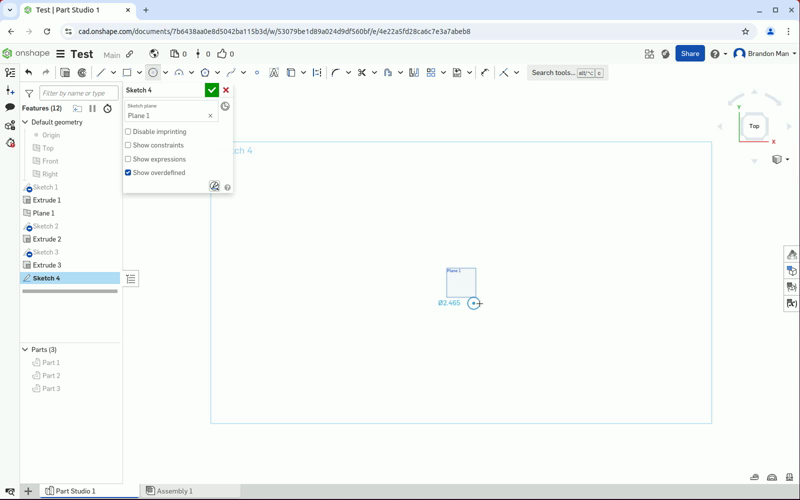
click(479, 303)
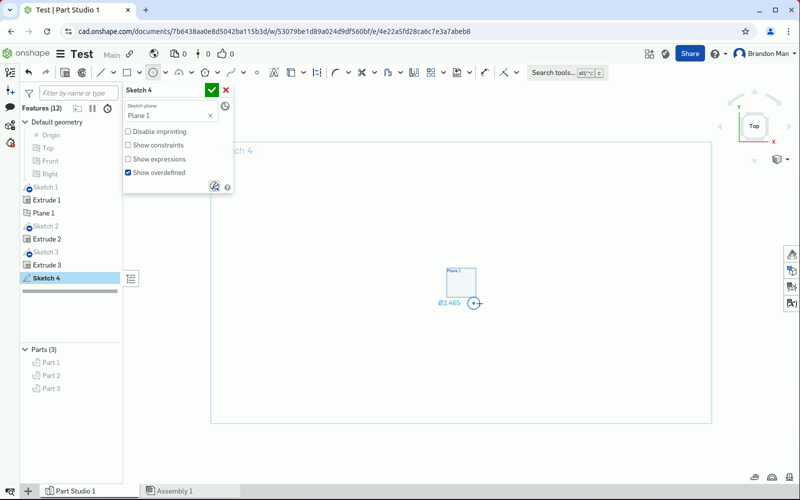
key(esc)
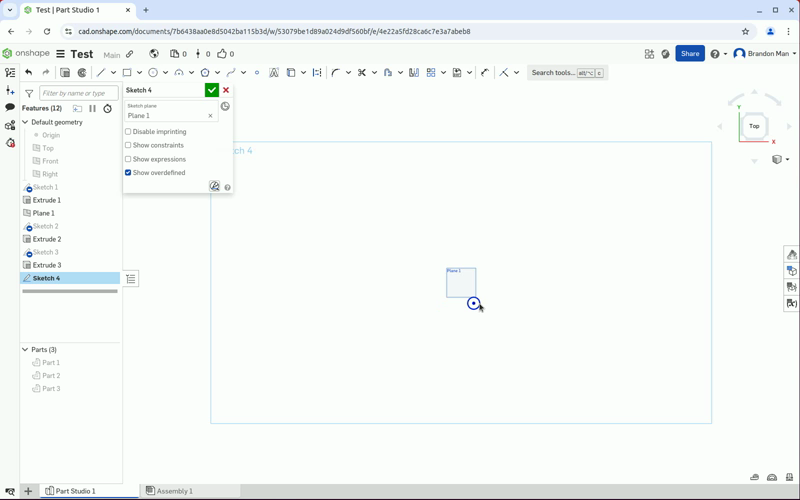
mouse_move(478, 304)
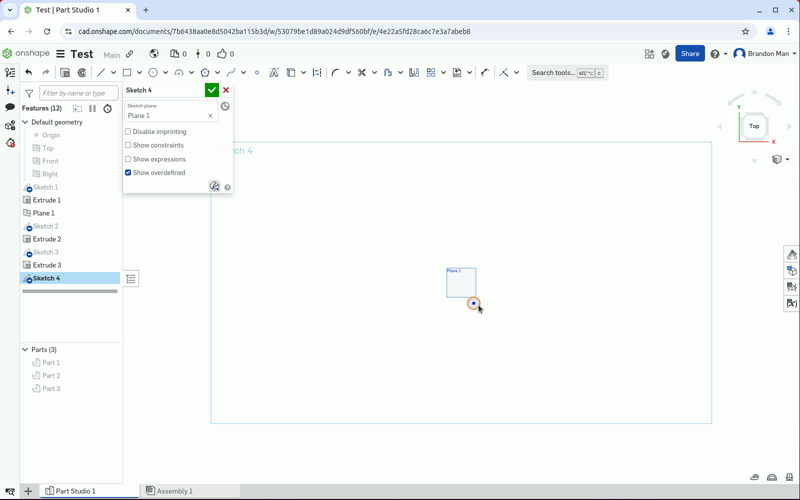
scroll(6)
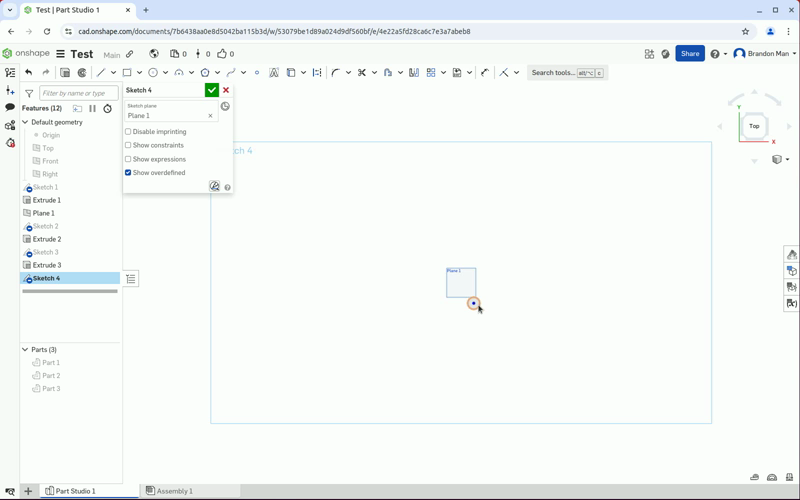
scroll(6)
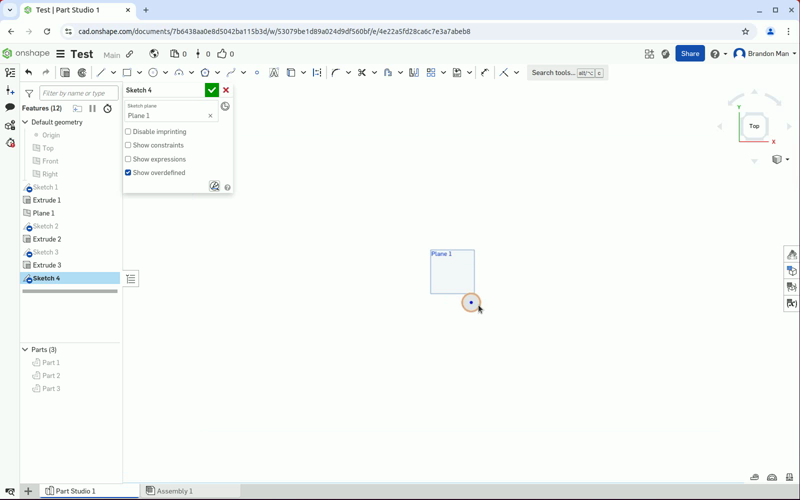
scroll(6)
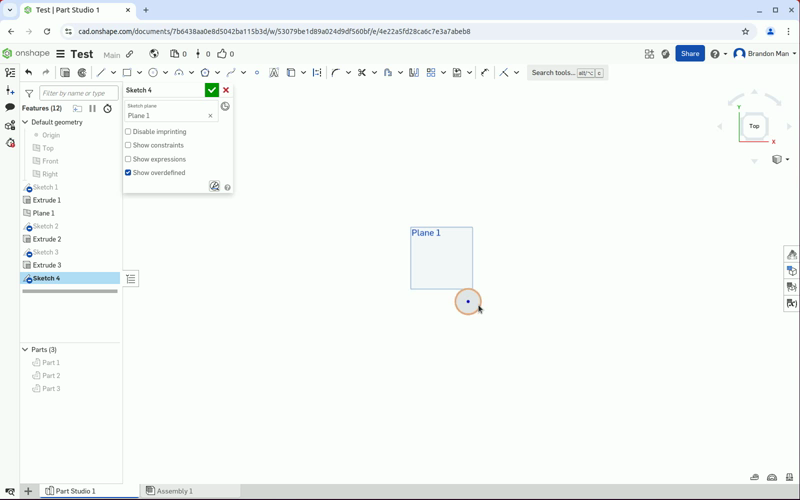
scroll(6)
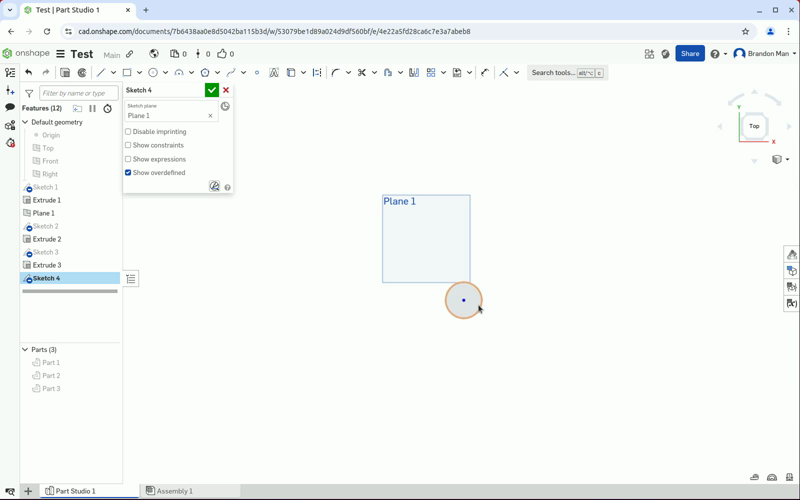
scroll(6)
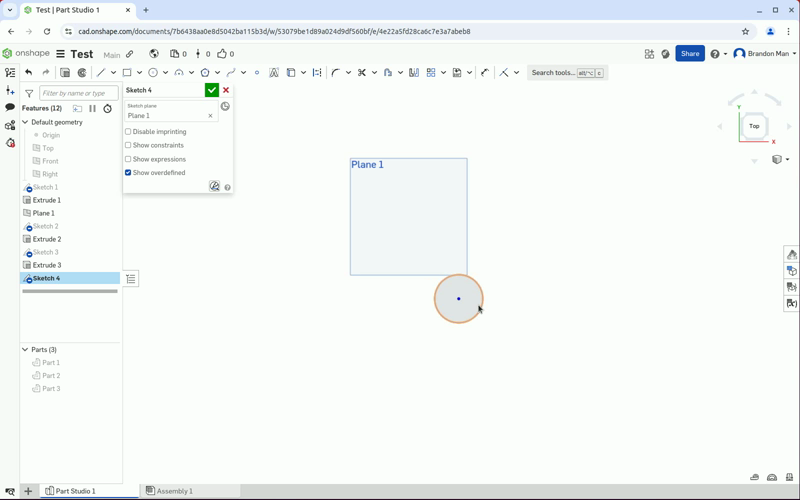
scroll(6)
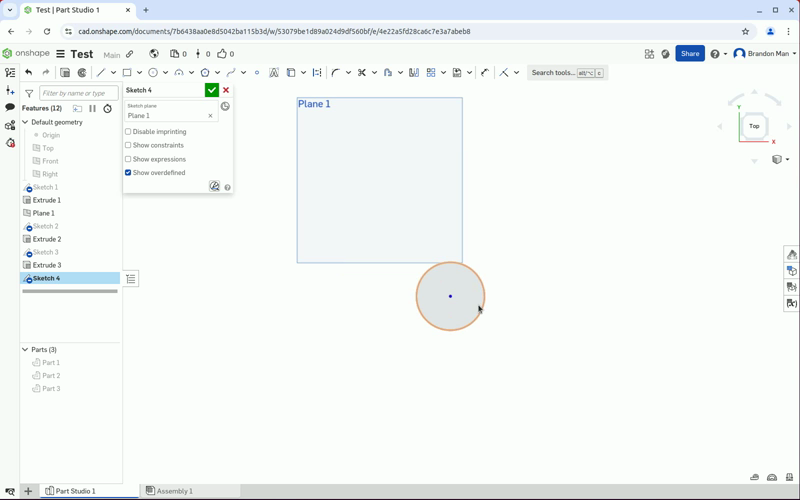
scroll(6)
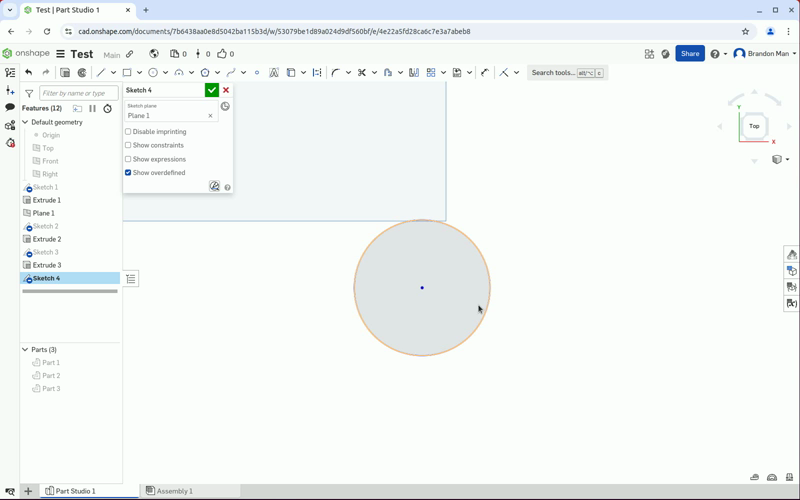
click(478, 304)
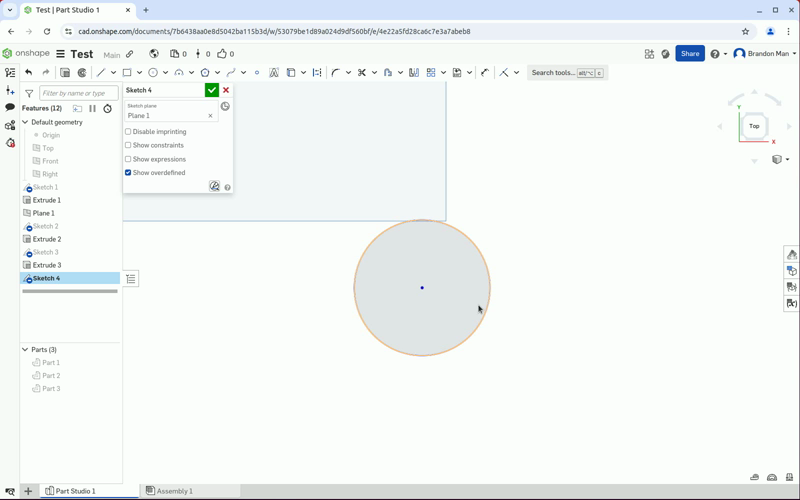
scroll(-6)
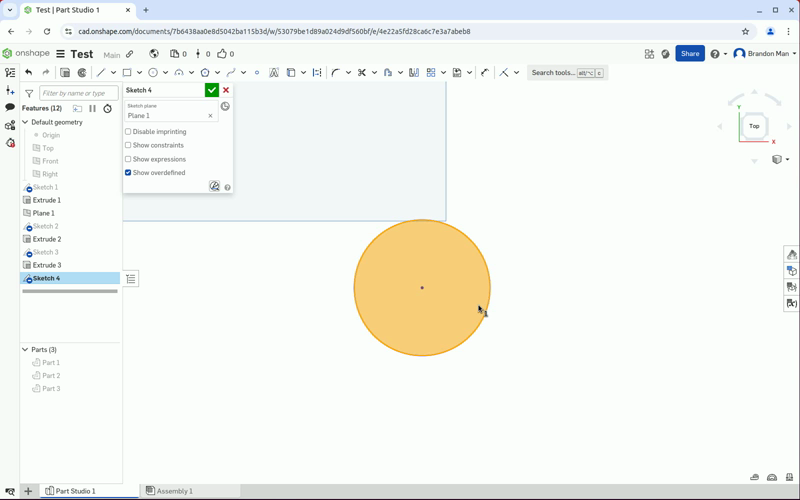
scroll(-6)
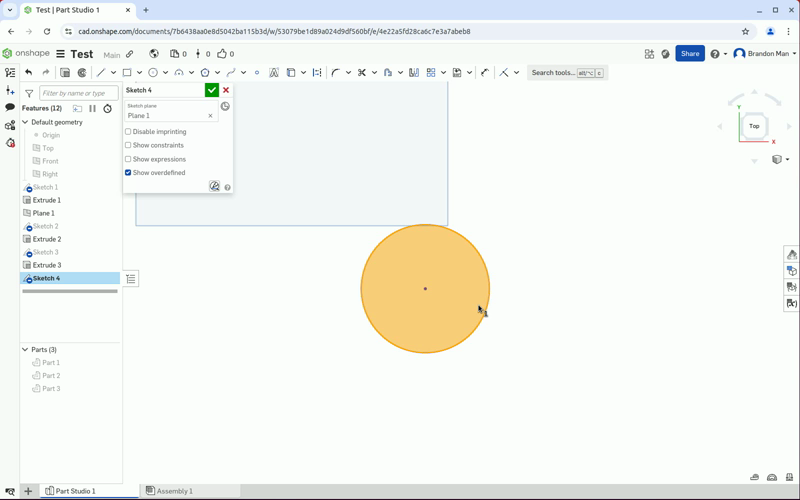
scroll(-6)
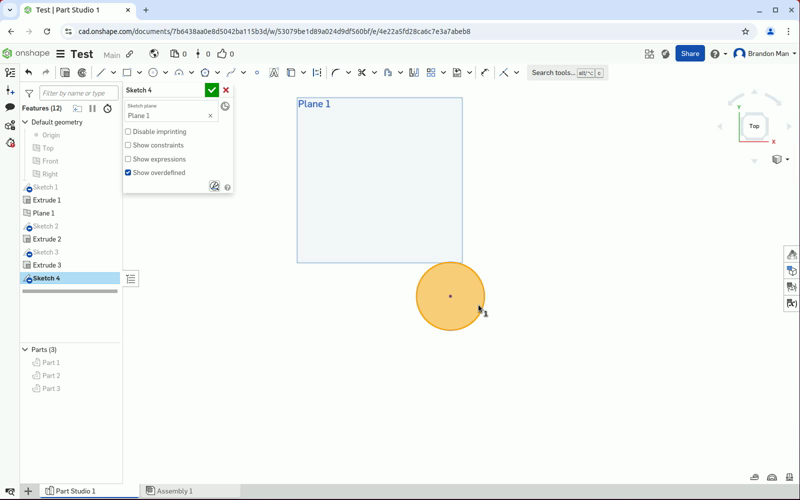
scroll(-6)
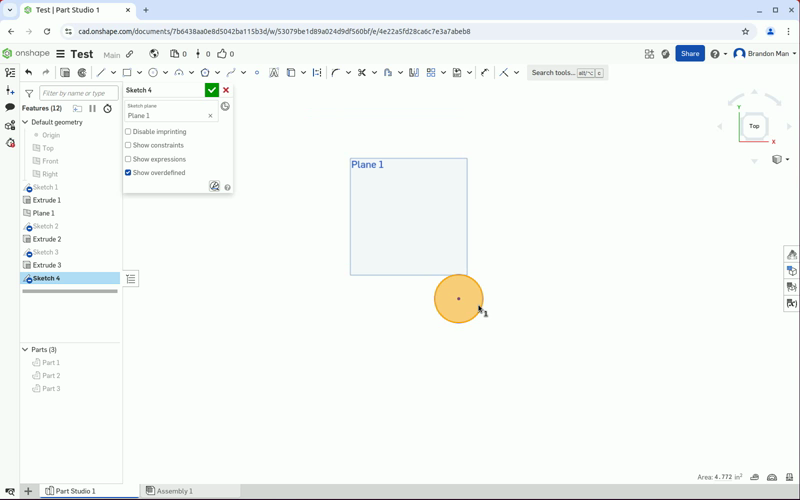
scroll(-6)
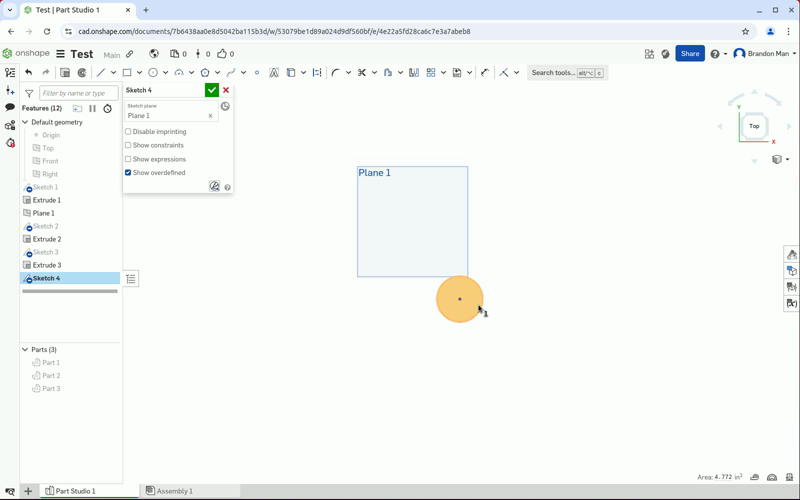
scroll(-6)
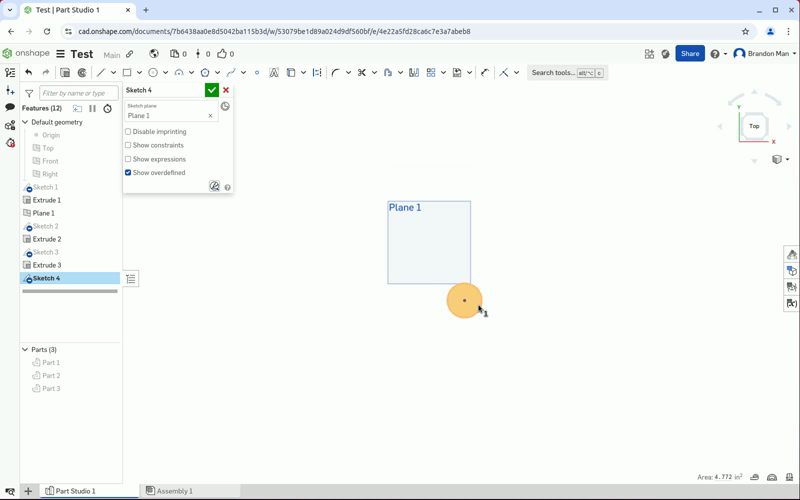
scroll(-6)
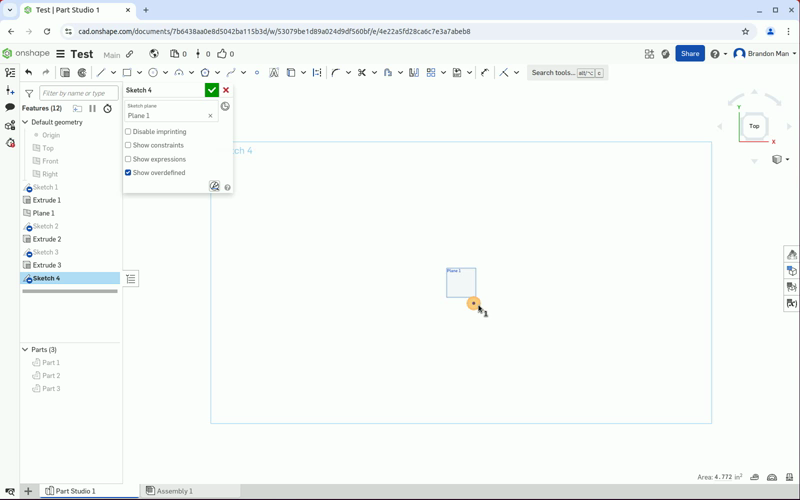
mouse_move(73, 352)
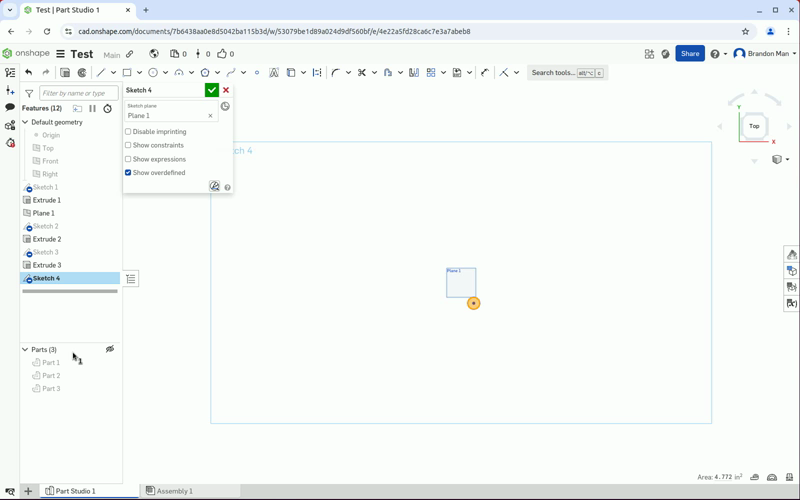
key(shift+y)
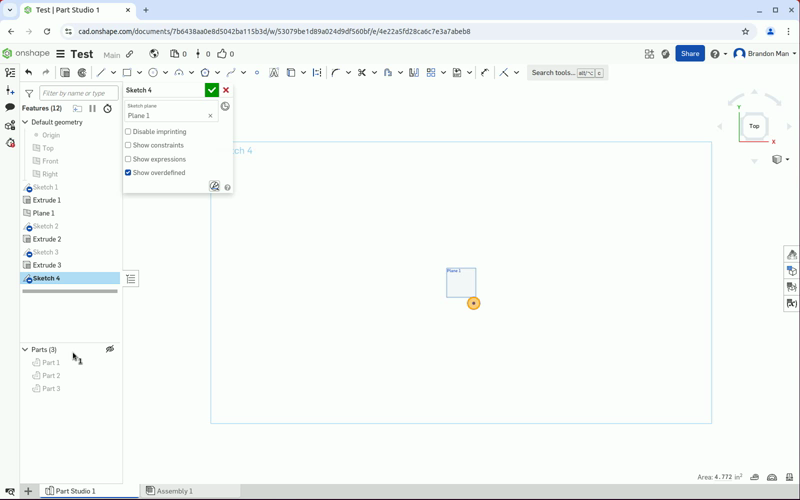
key(shift+e)
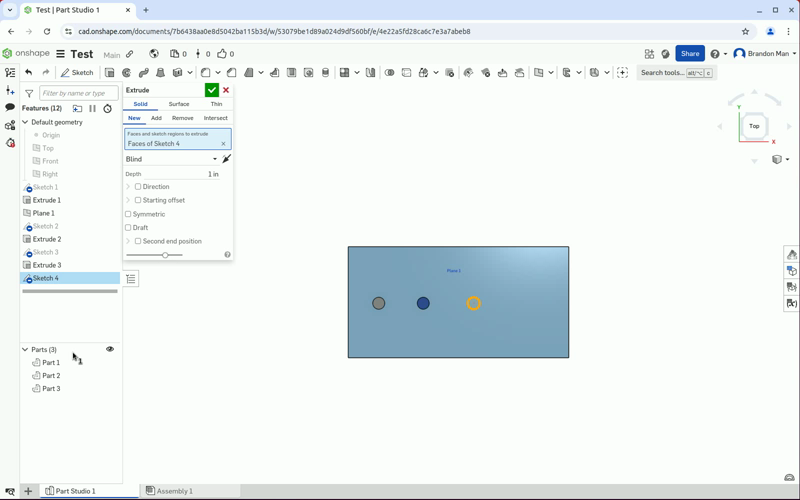
mouse_move(143, 106)
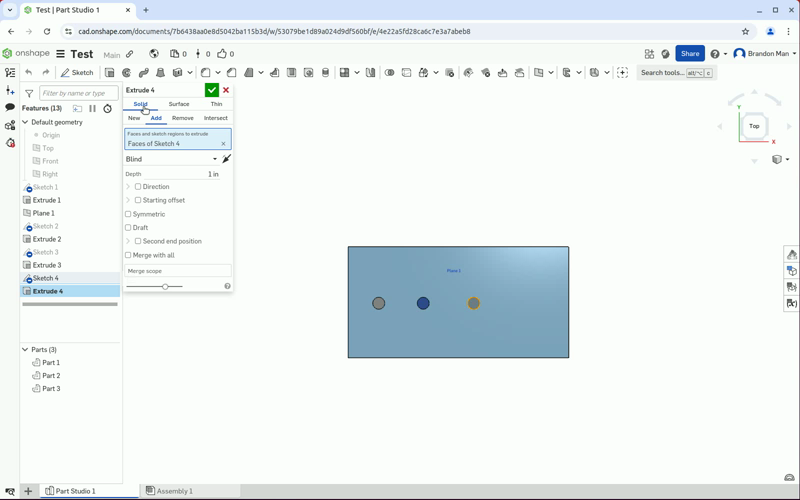
click(143, 106)
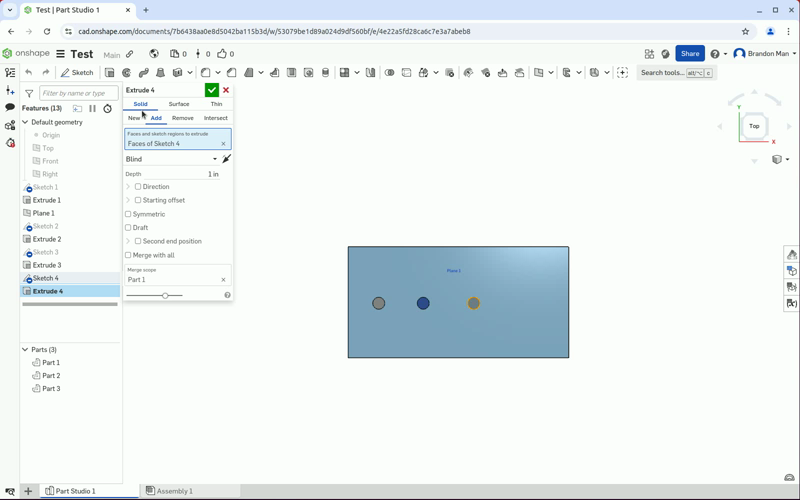
mouse_move(137, 120)
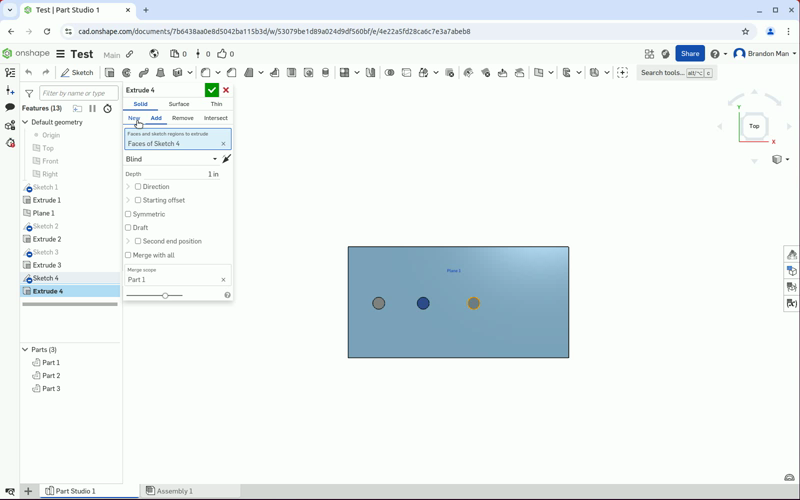
click(137, 120)
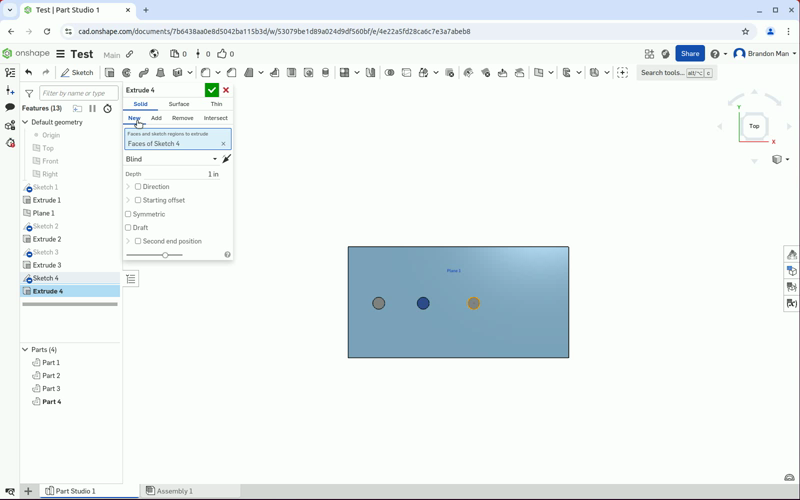
key(tab, 4)
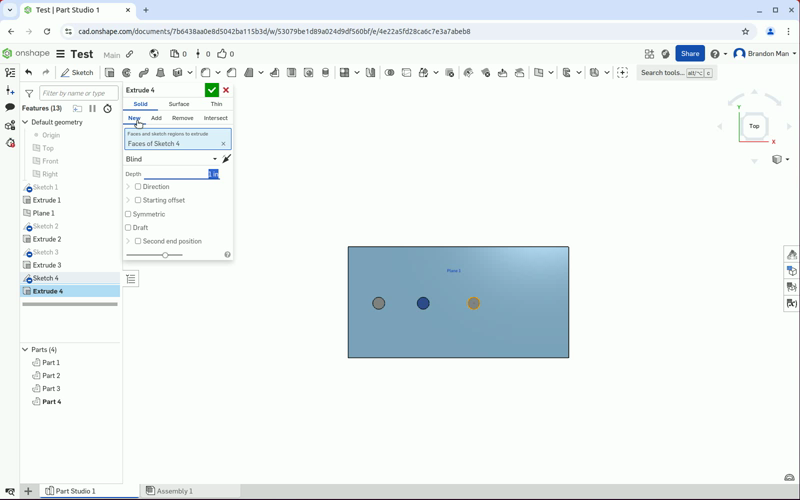
text(4.574)
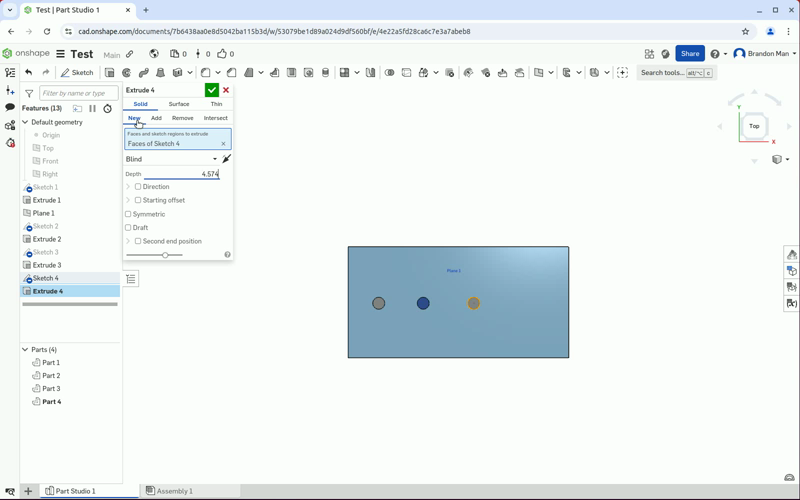
key(enter)
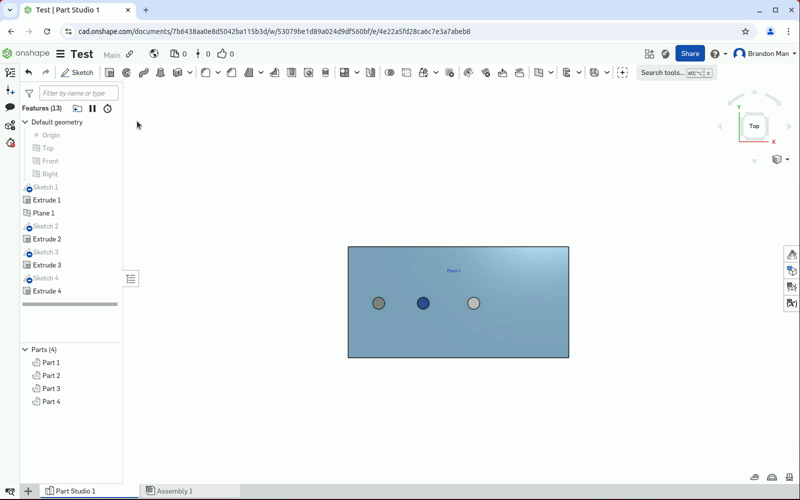
key(shift+h)
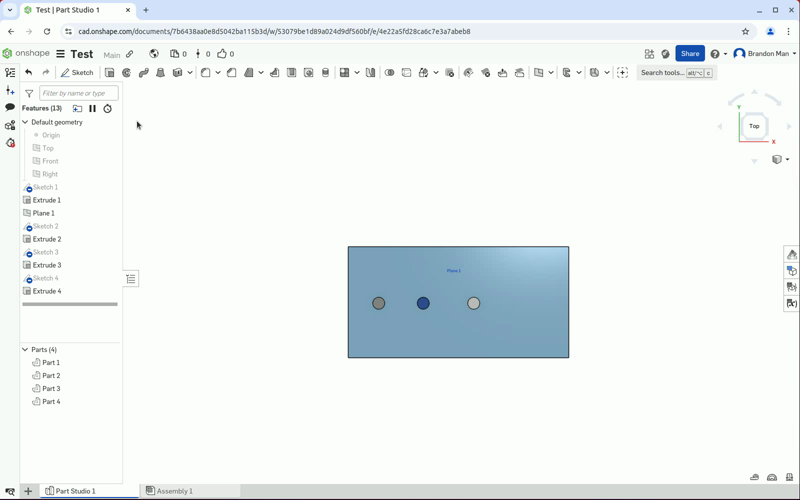
key(shift+h)
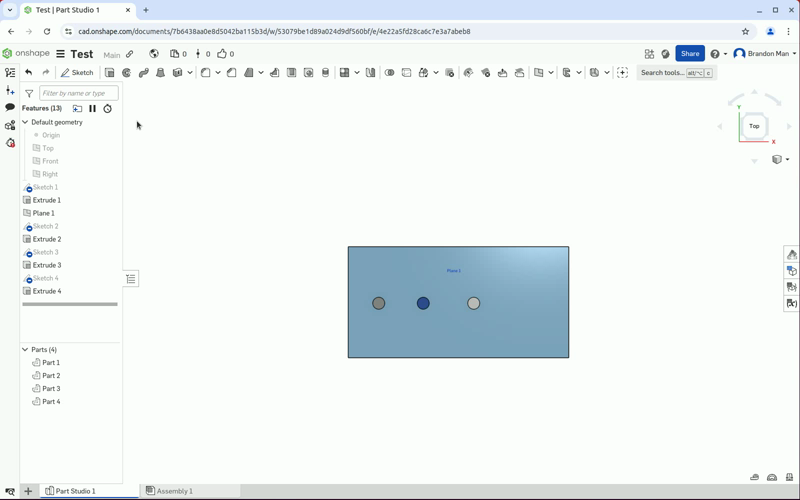
mouse_move(73, 189)
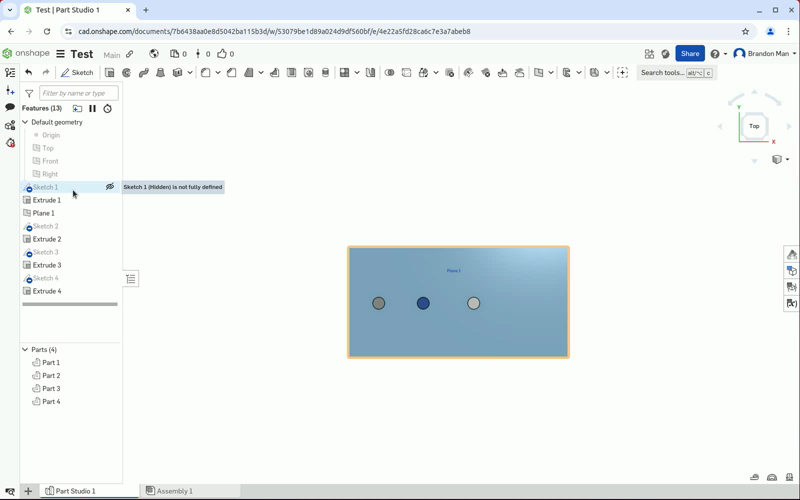
click(73, 189)
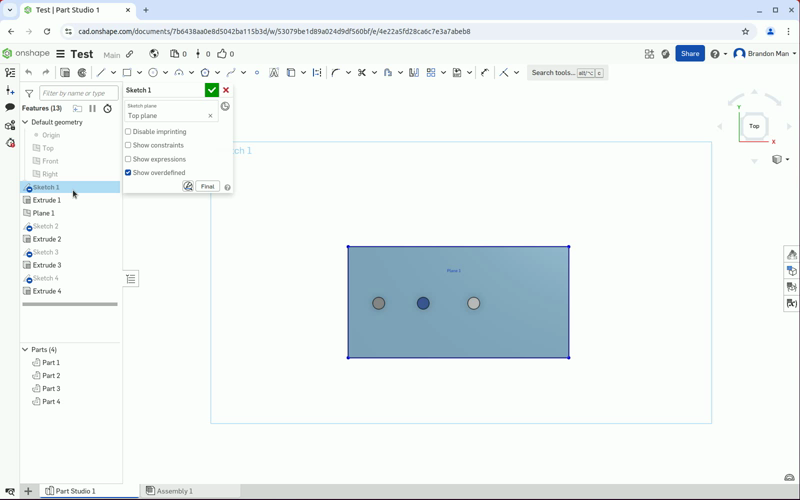
mouse_move(229, 92)
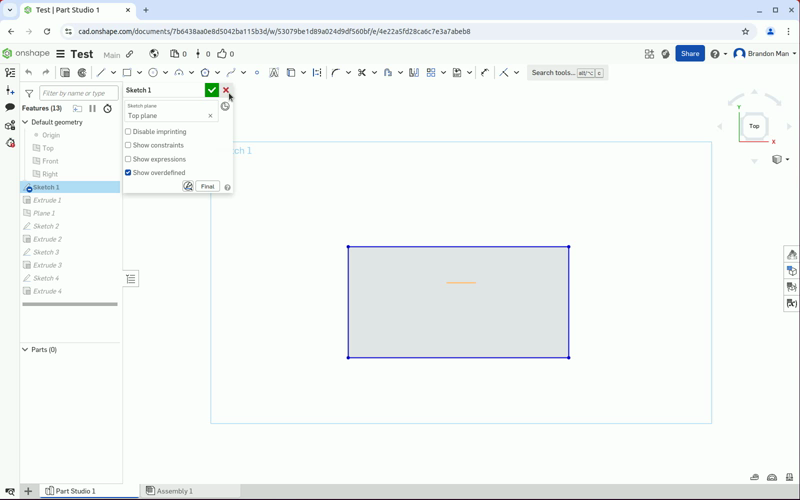
click(229, 92)
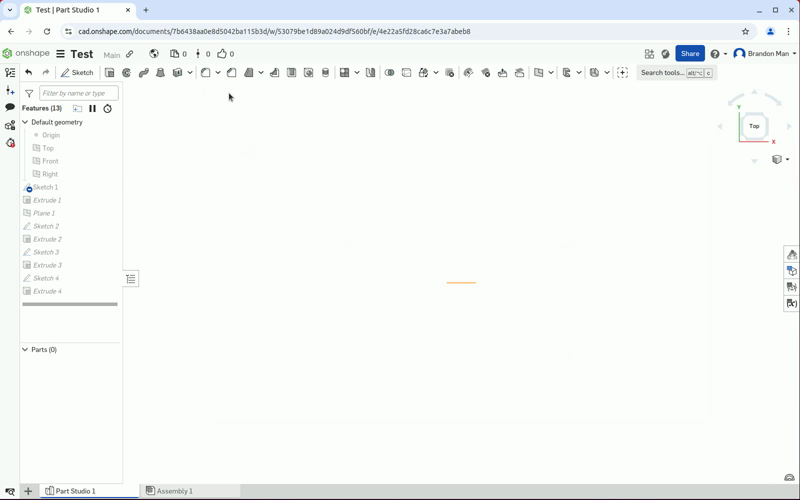
key(shift+s)
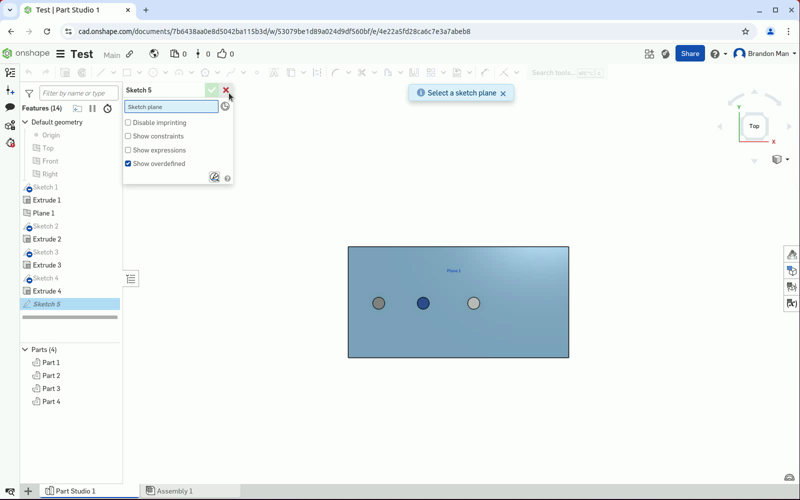
mouse_move(73, 215)
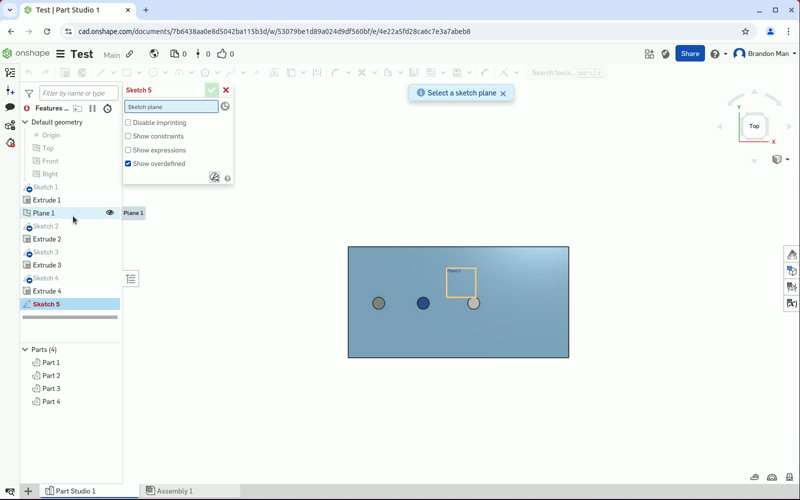
click(73, 215)
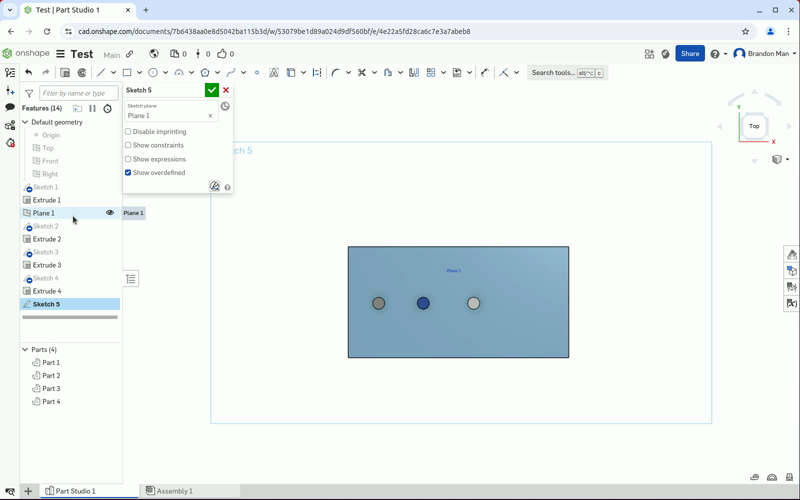
mouse_move(73, 352)
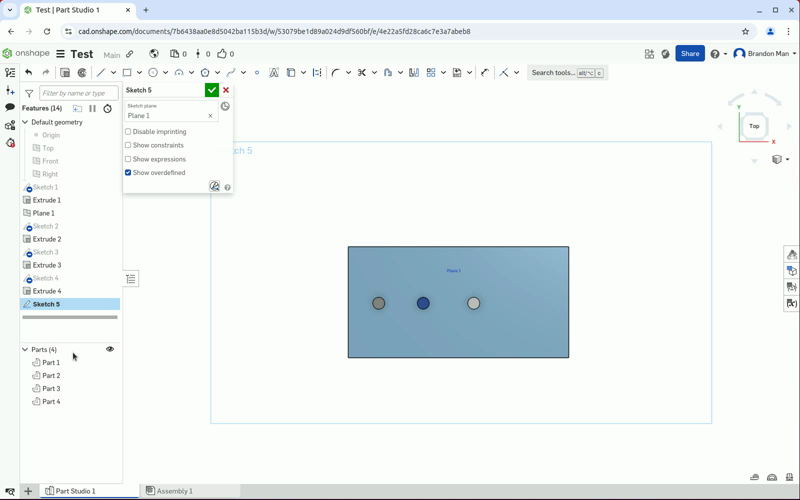
key(y)
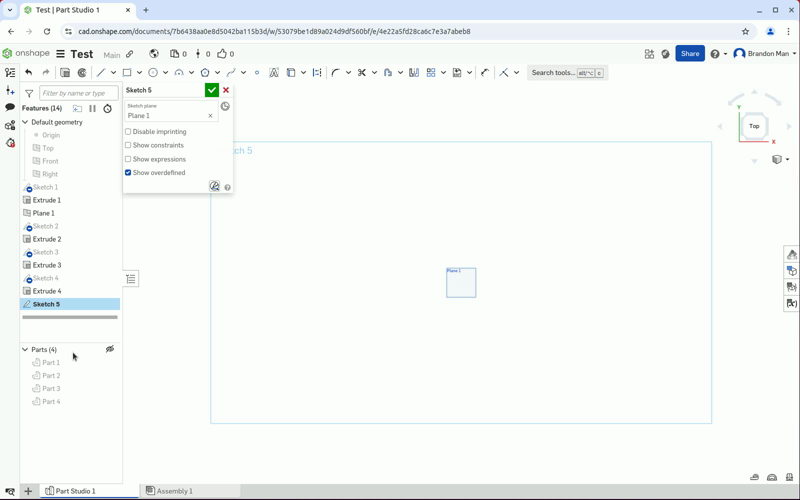
key(c)
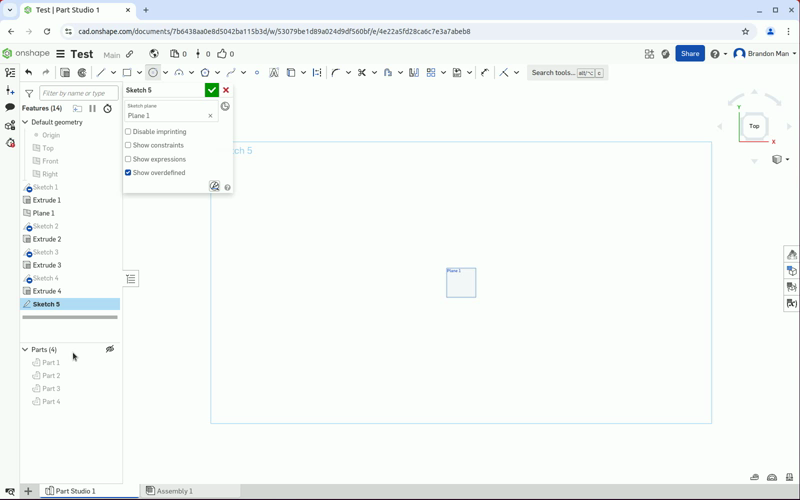
key_down(shift)
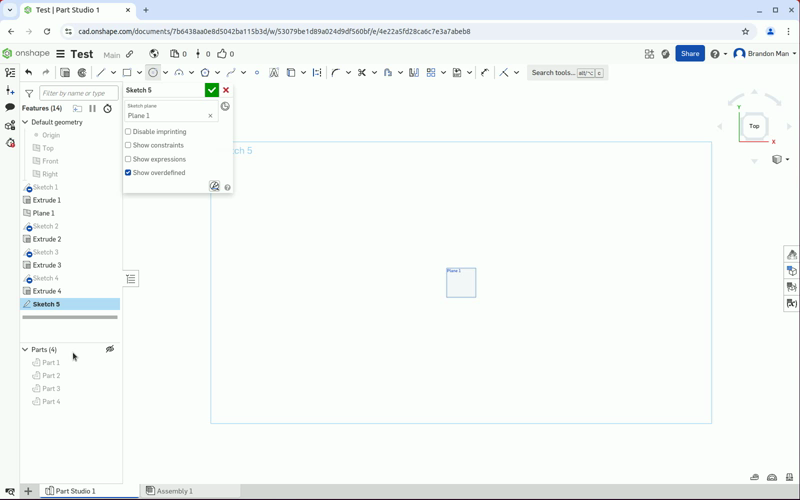
mouse_move(545, 303)
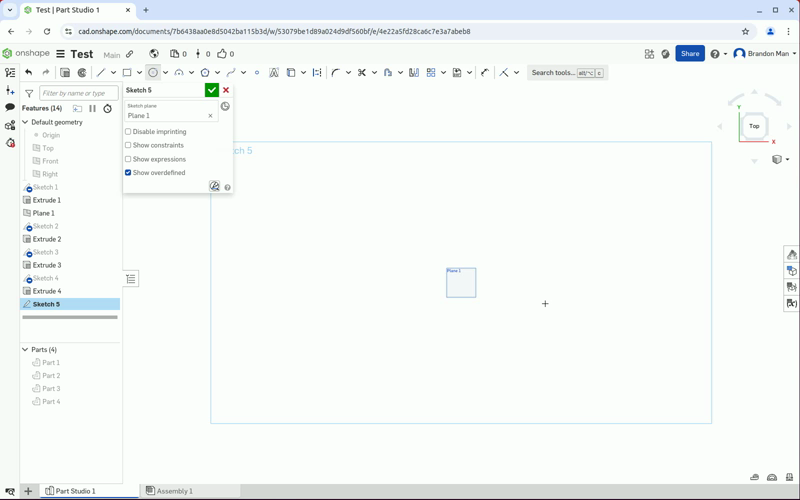
click(545, 303)
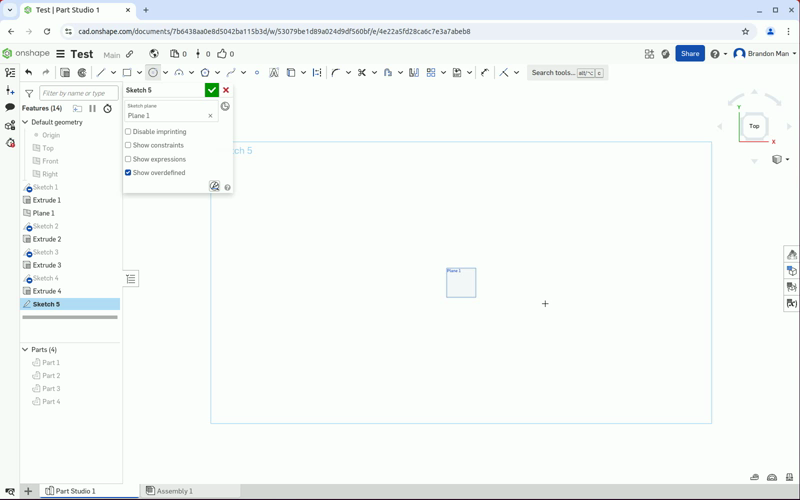
key_up(shift)
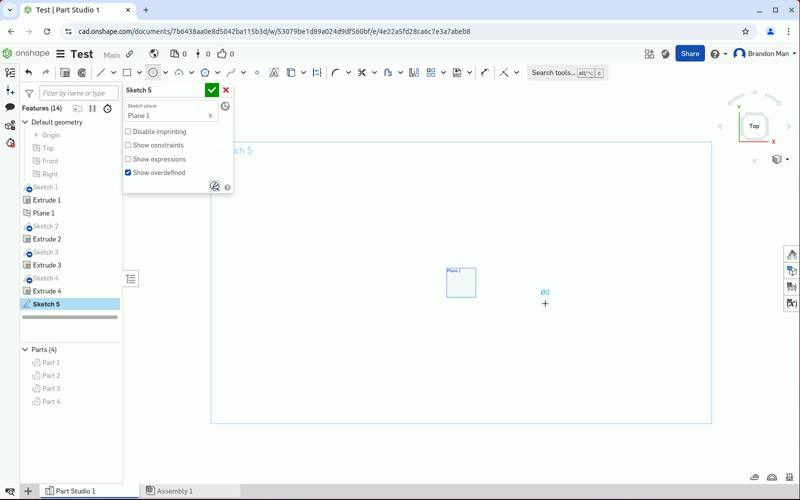
mouse_move(550, 303)
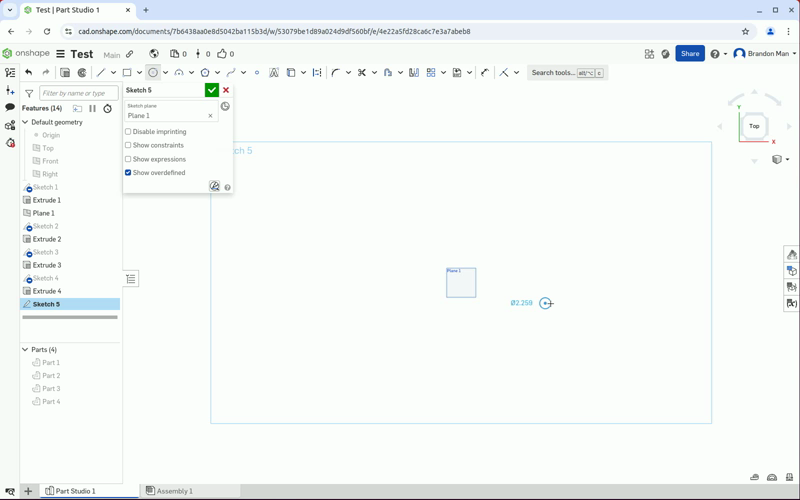
click(550, 303)
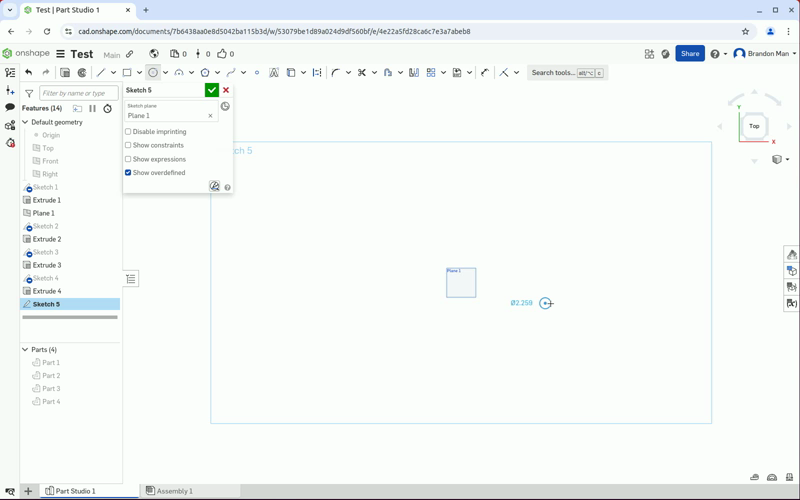
key(esc)
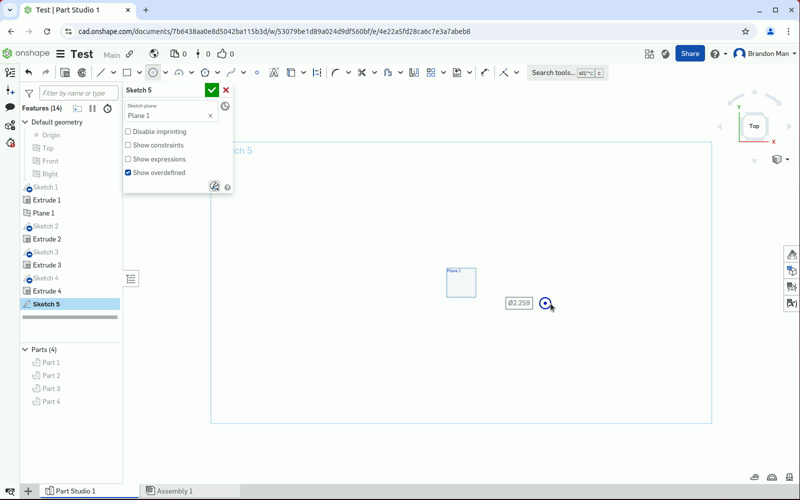
mouse_move(543, 307)
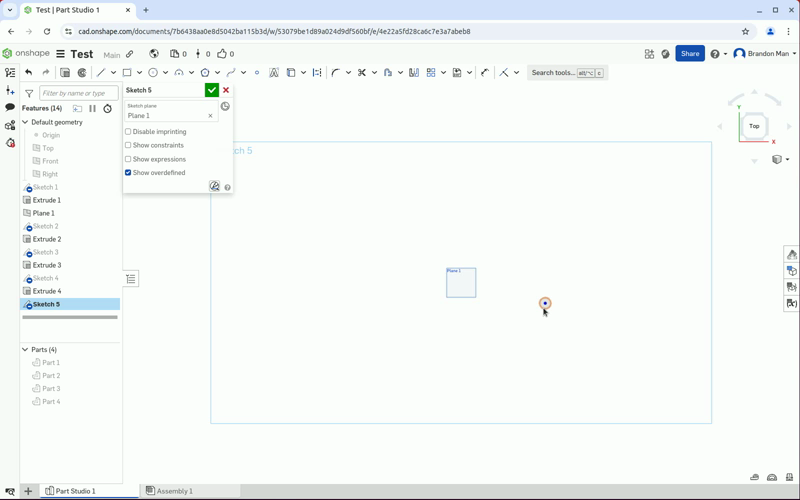
scroll(6)
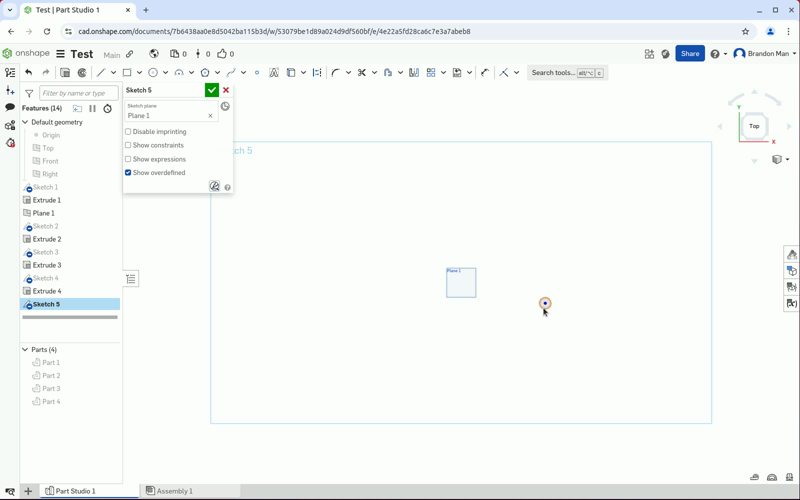
scroll(6)
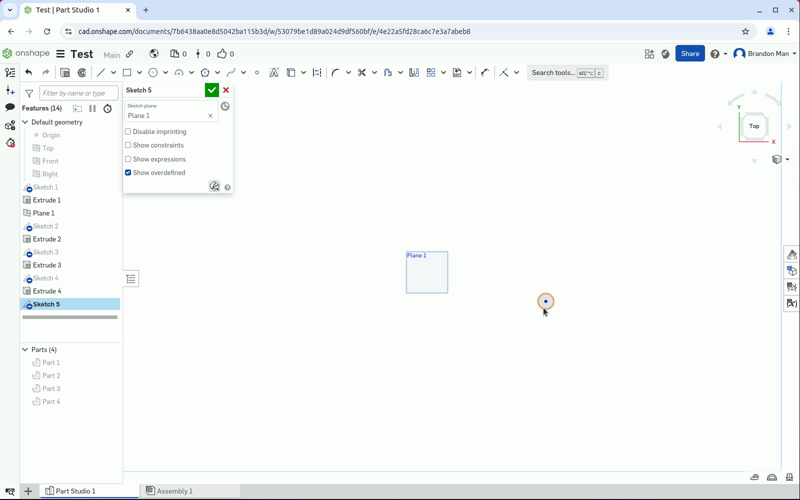
scroll(6)
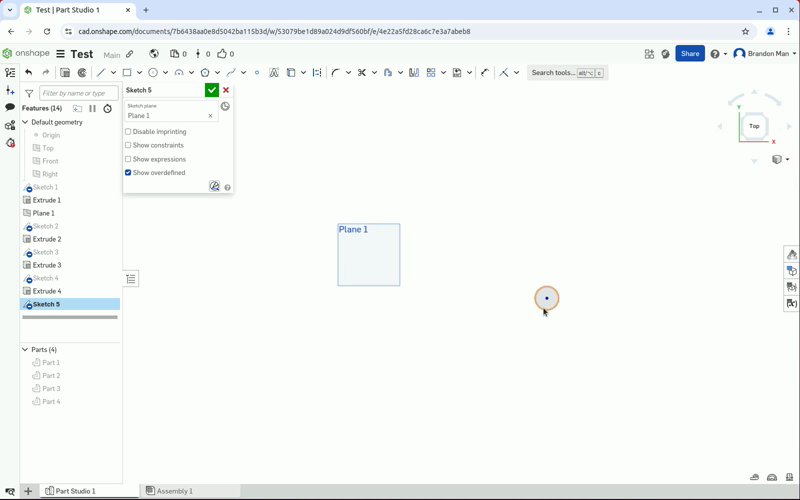
scroll(6)
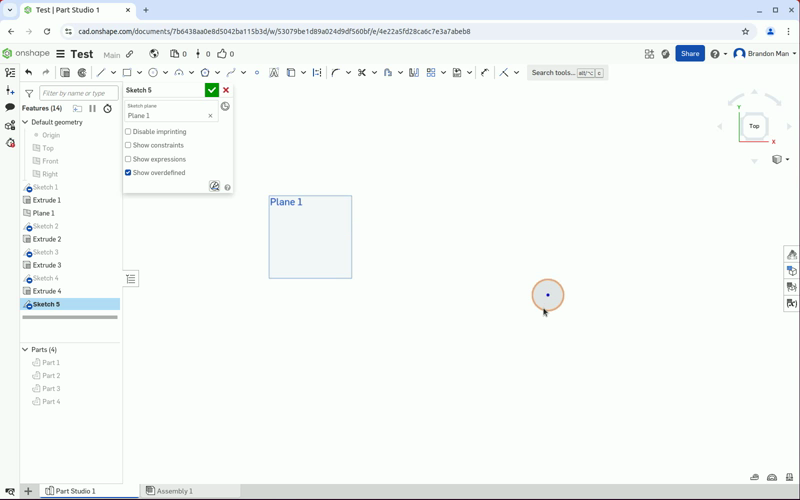
scroll(6)
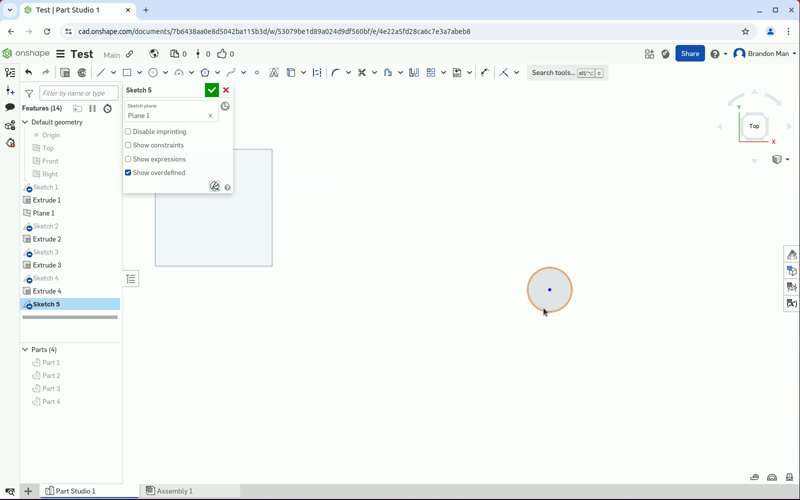
scroll(6)
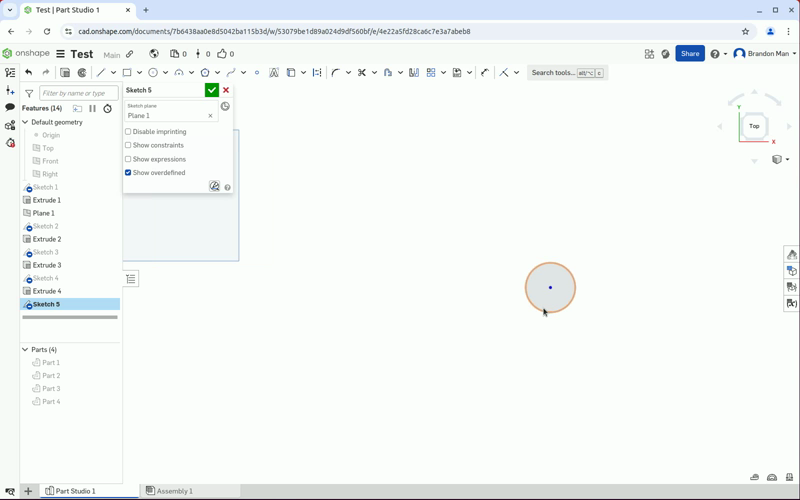
scroll(6)
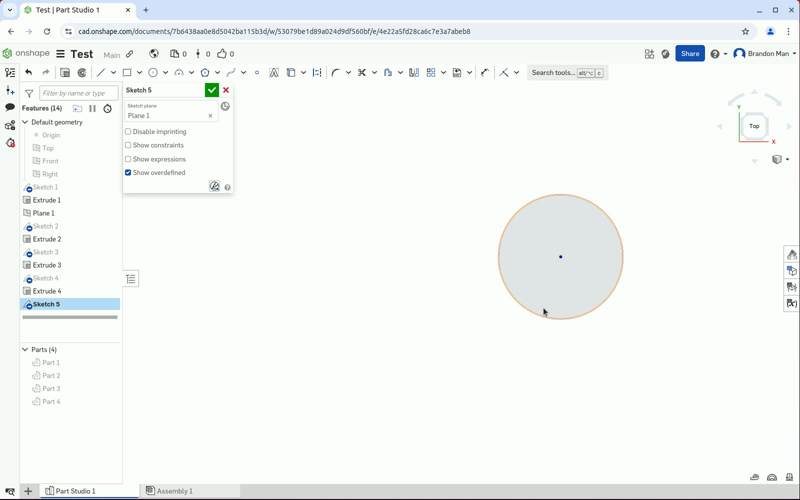
click(543, 307)
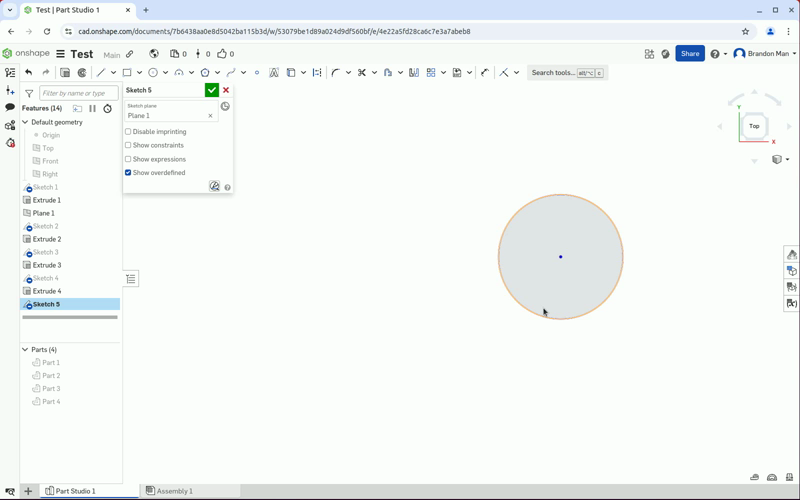
scroll(-6)
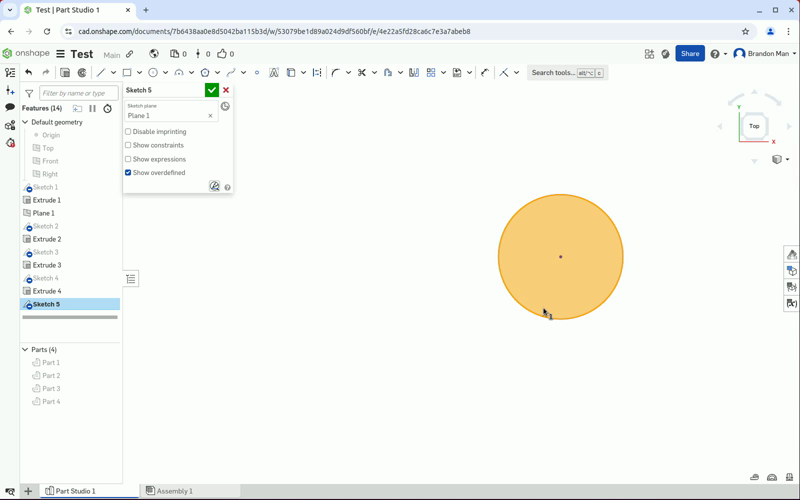
scroll(-6)
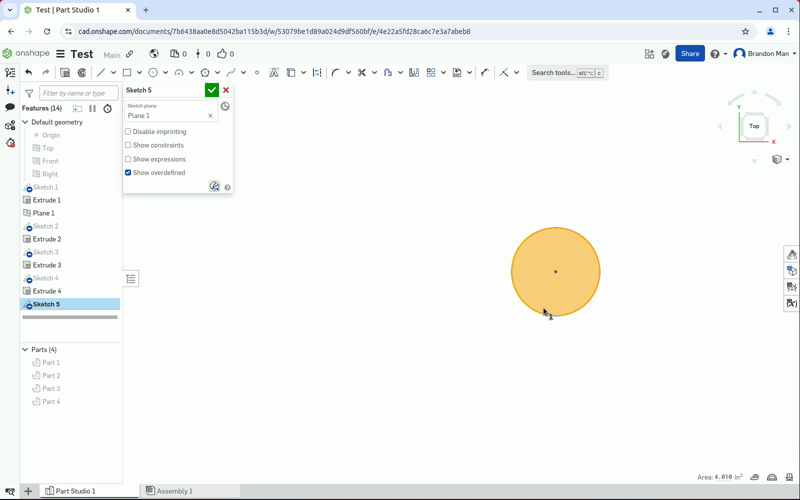
scroll(-6)
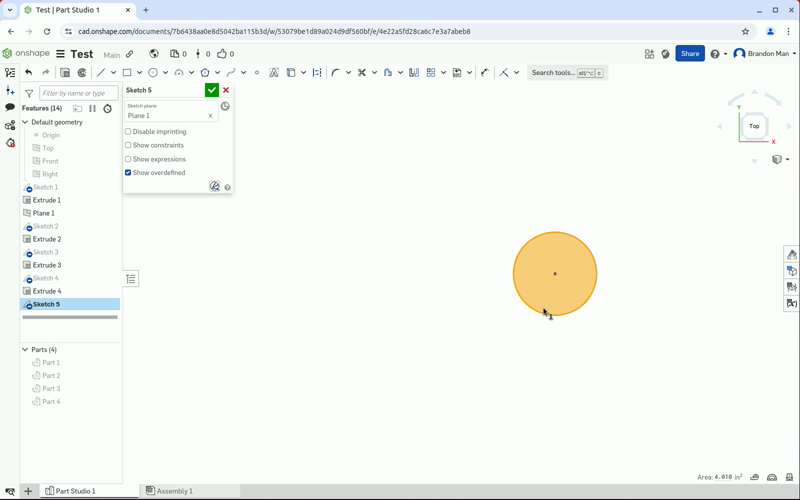
scroll(-6)
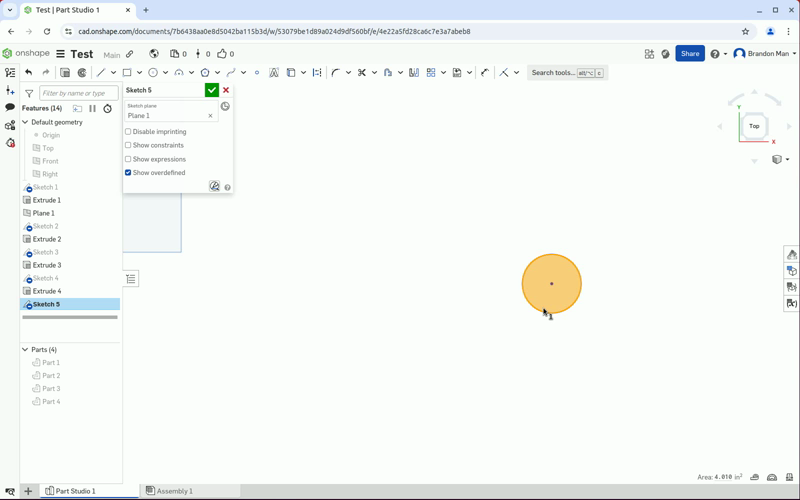
scroll(-6)
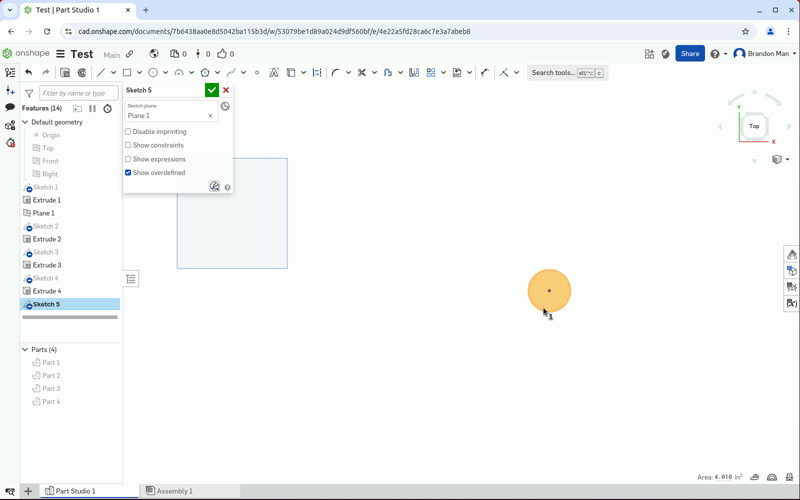
scroll(-6)
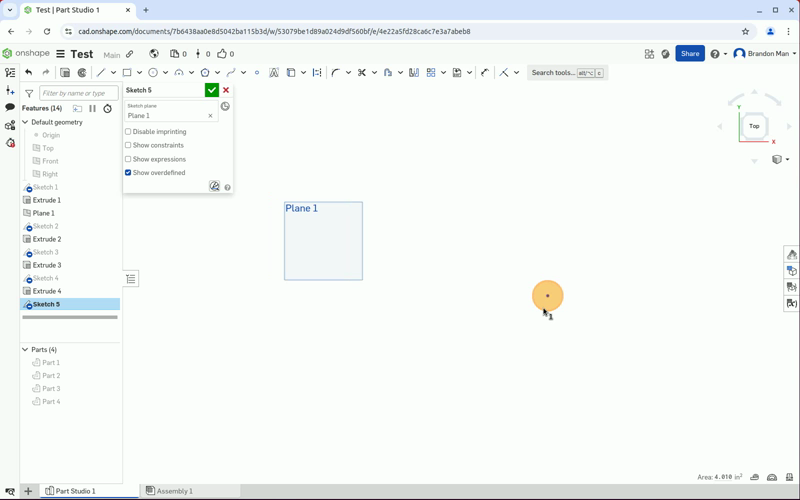
scroll(-6)
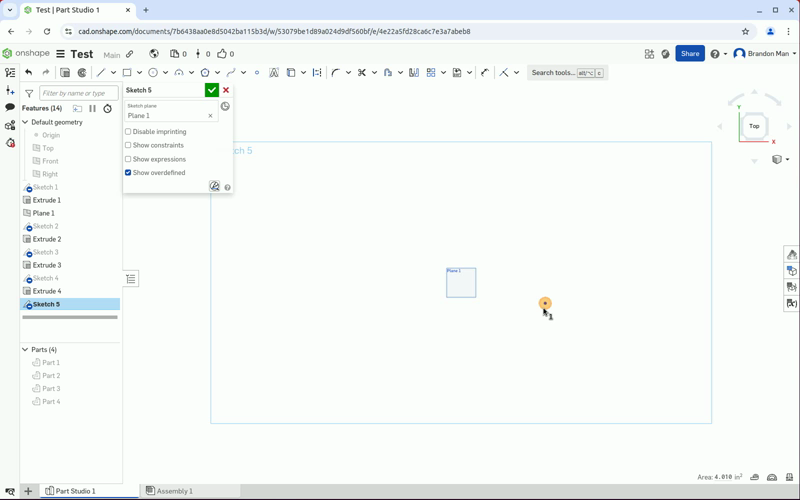
mouse_move(73, 352)
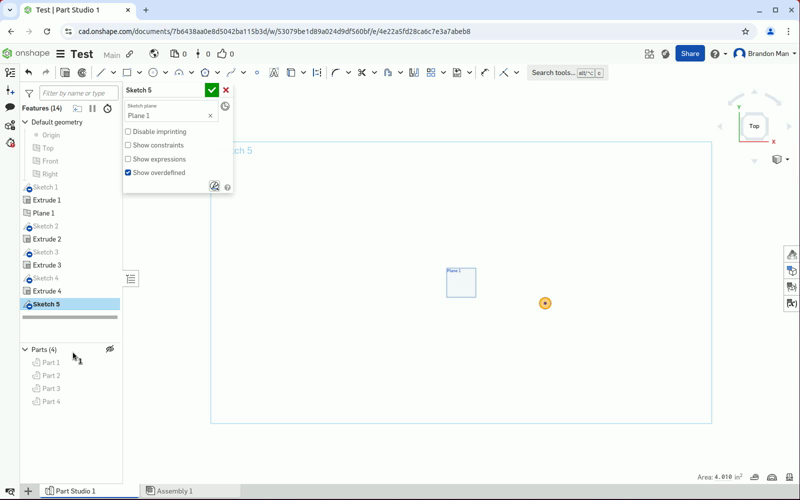
key(shift+y)
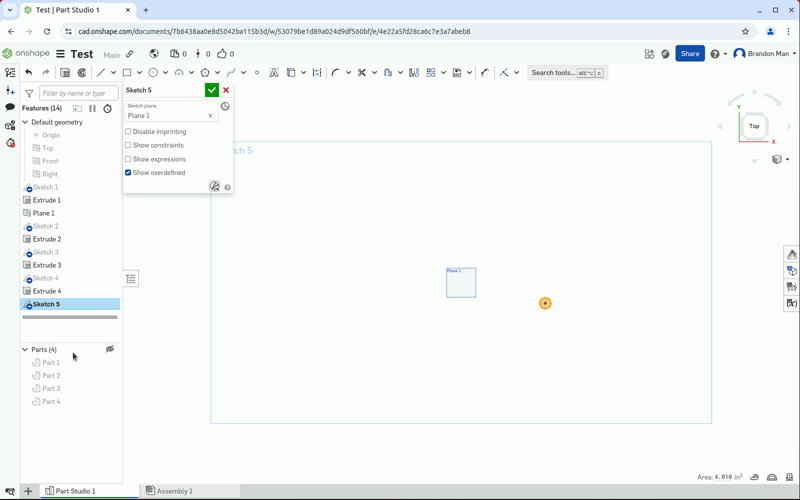
key(shift+e)
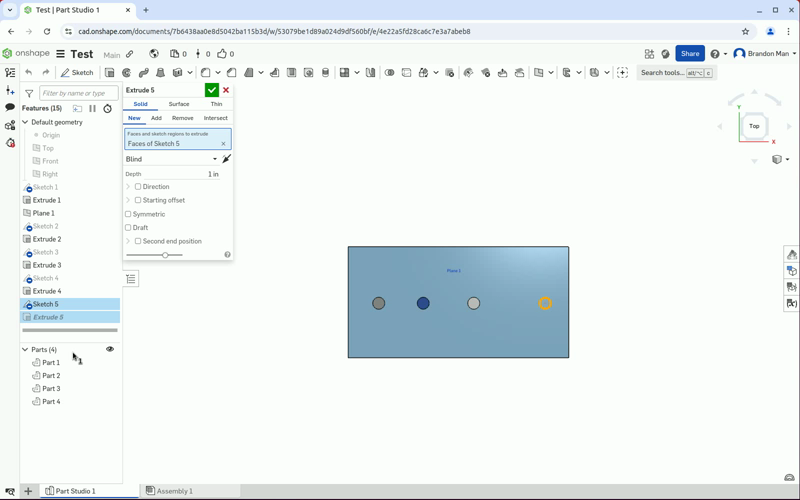
mouse_move(143, 106)
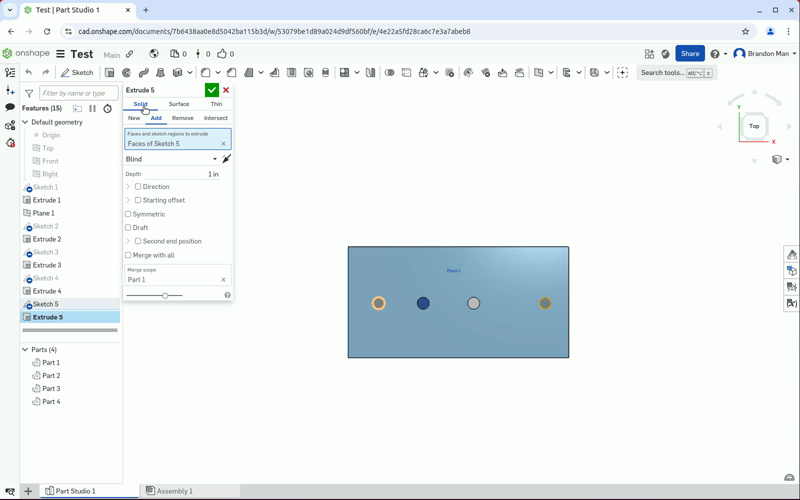
click(143, 106)
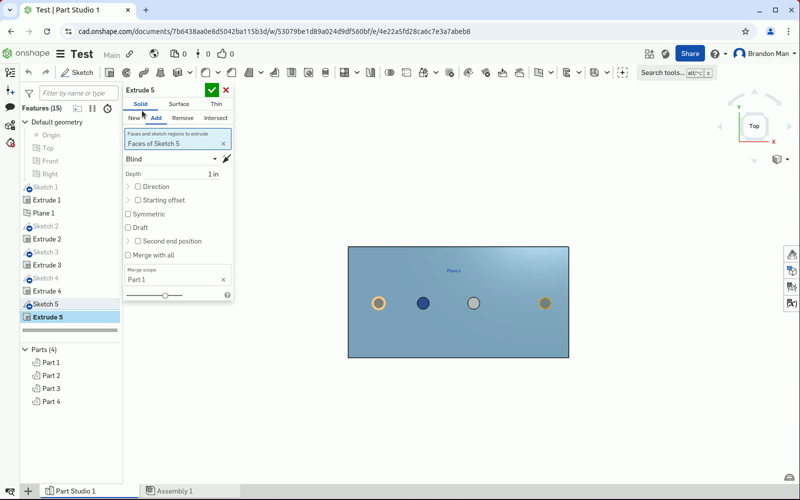
mouse_move(137, 120)
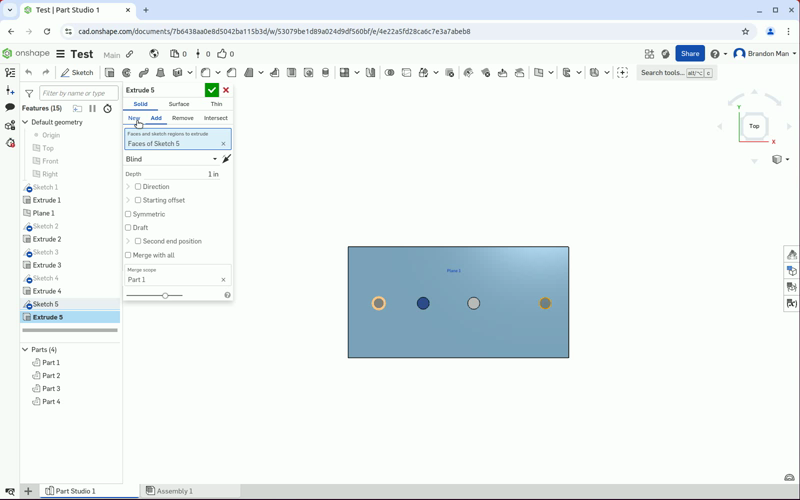
click(137, 120)
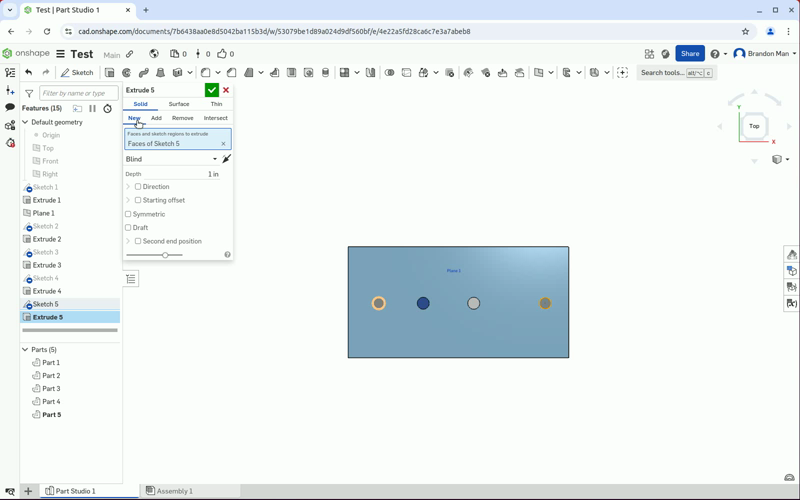
key(tab, 4)
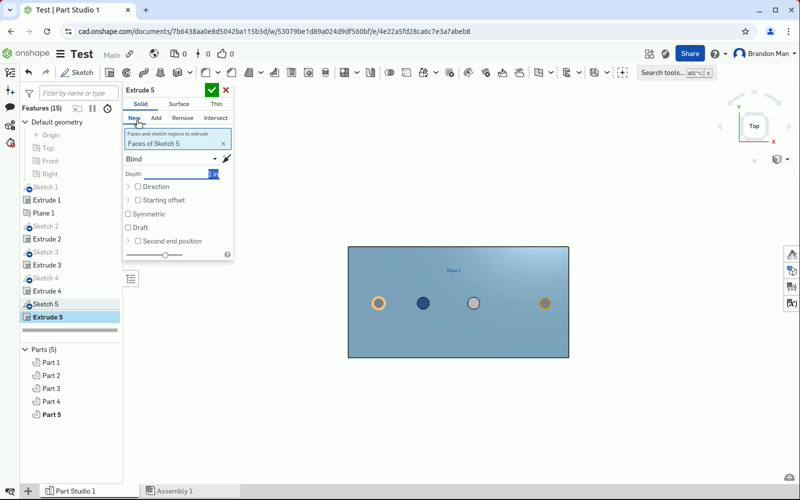
text(4.574)
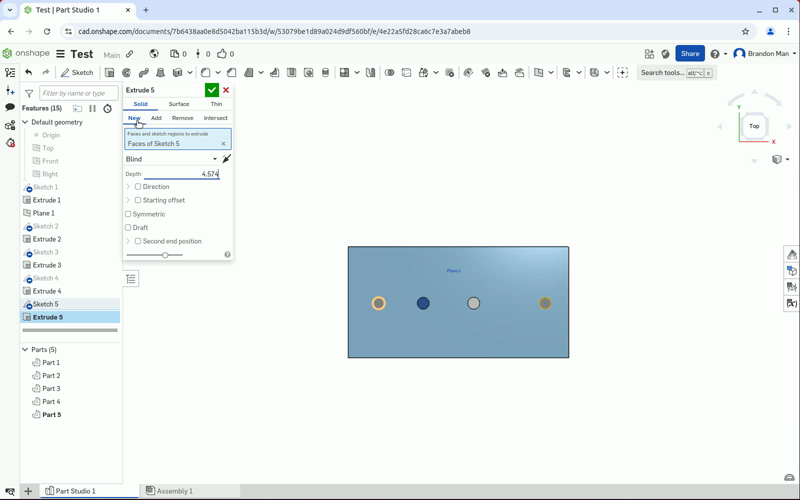
key(enter)
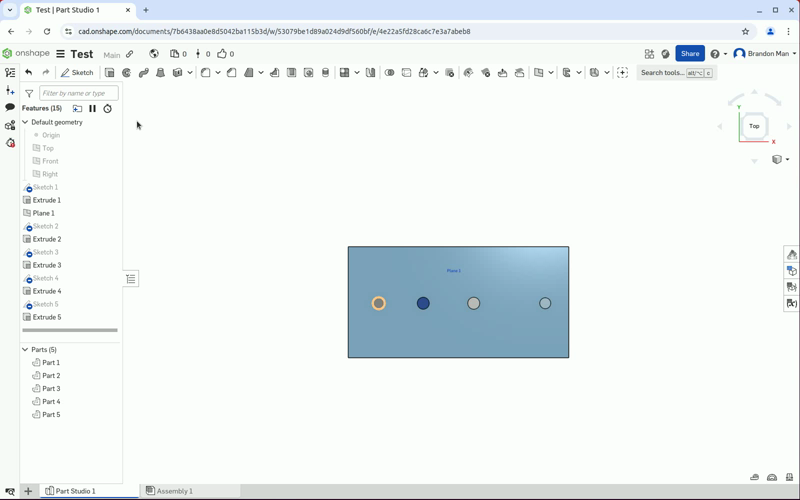
key(shift+h)
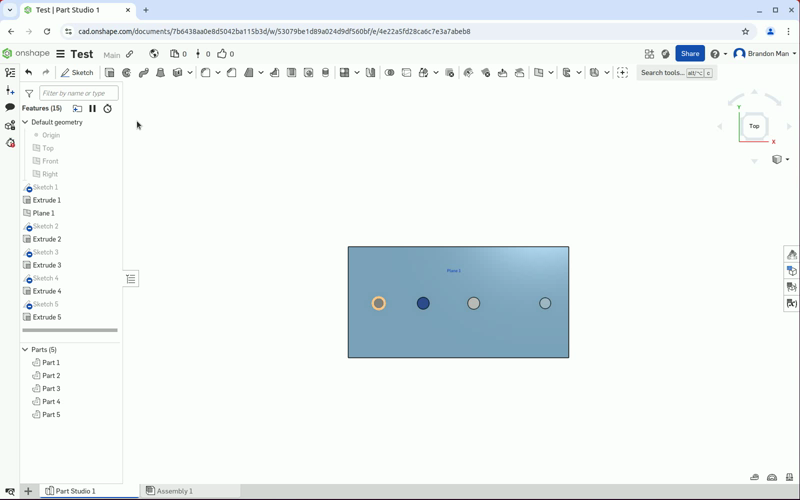
key(shift+h)
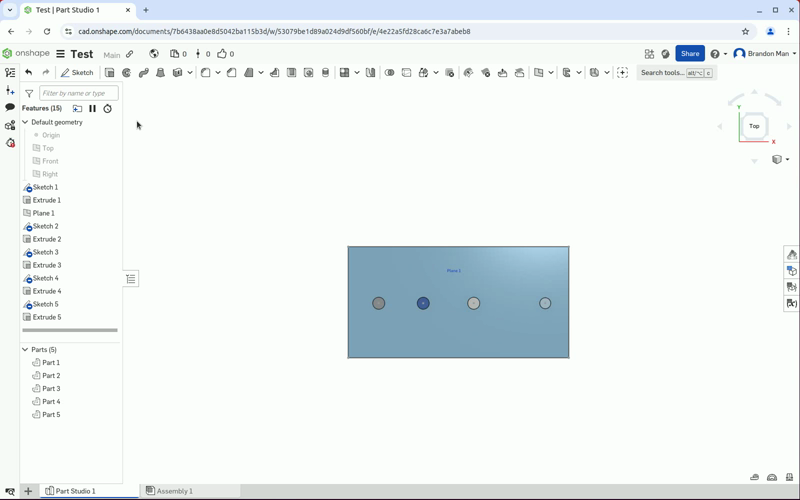
key(shift+7)
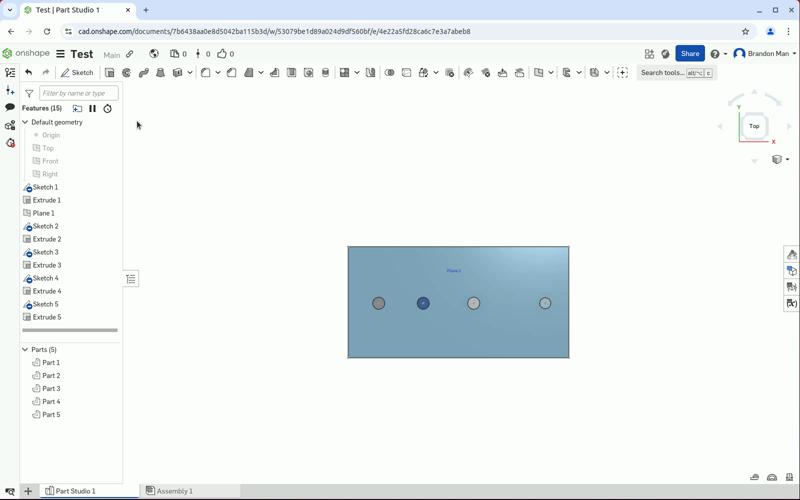
key(up, 3)
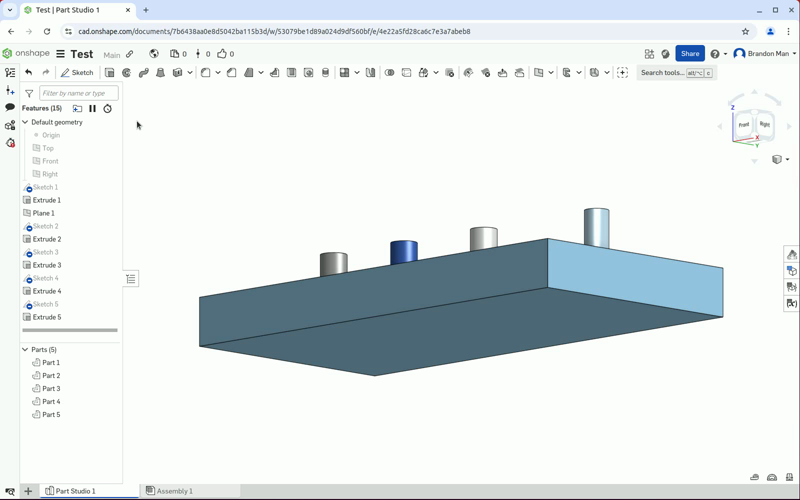
key(left, 3)
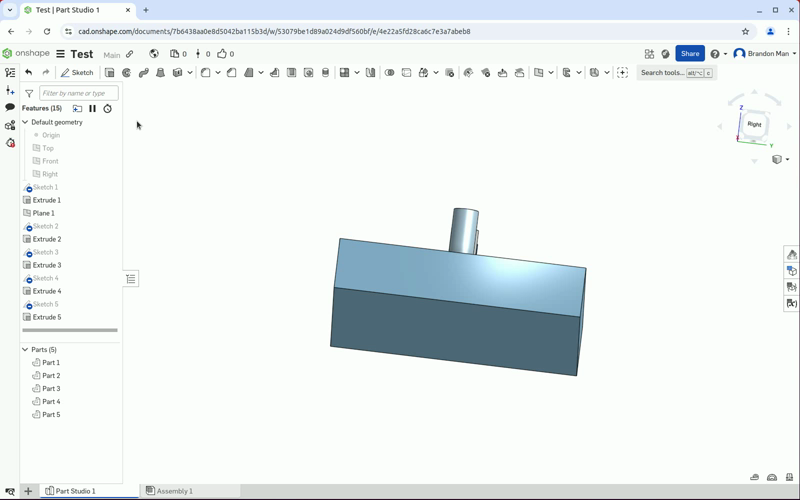
key(right, 3)
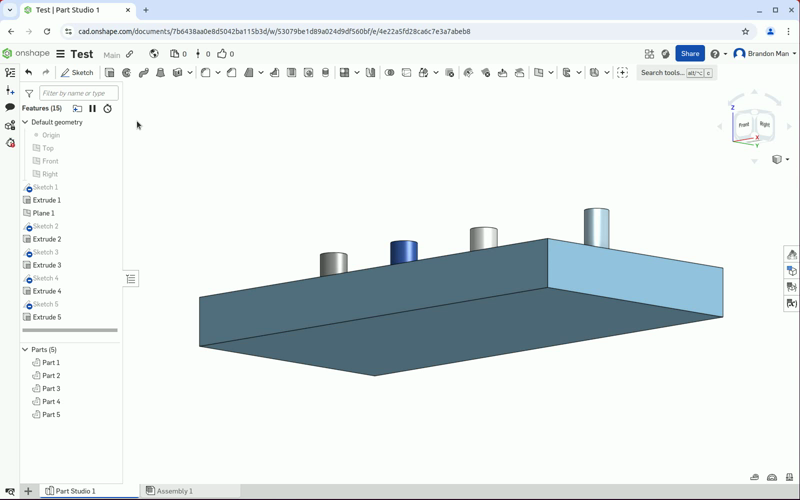
key(down, 3)
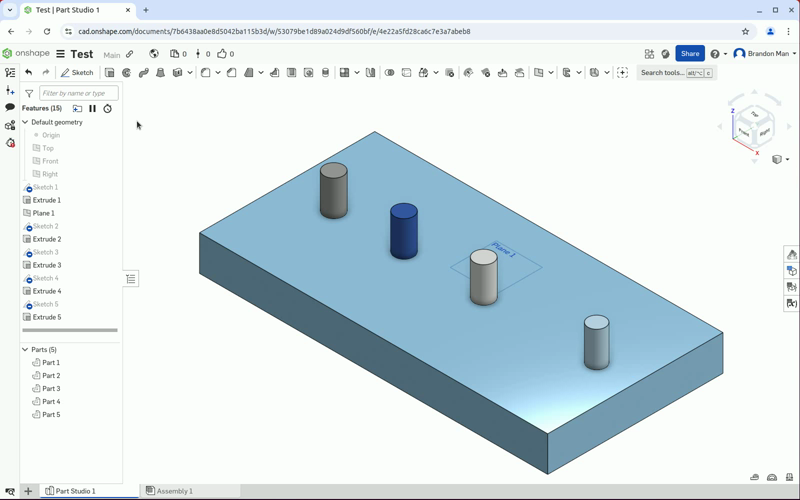
mouse_move(73, 189)
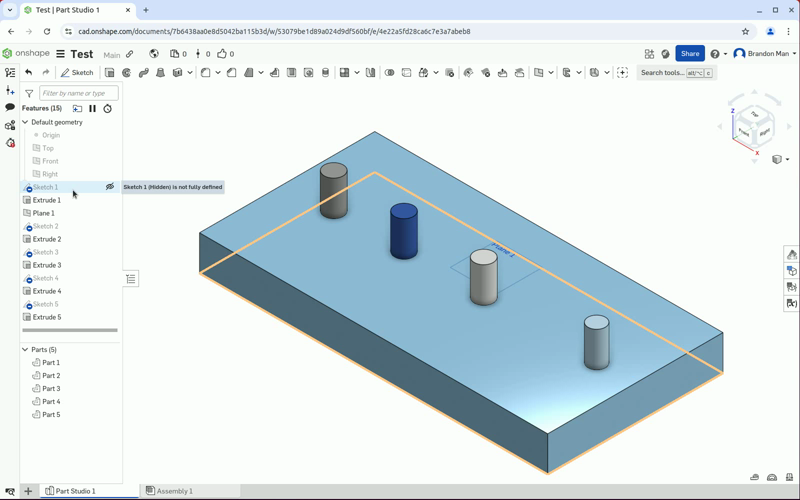
click(73, 189)